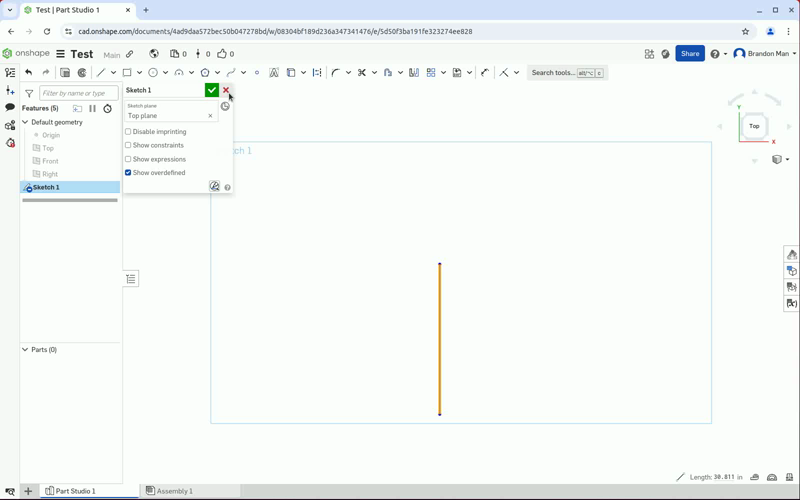
key(shift+h)
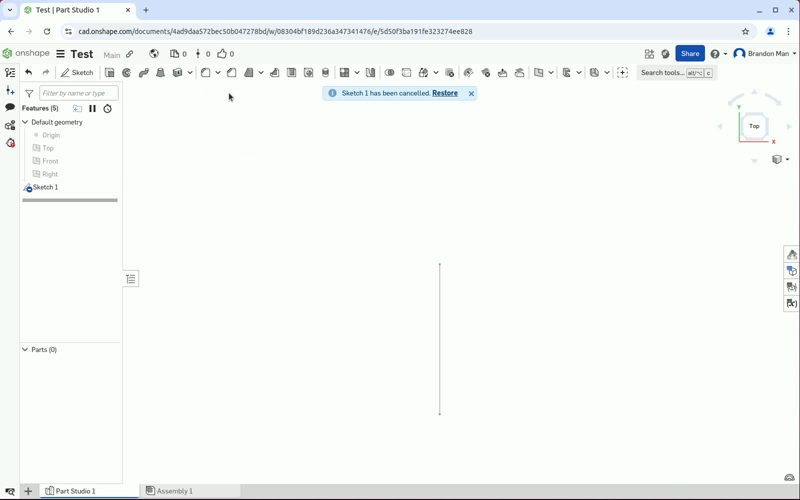
key(shift+s)
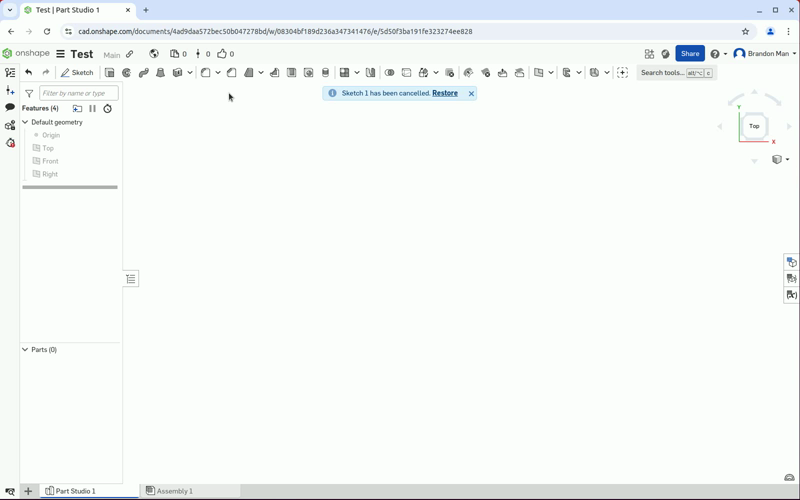
mouse_move(73, 150)
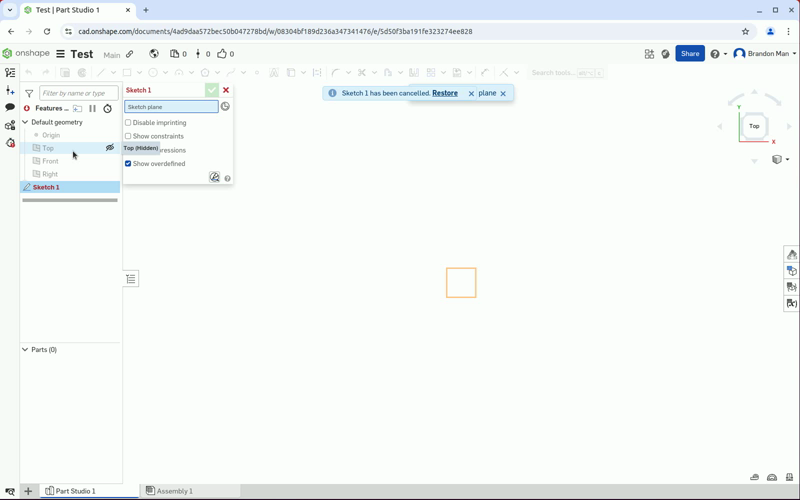
click(73, 150)
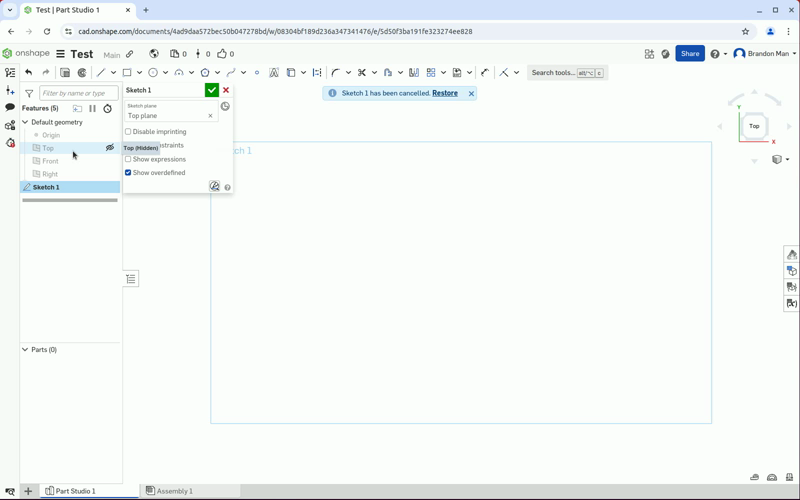
mouse_move(73, 352)
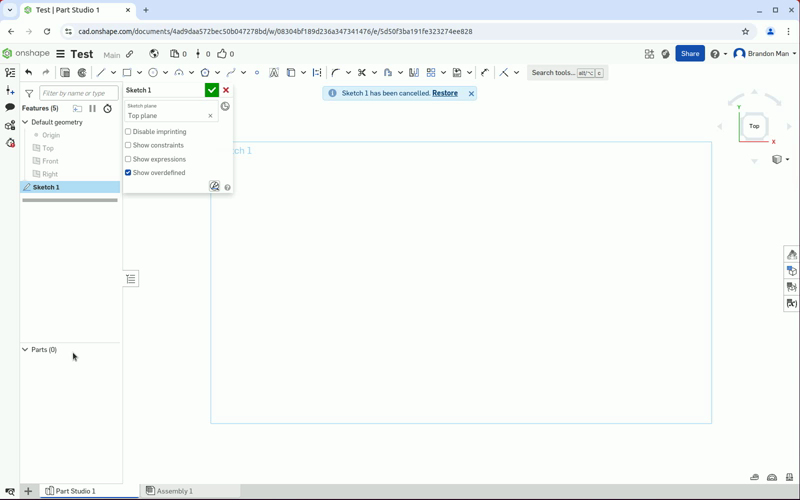
key(y)
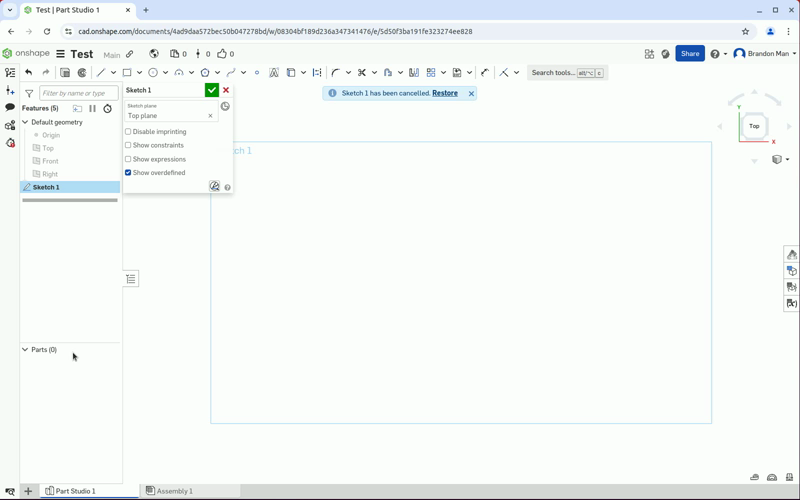
key(l)
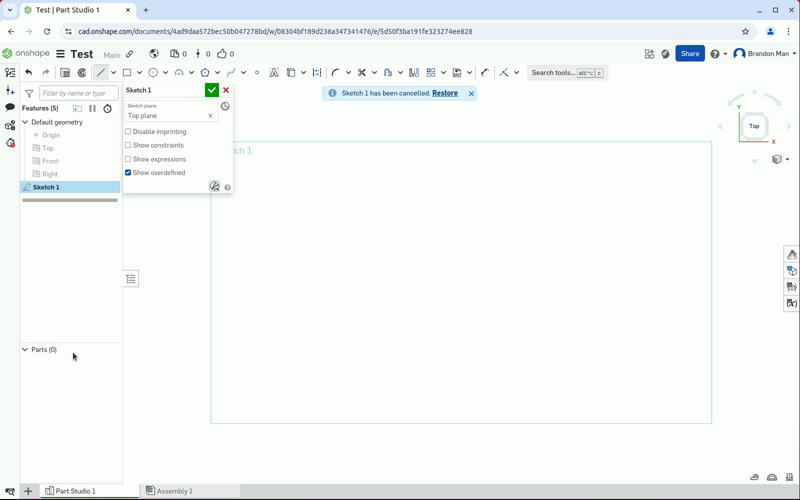
key_down(shift)
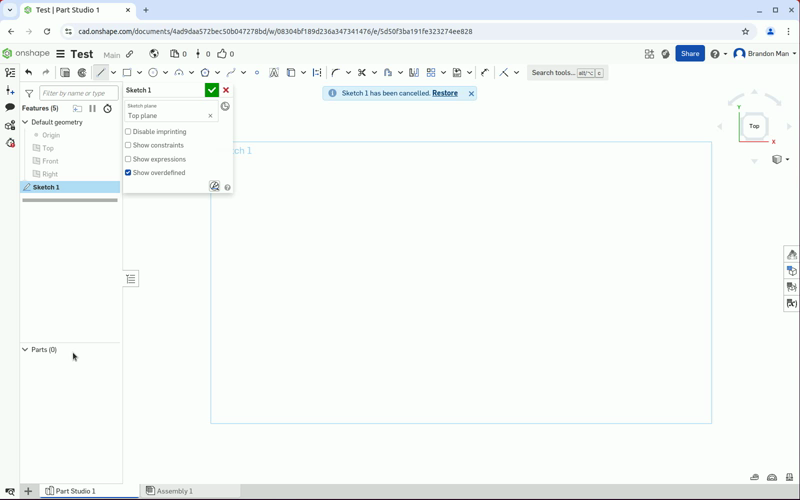
mouse_move(348, 284)
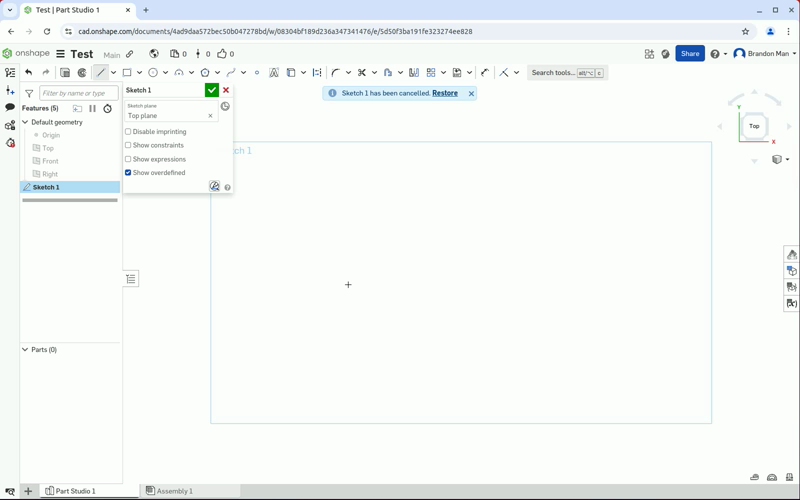
click(348, 284)
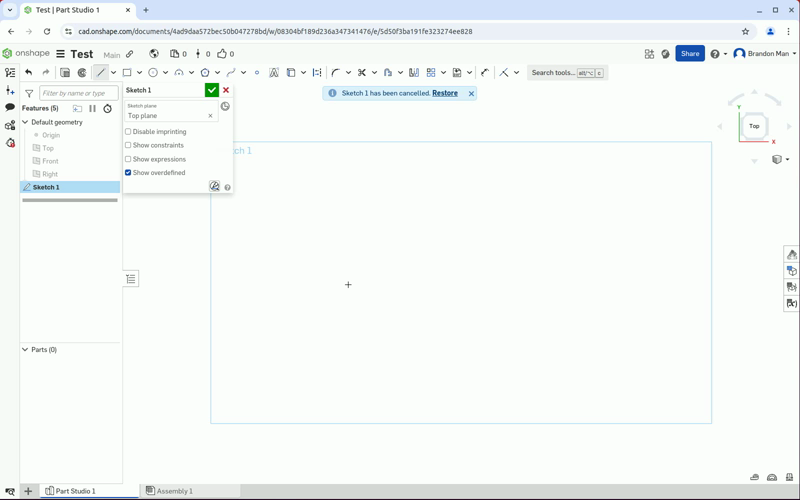
key_up(shift)
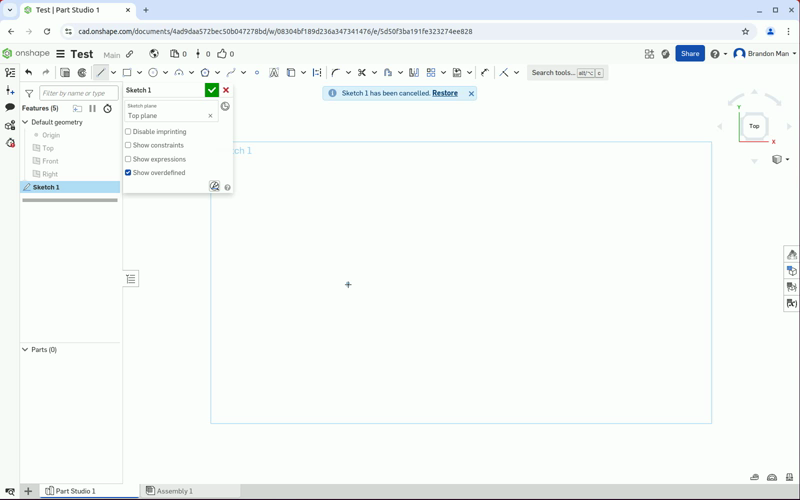
key_down(shift)
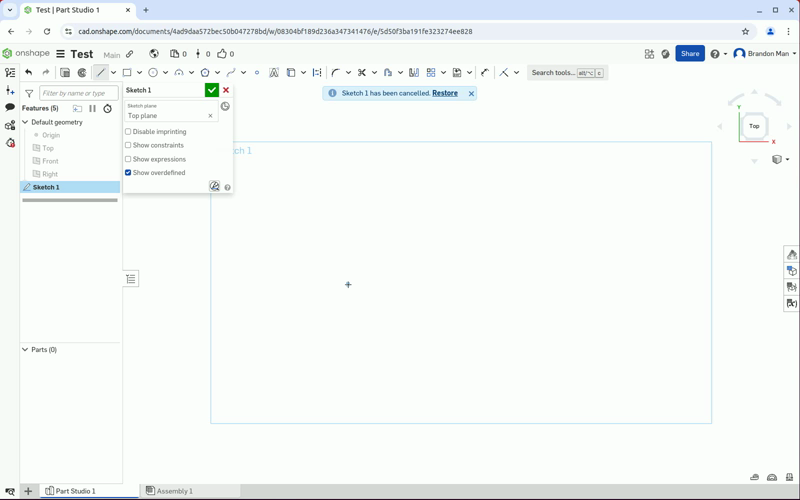
mouse_move(572, 284)
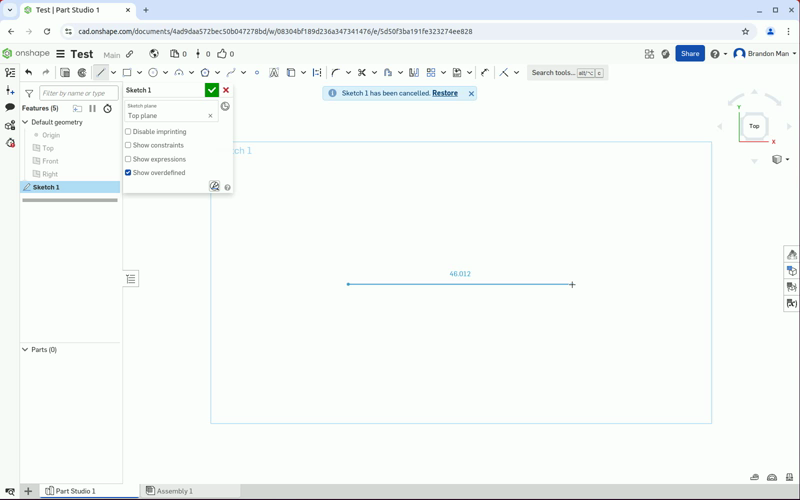
click(572, 284)
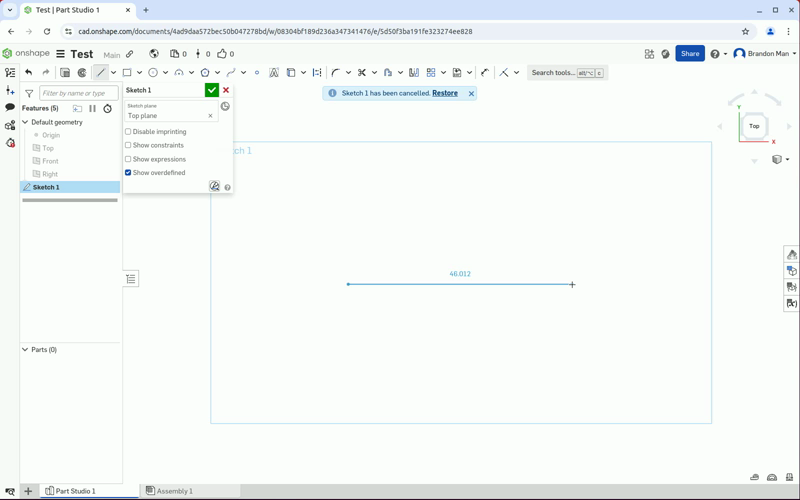
key_up(shift)
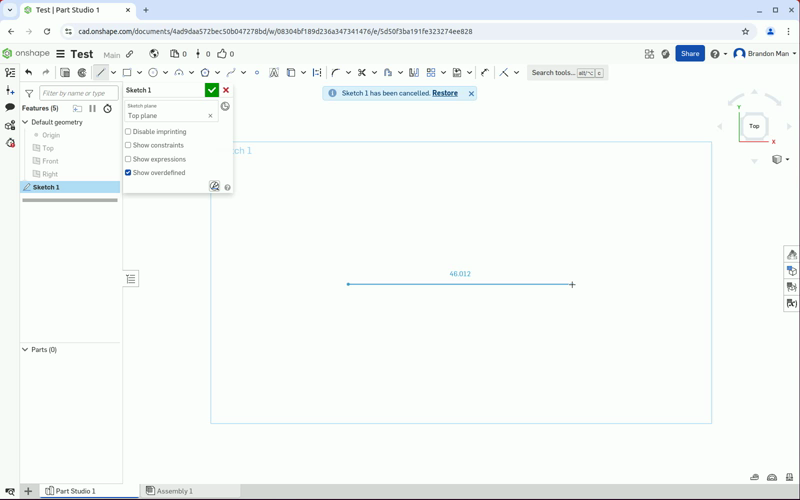
key_down(shift)
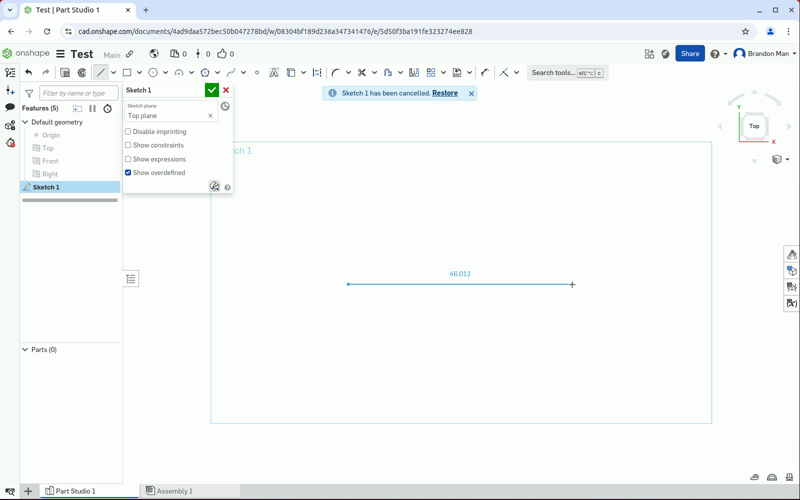
mouse_move(589, 284)
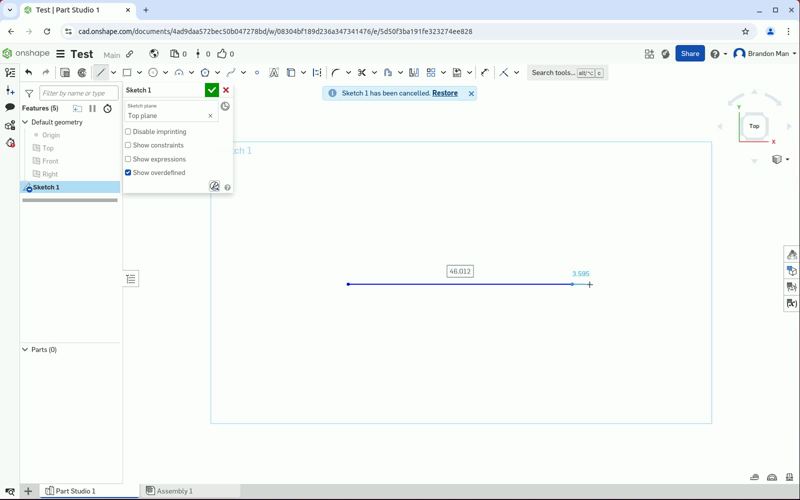
mouse_move(572, 281)
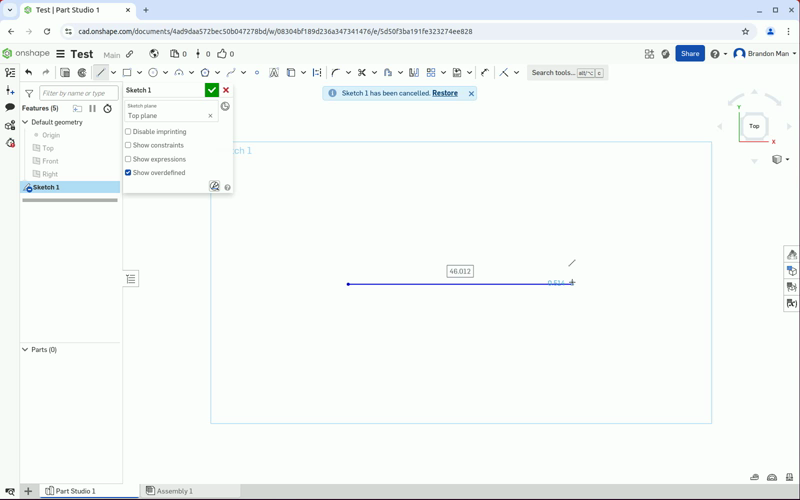
scroll(6)
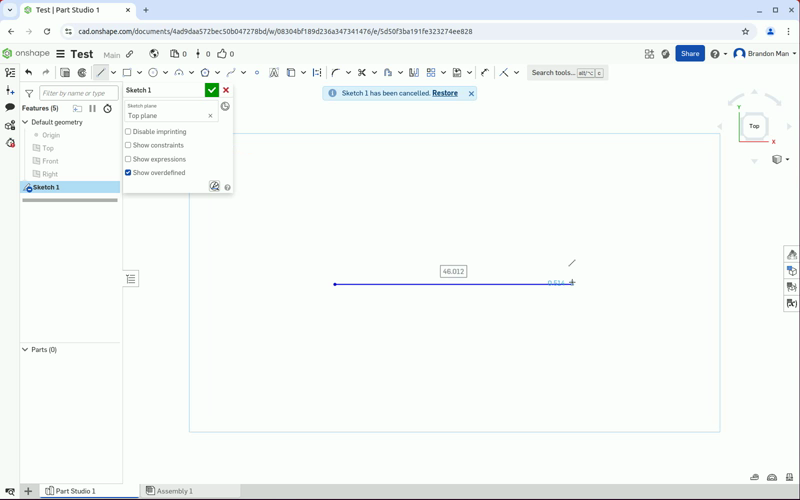
scroll(6)
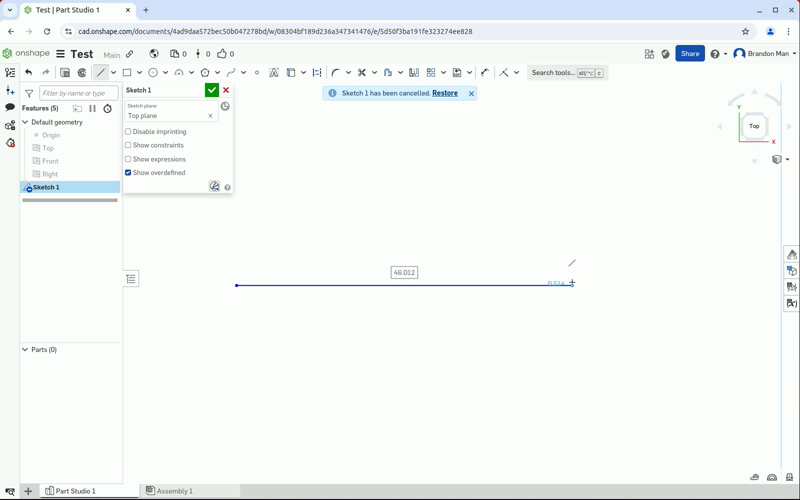
scroll(6)
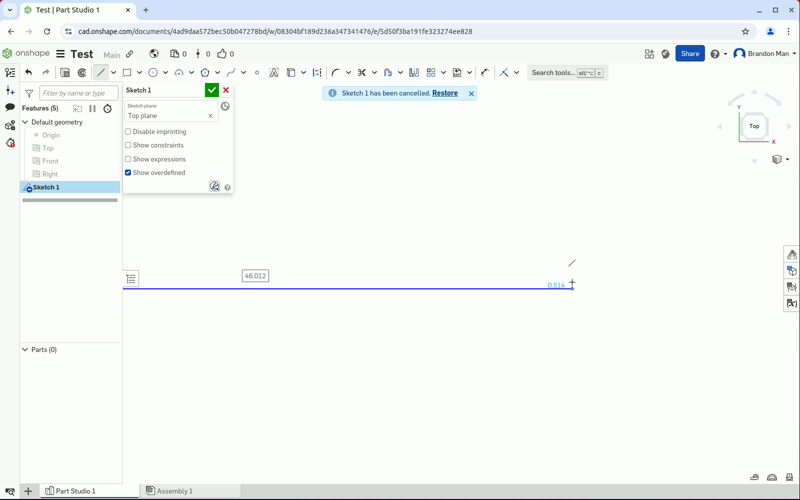
scroll(6)
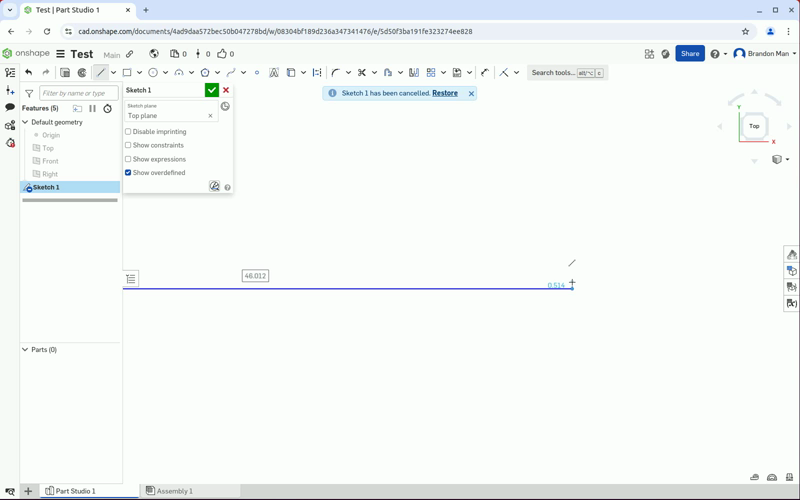
scroll(6)
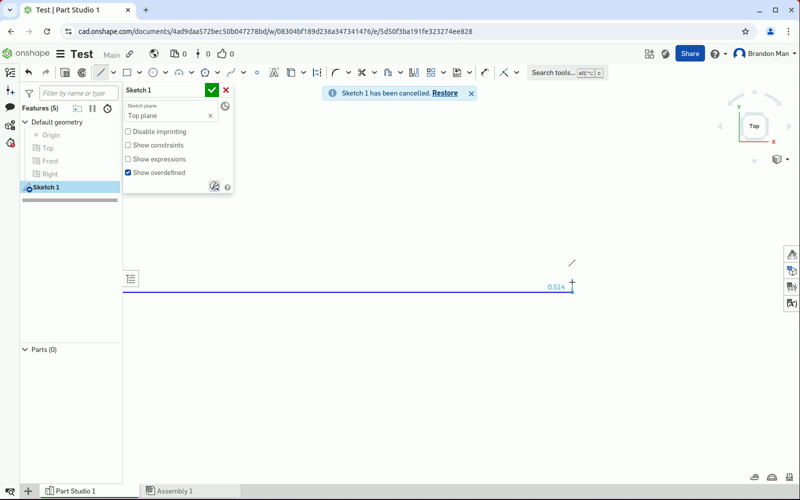
scroll(6)
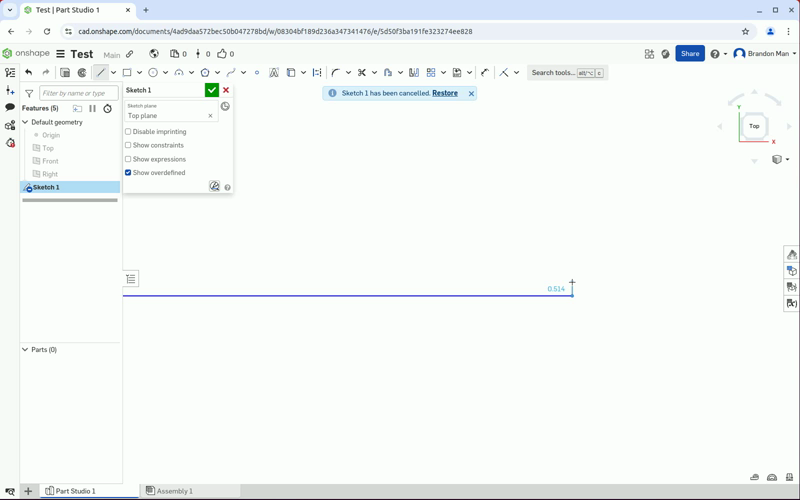
scroll(6)
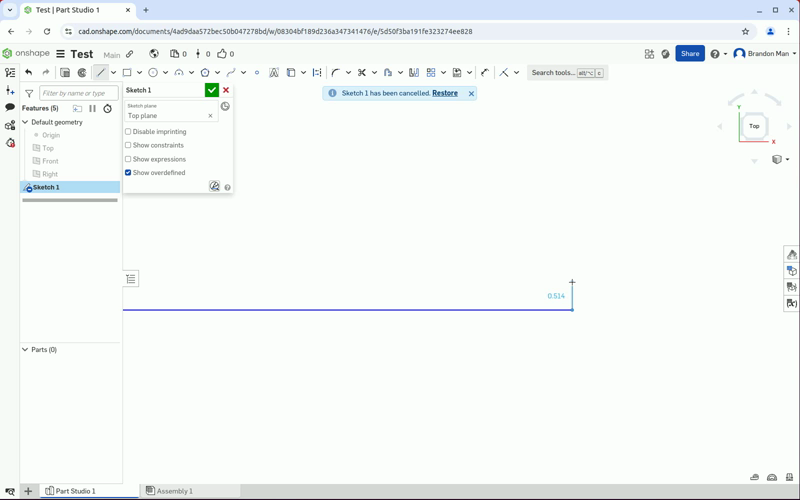
click(572, 281)
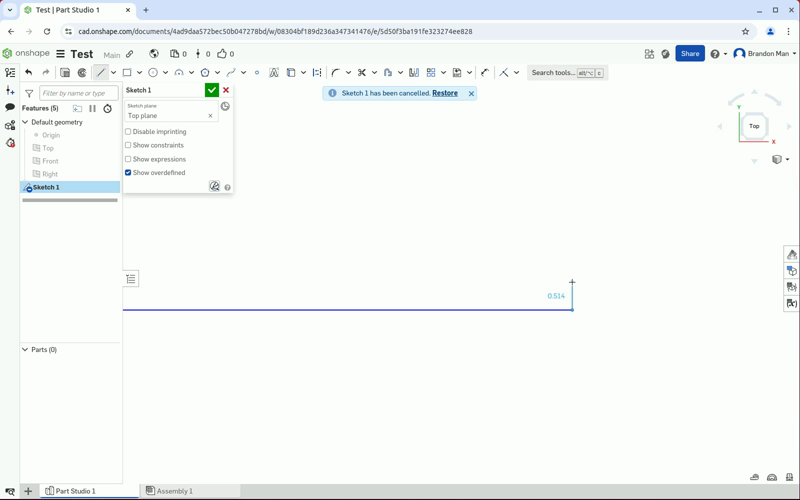
scroll(-6)
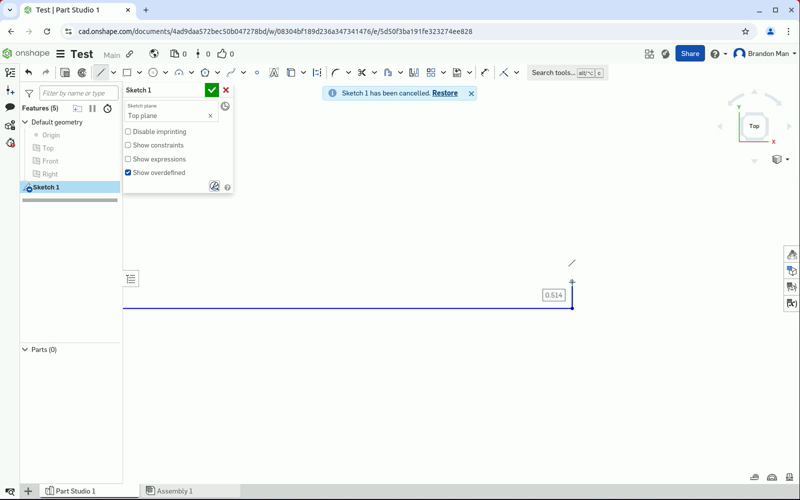
scroll(-6)
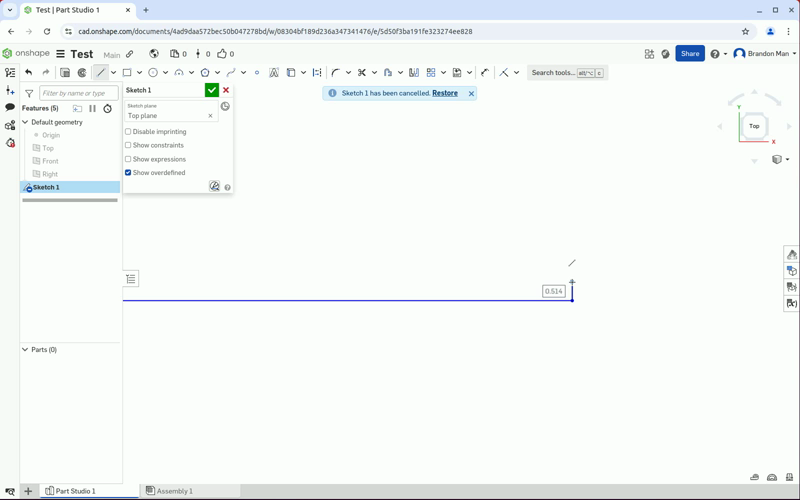
scroll(-6)
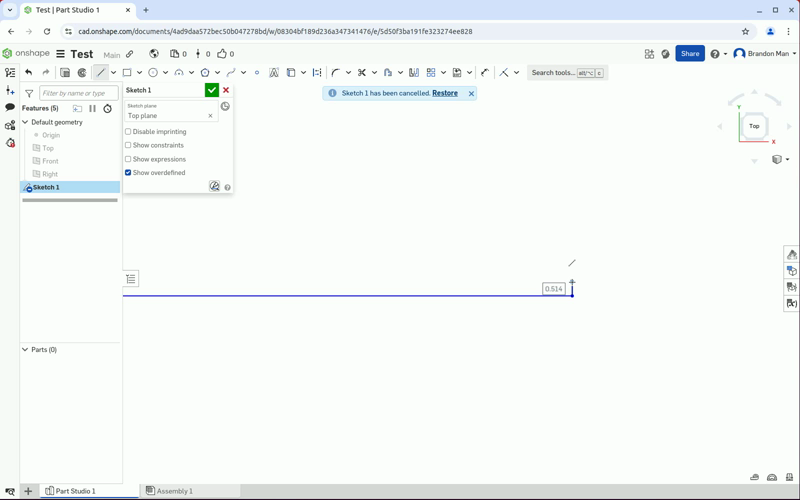
scroll(-6)
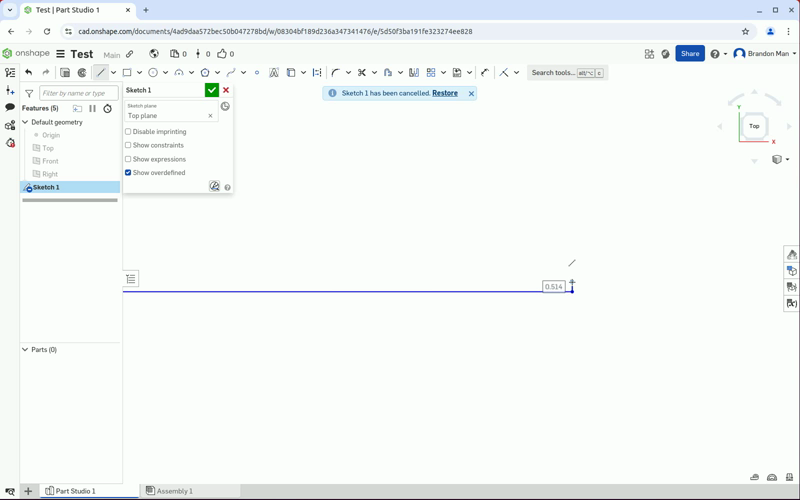
scroll(-6)
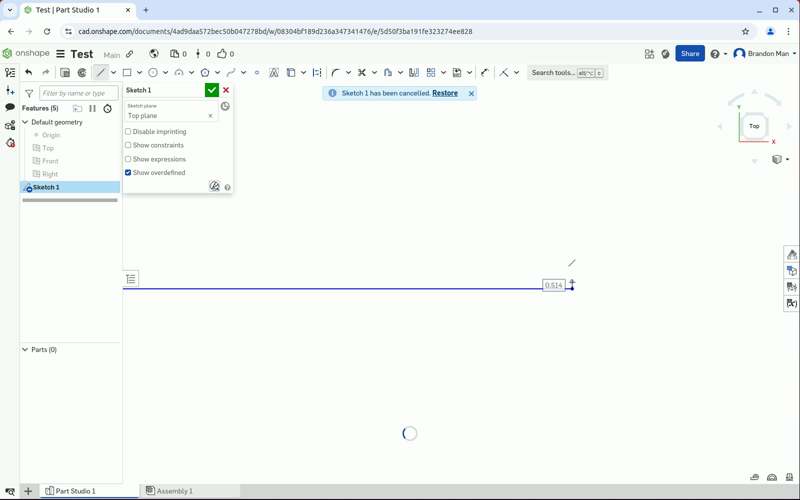
scroll(-6)
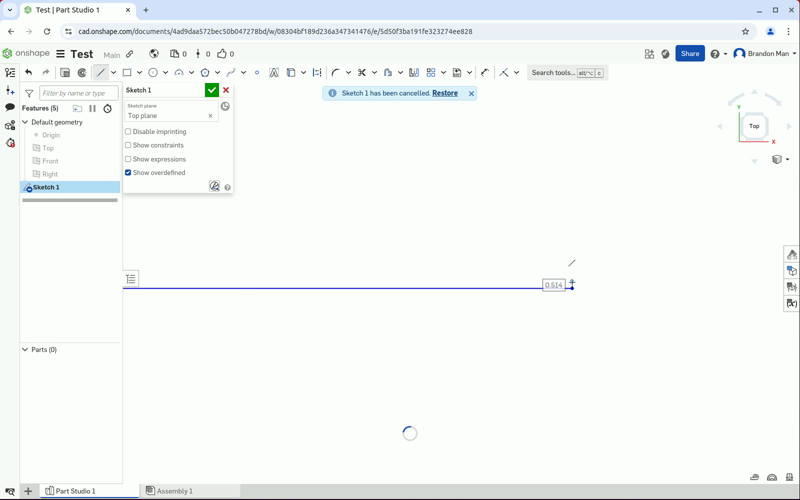
scroll(-6)
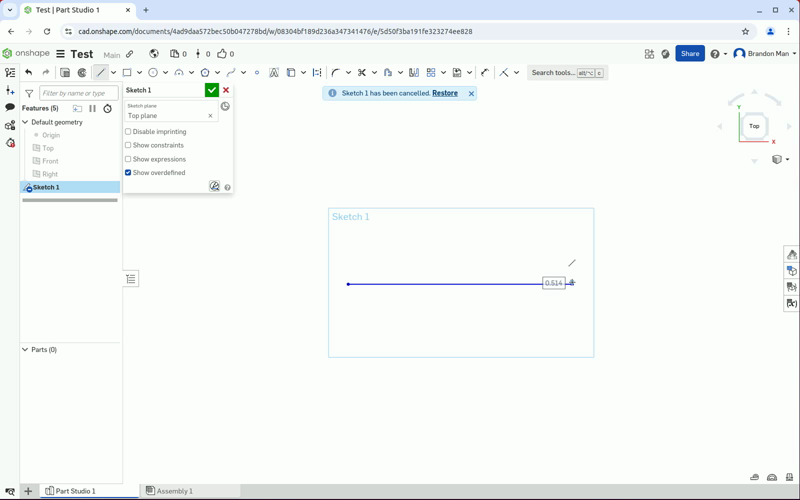
key_up(shift)
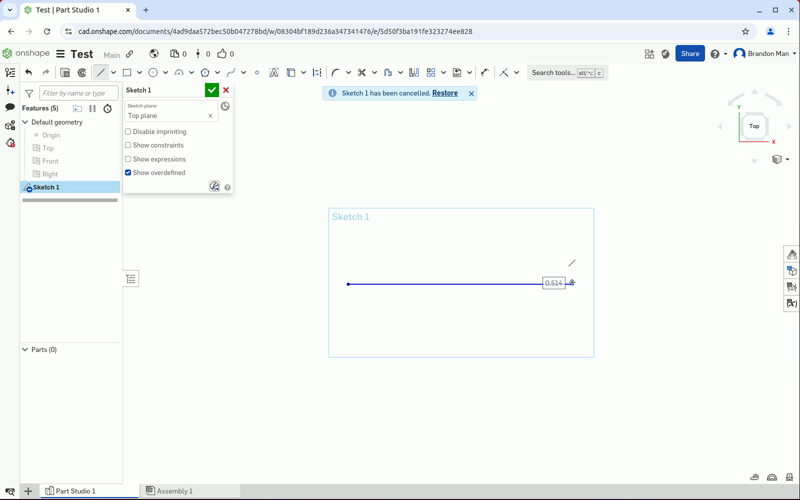
key_down(shift)
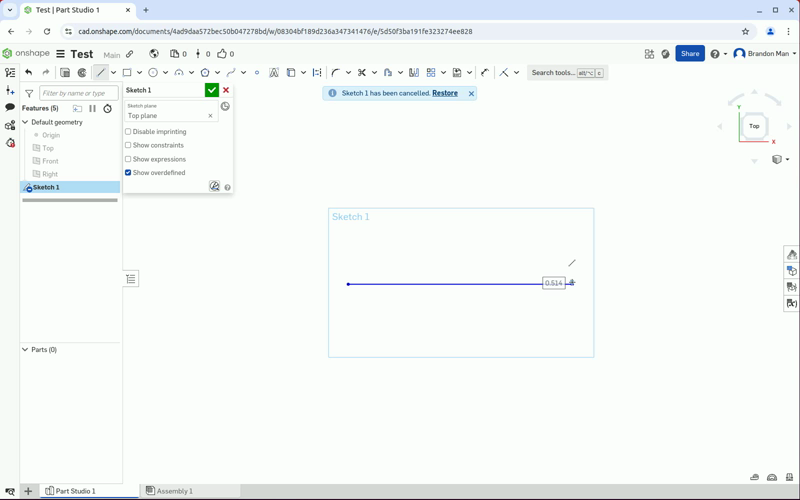
mouse_move(348, 281)
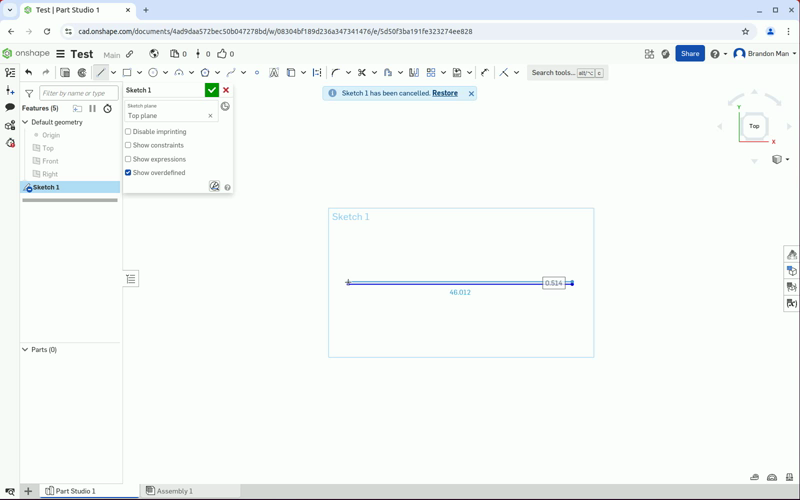
scroll(6)
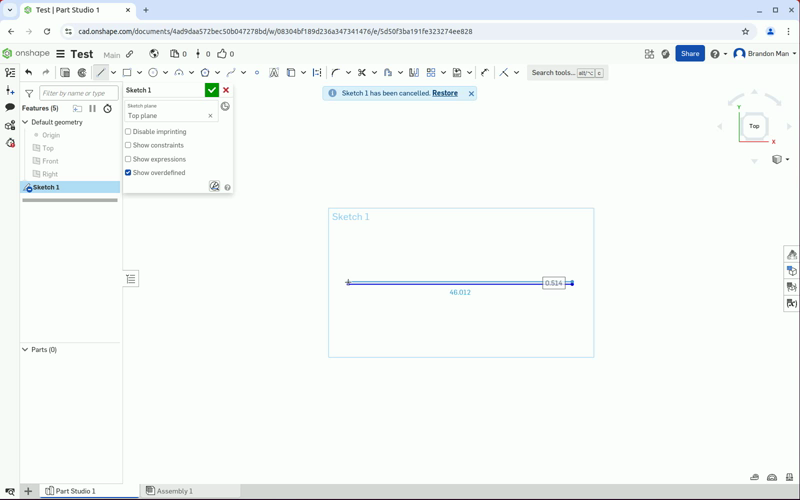
scroll(6)
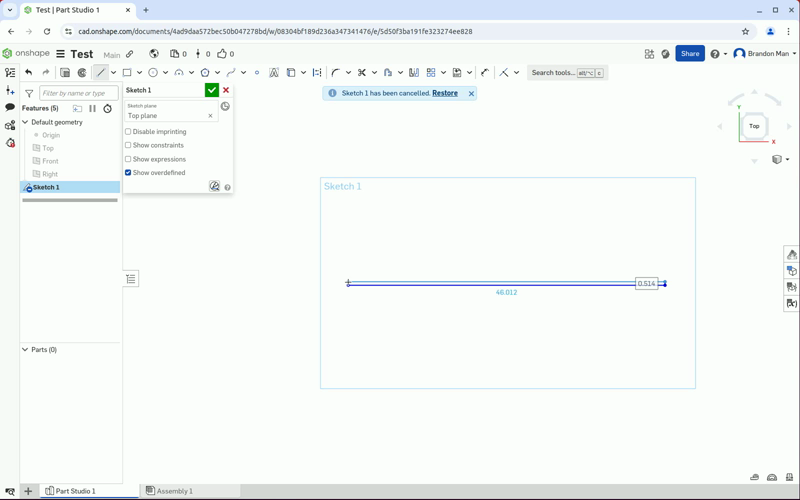
scroll(6)
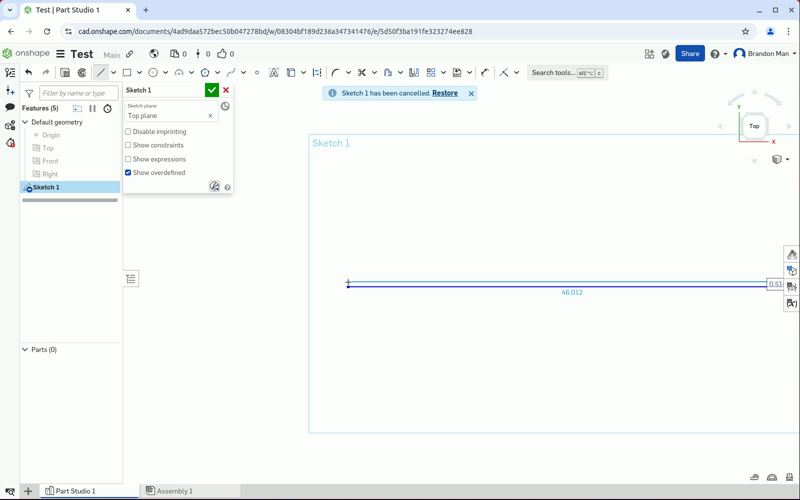
scroll(6)
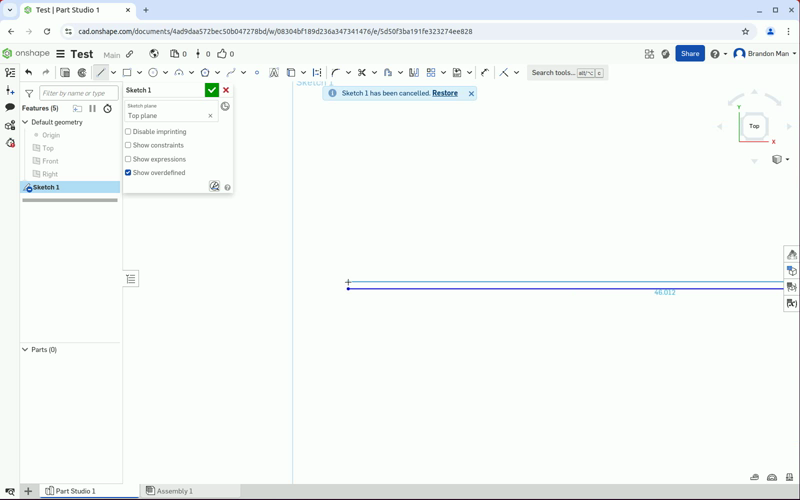
scroll(6)
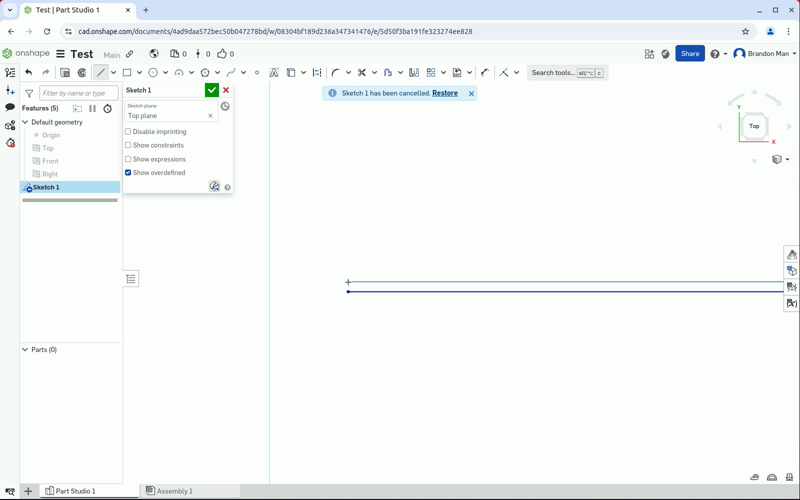
scroll(6)
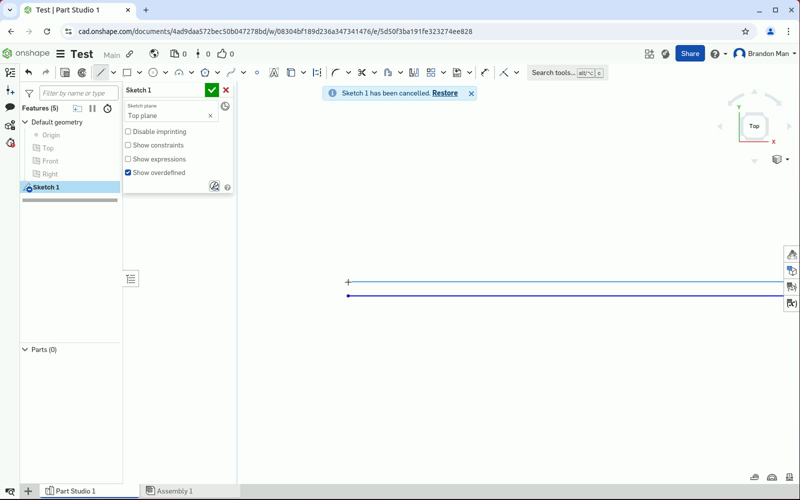
scroll(6)
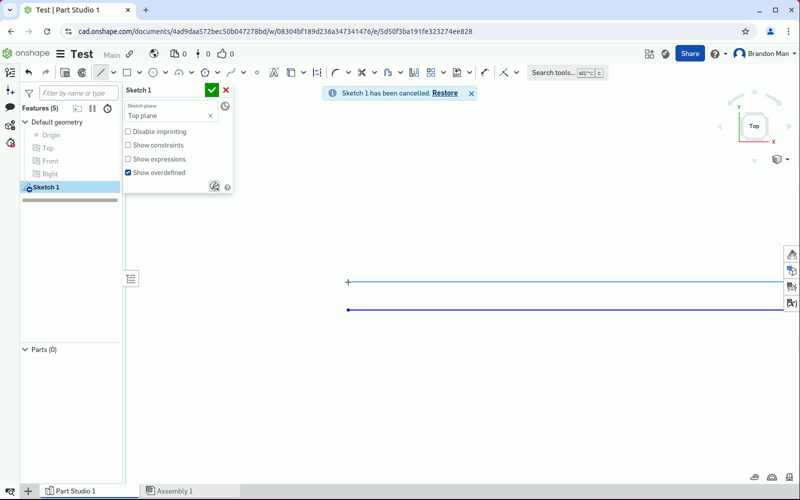
click(348, 281)
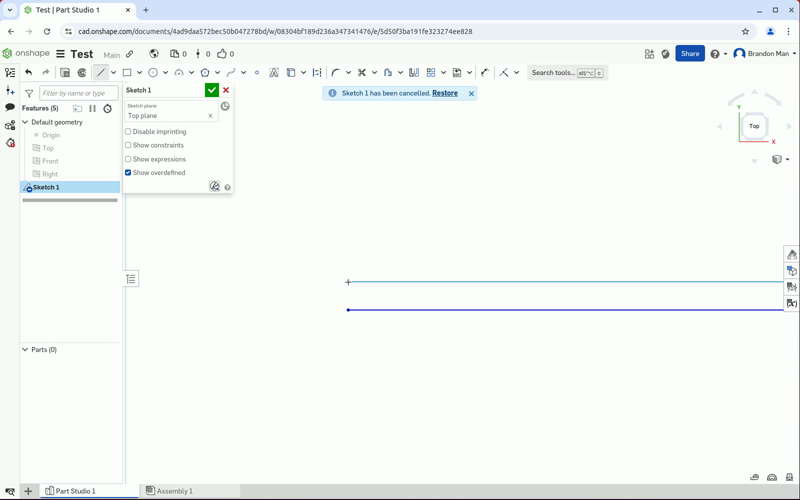
scroll(-6)
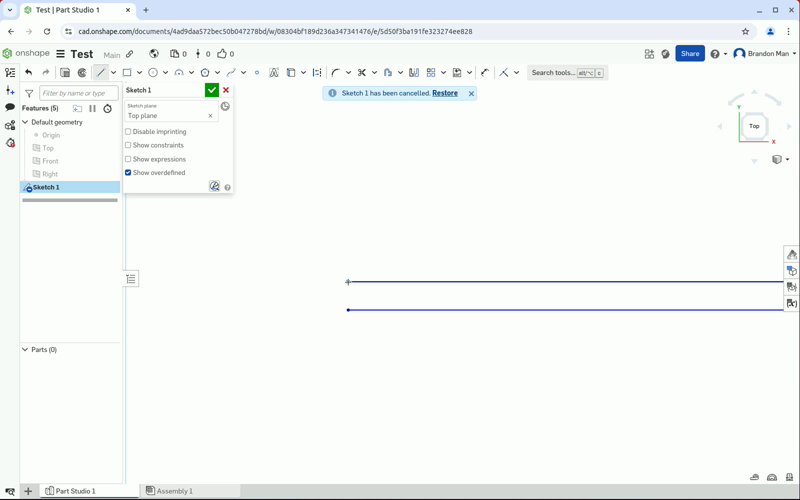
scroll(-6)
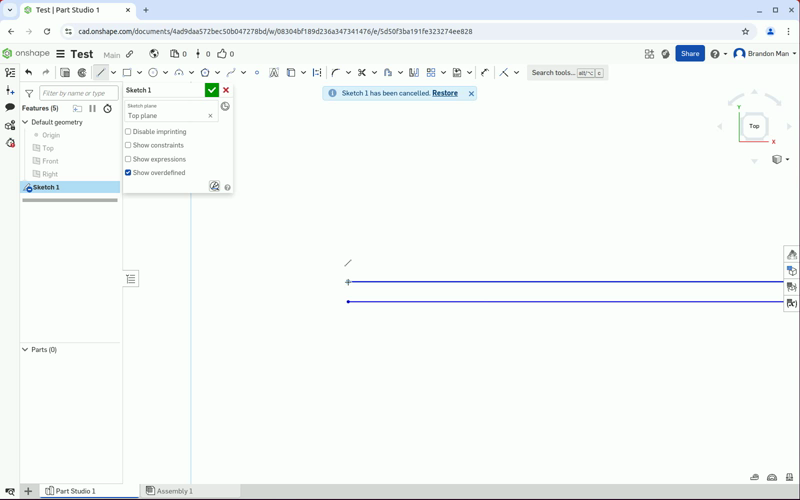
scroll(-6)
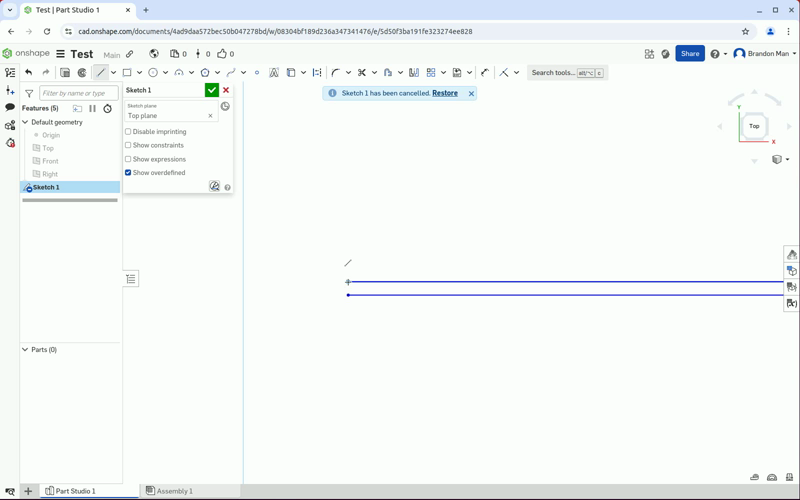
scroll(-6)
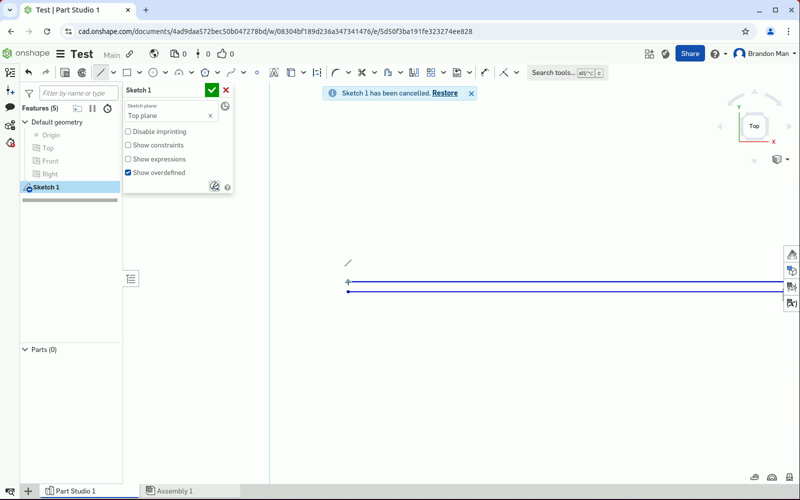
scroll(-6)
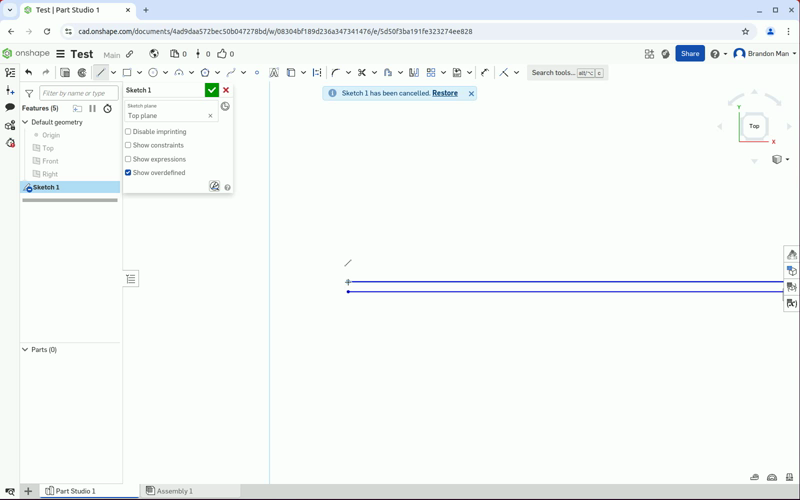
scroll(-6)
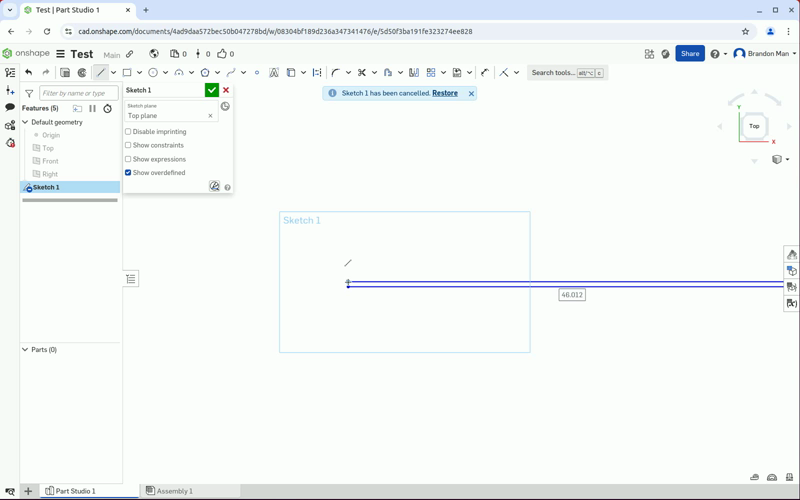
scroll(-6)
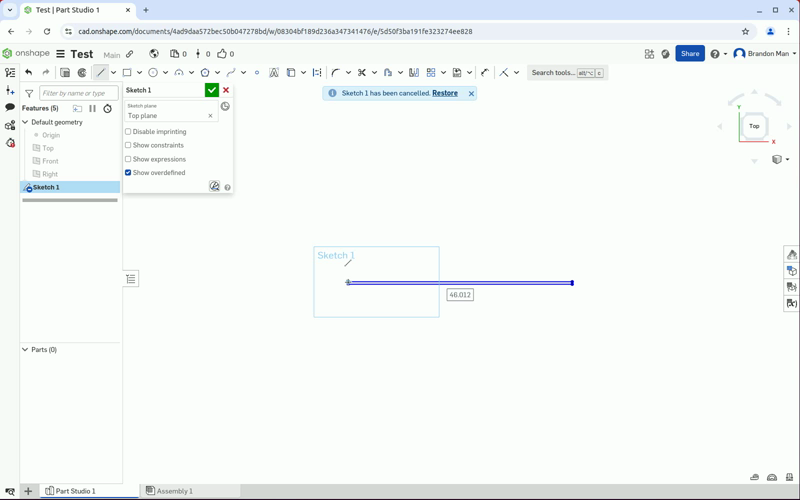
key_up(shift)
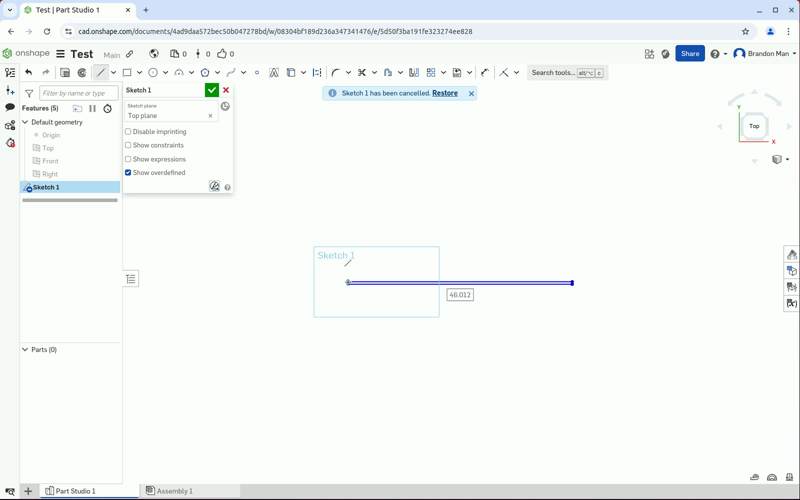
mouse_move(378, 281)
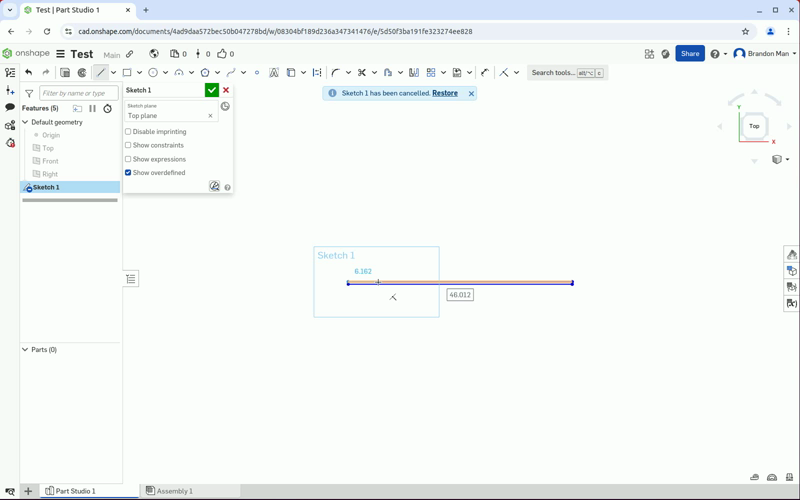
key_down(shift)
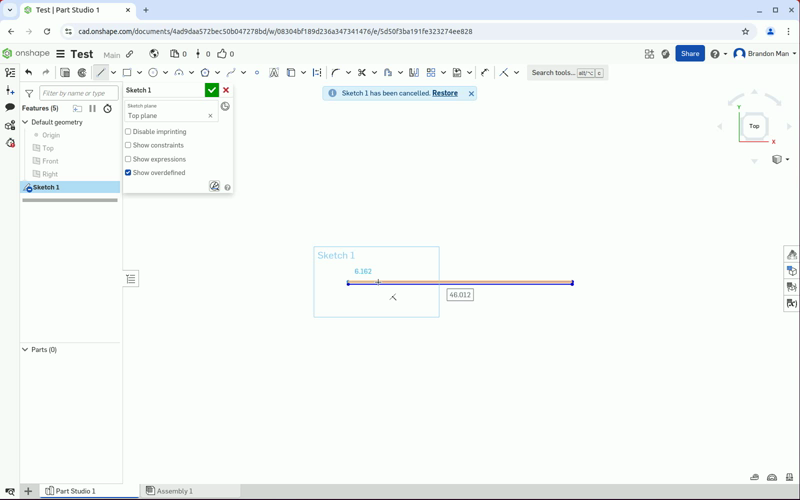
mouse_move(348, 284)
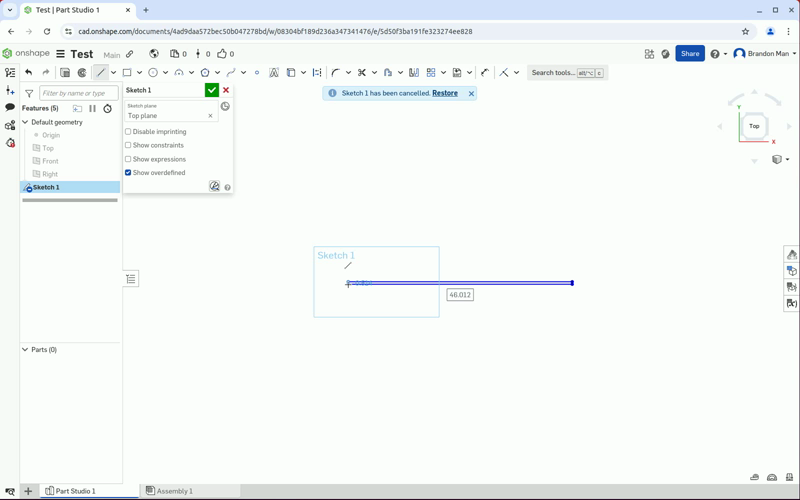
scroll(6)
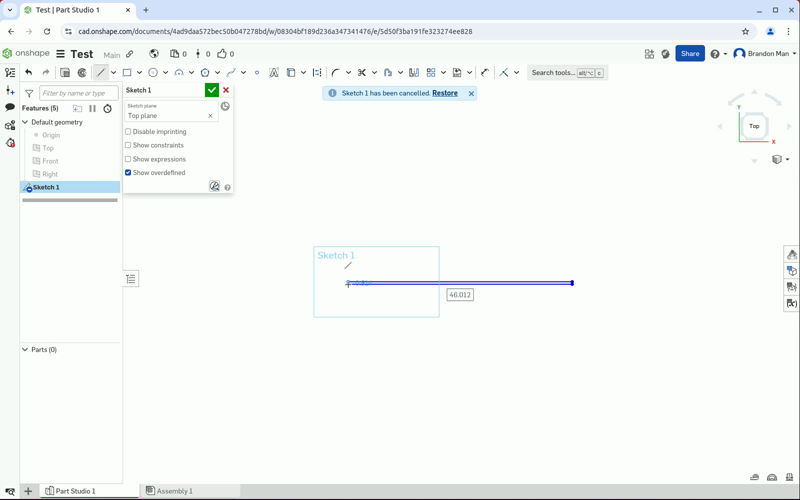
scroll(6)
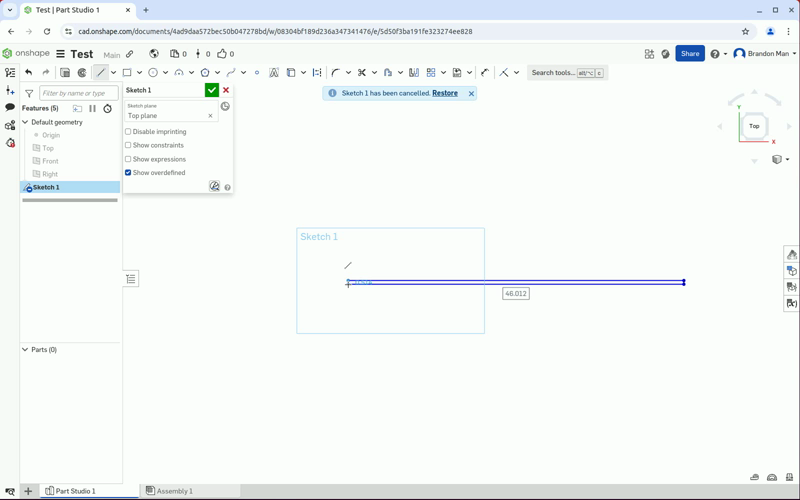
scroll(6)
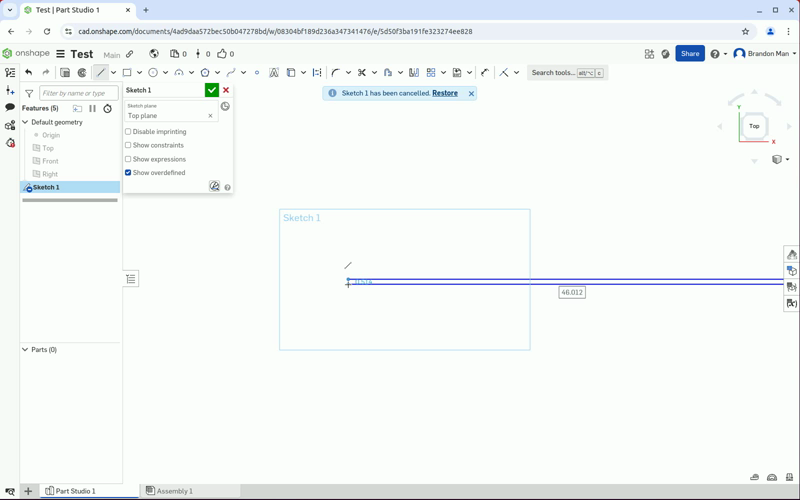
scroll(6)
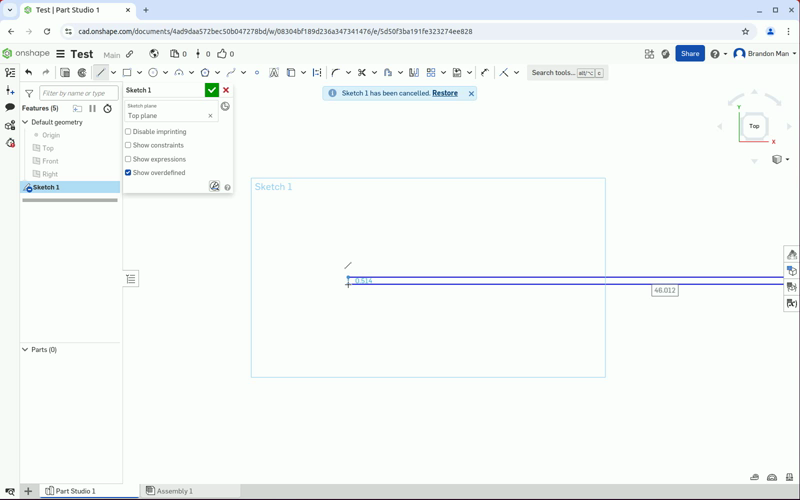
scroll(6)
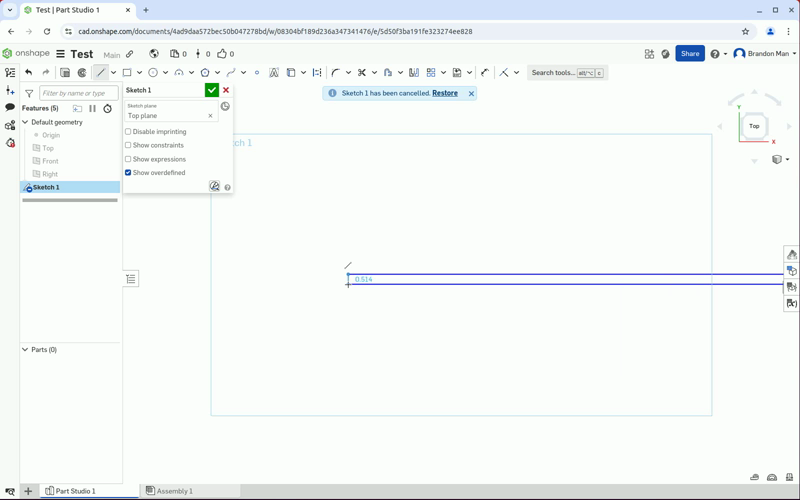
scroll(6)
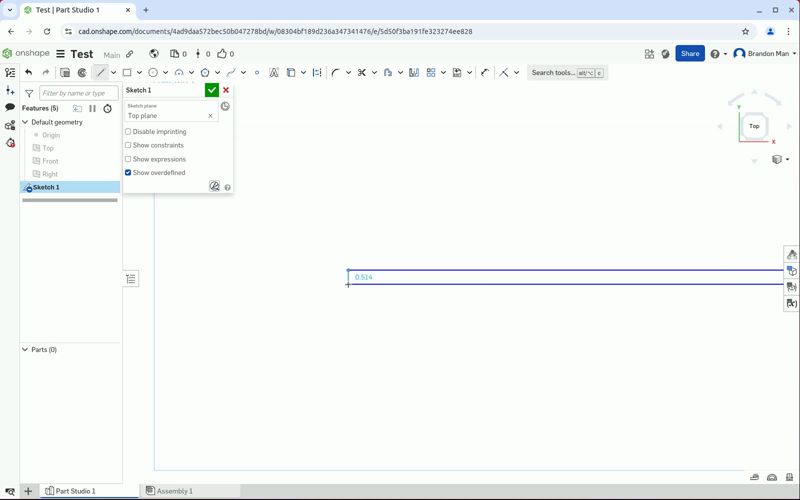
scroll(6)
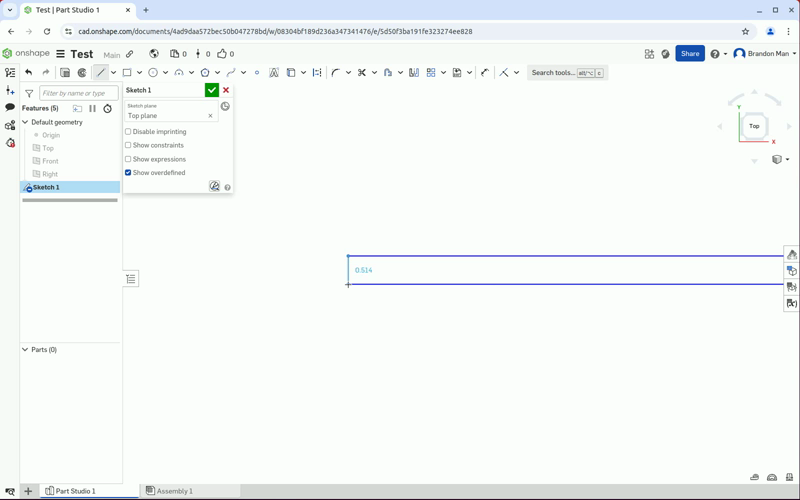
key_up(shift)
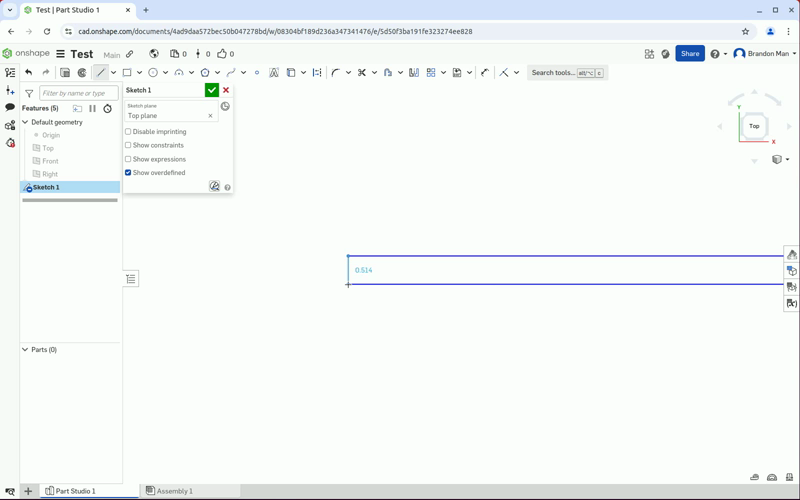
click(348, 284)
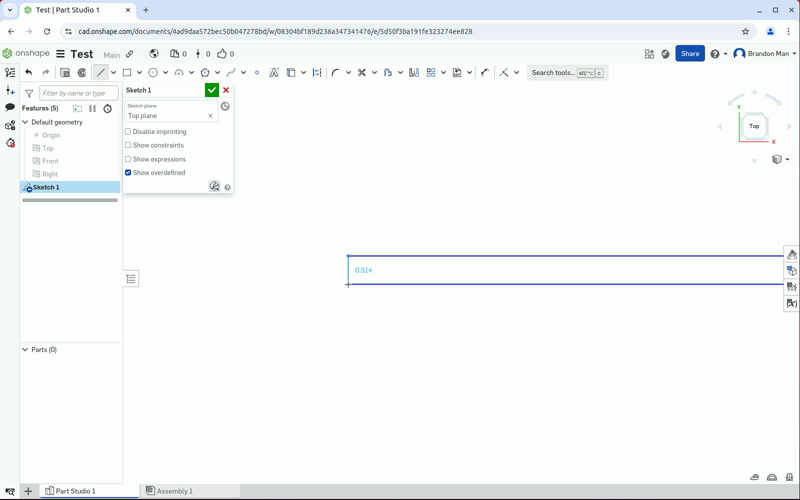
scroll(-6)
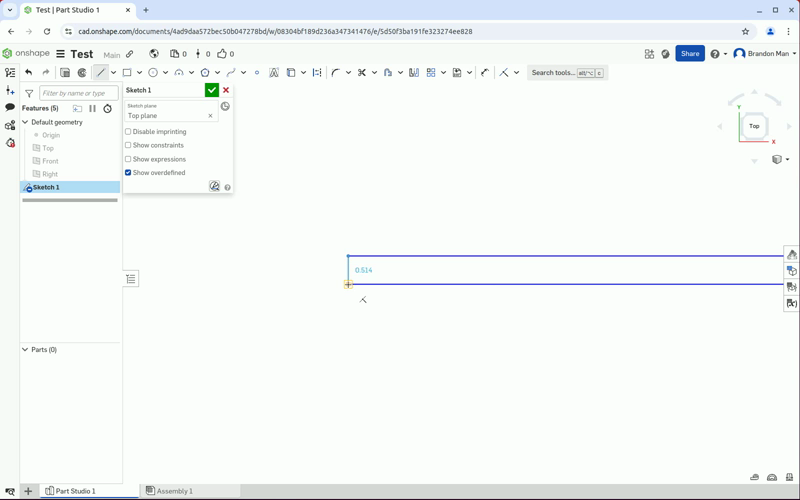
scroll(-6)
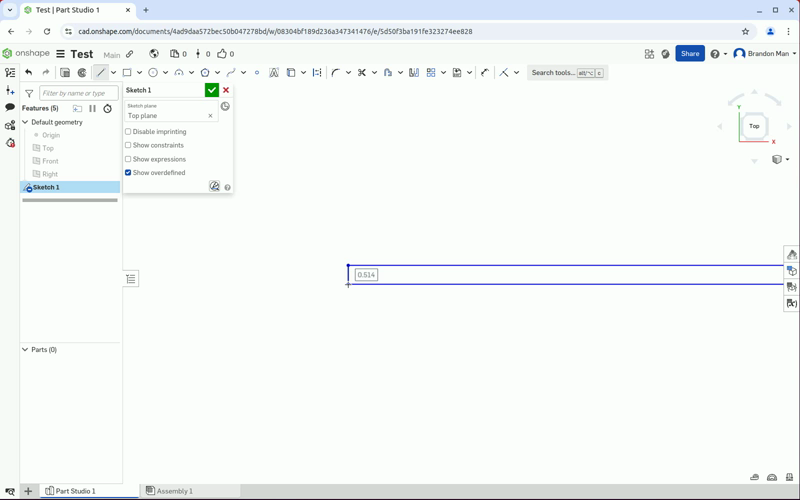
scroll(-6)
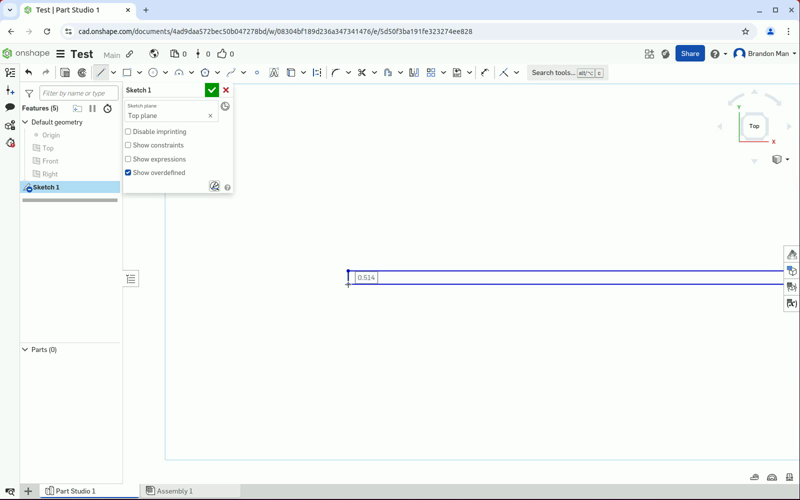
scroll(-6)
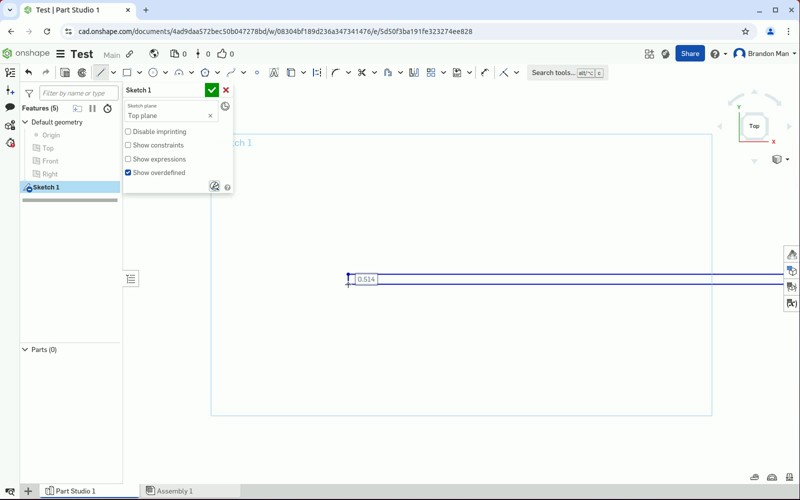
scroll(-6)
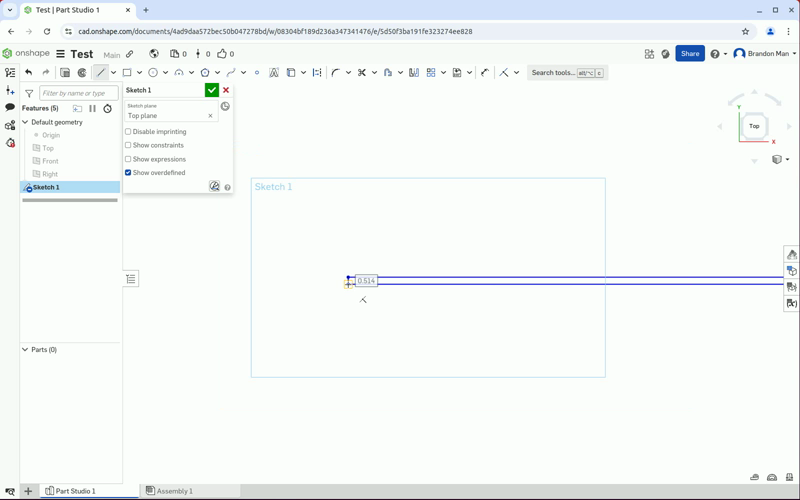
scroll(-6)
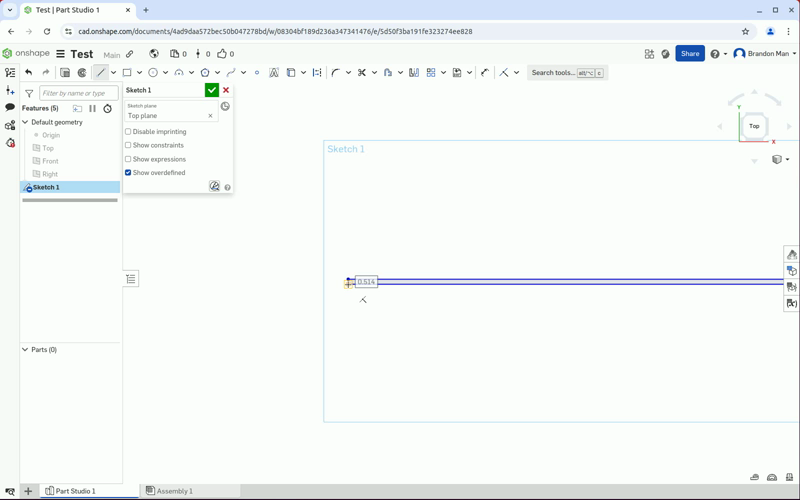
scroll(-6)
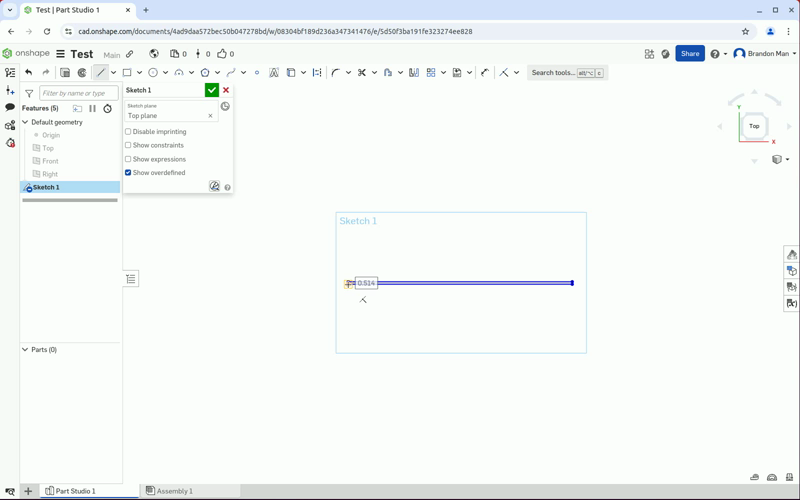
key(esc)
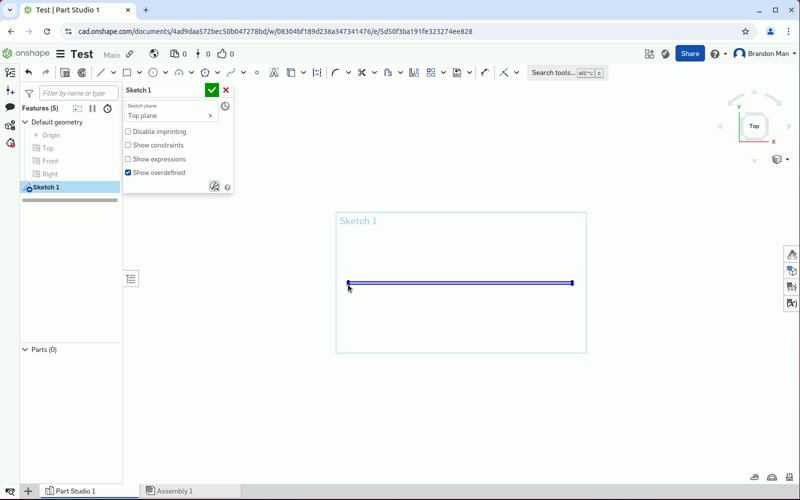
mouse_move(513, 282)
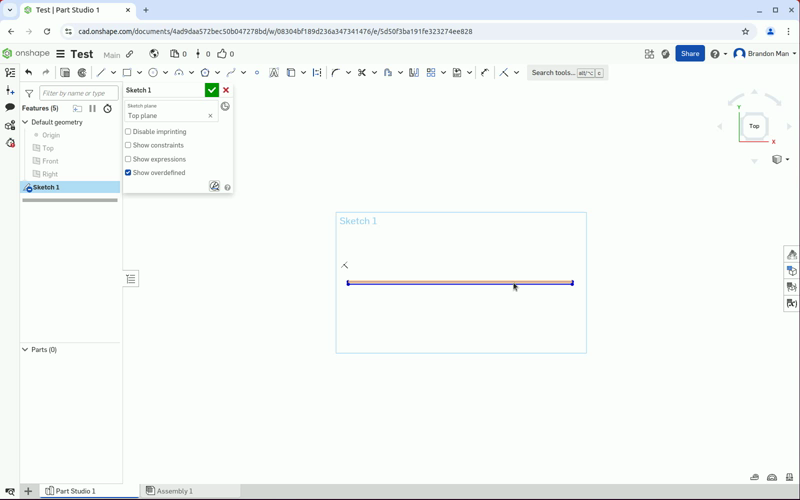
scroll(6)
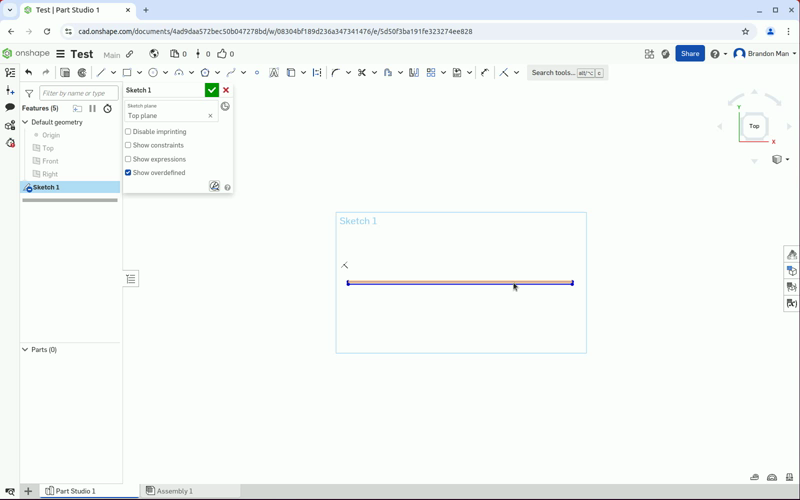
scroll(6)
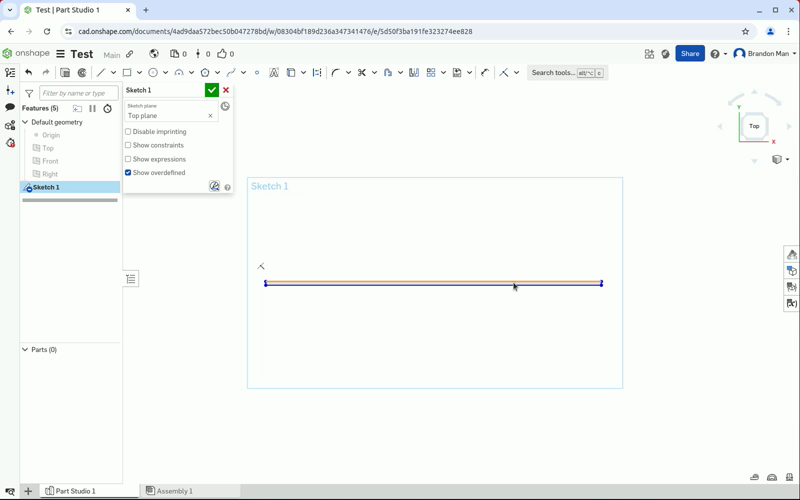
scroll(6)
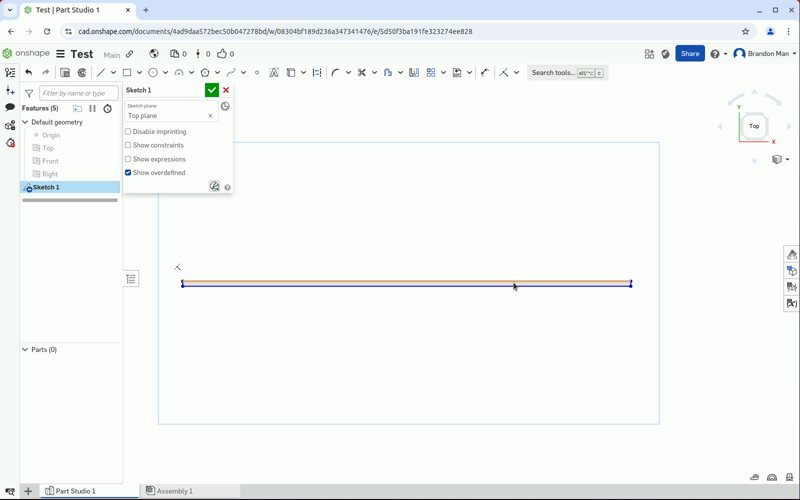
scroll(6)
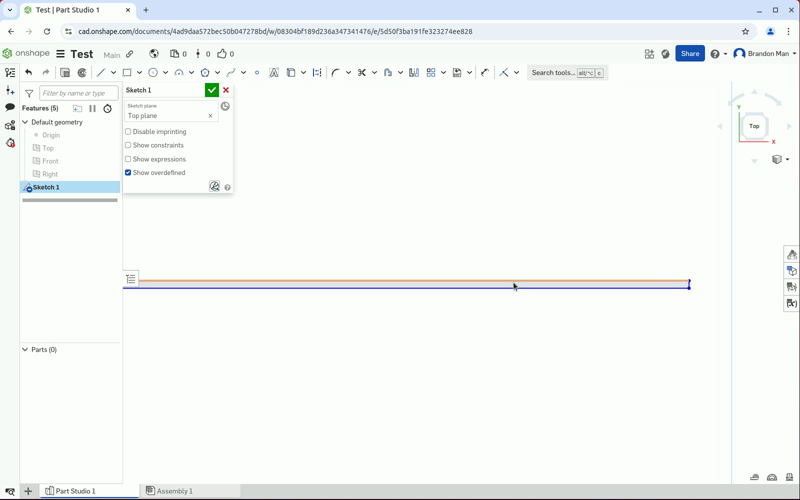
scroll(6)
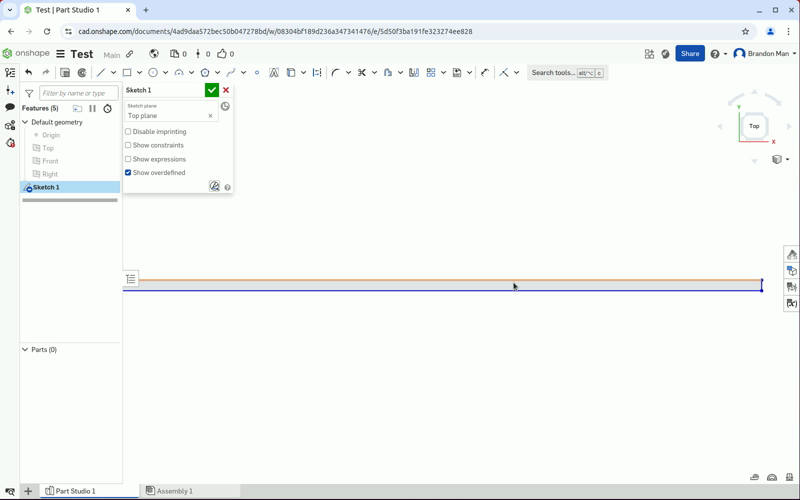
scroll(6)
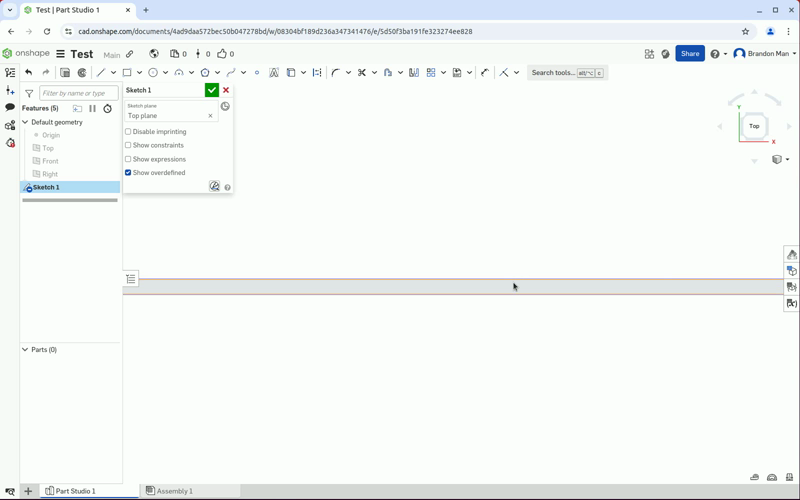
scroll(6)
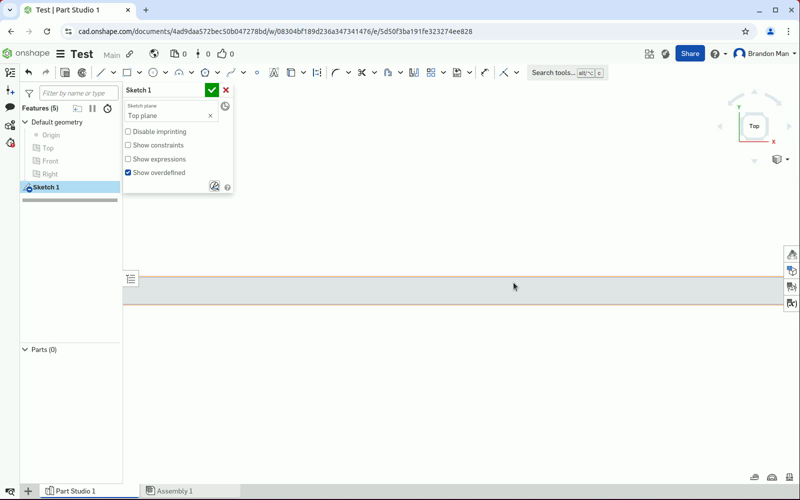
click(513, 282)
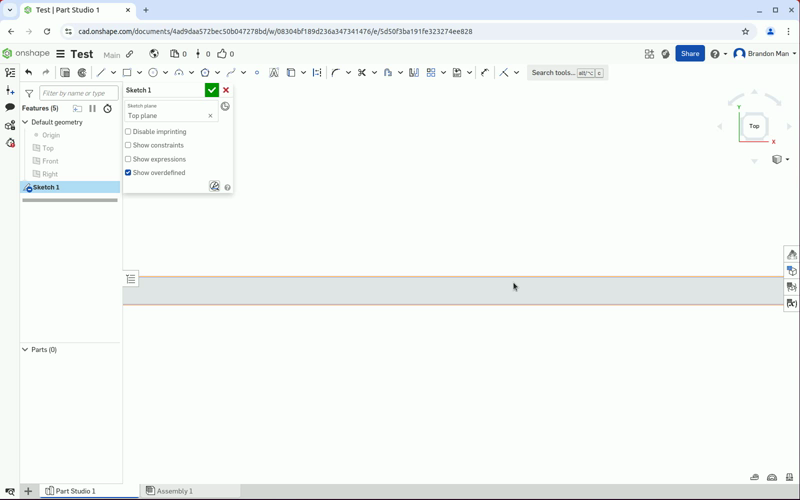
scroll(-6)
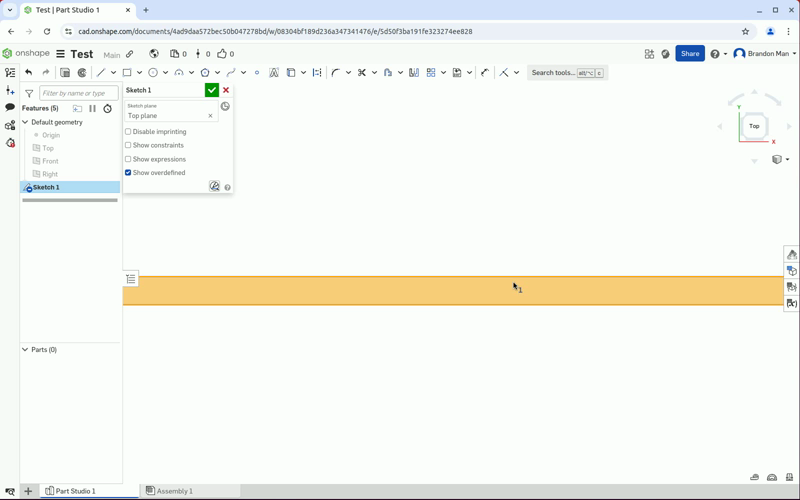
scroll(-6)
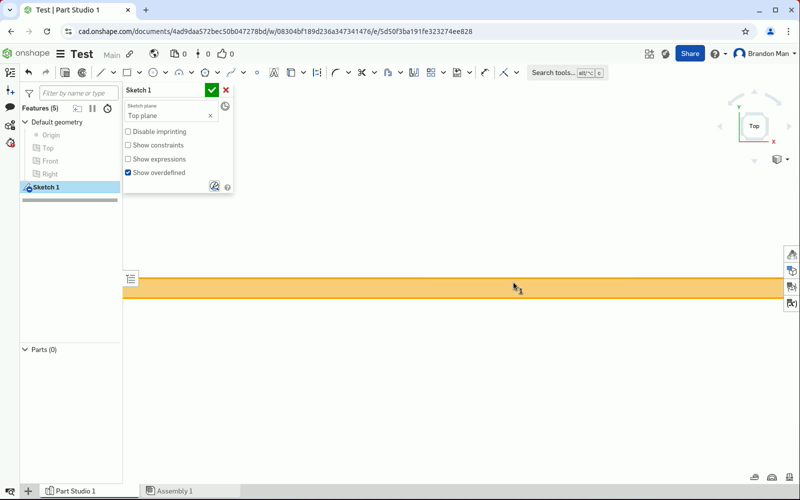
scroll(-6)
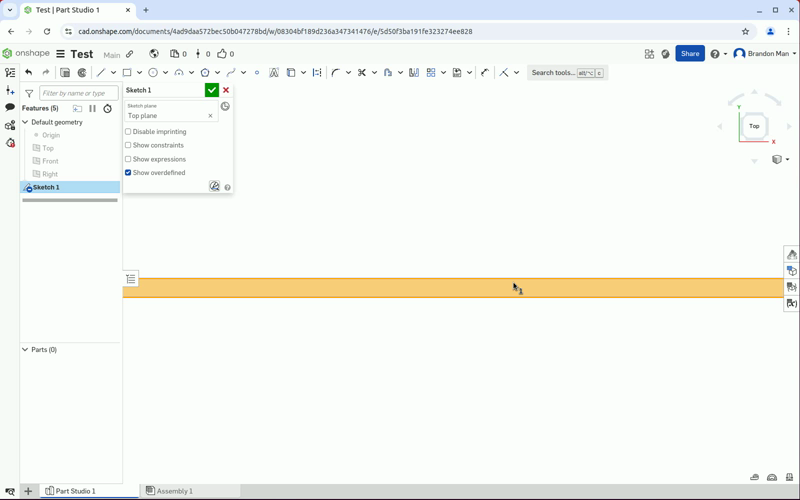
scroll(-6)
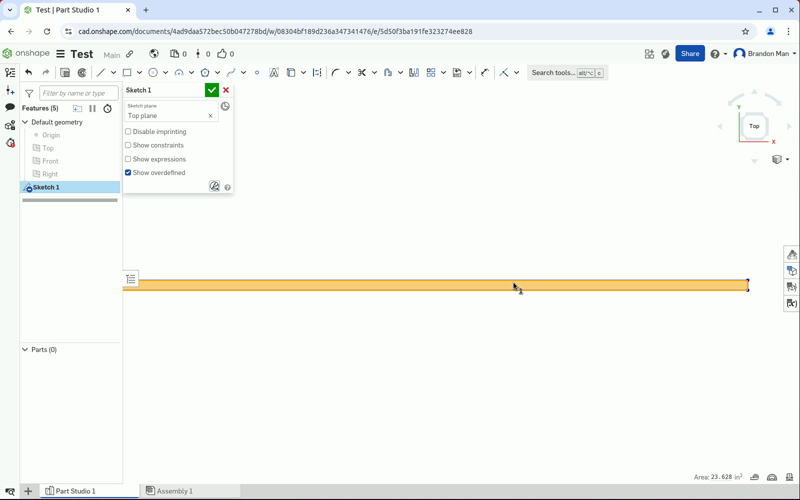
scroll(-6)
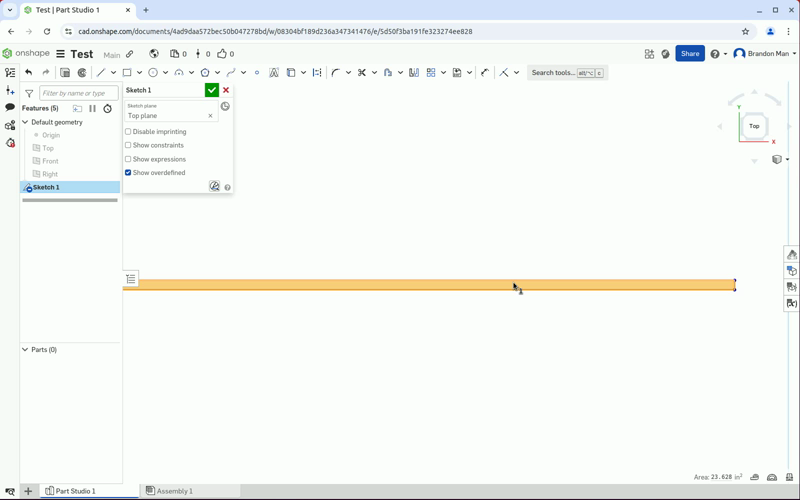
scroll(-6)
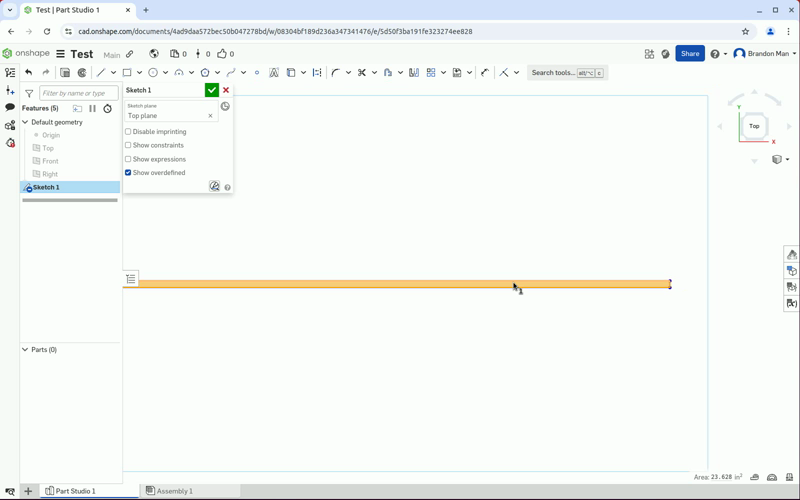
scroll(-6)
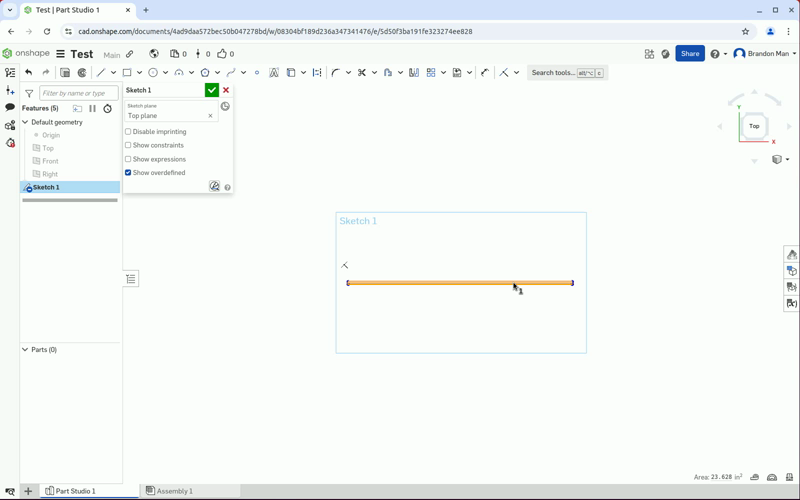
mouse_move(73, 352)
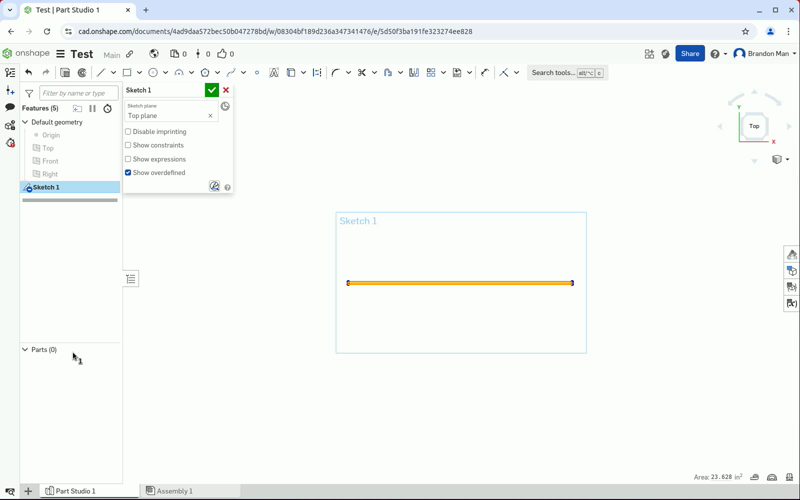
key(shift+y)
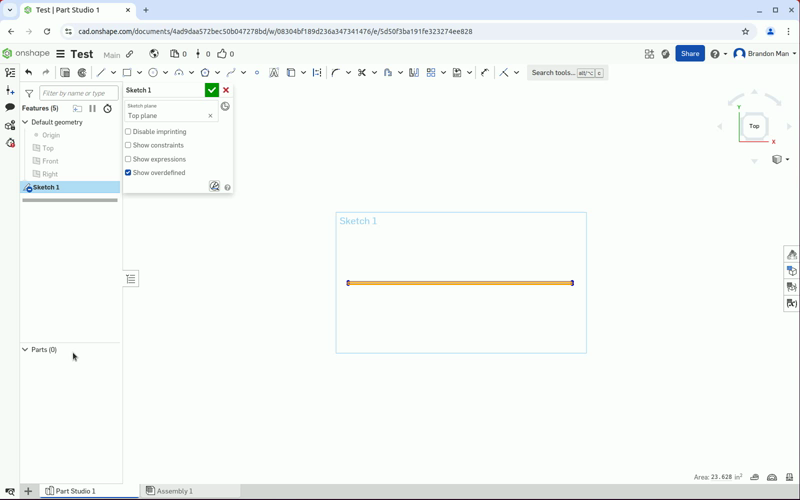
key(shift+e)
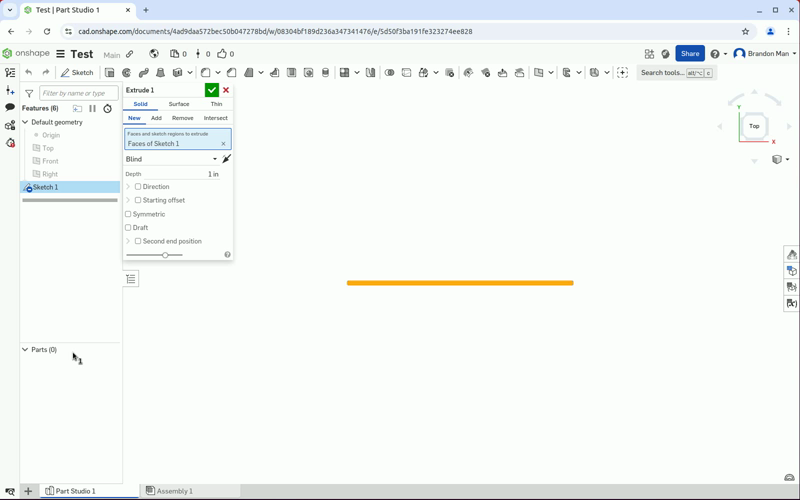
mouse_move(143, 106)
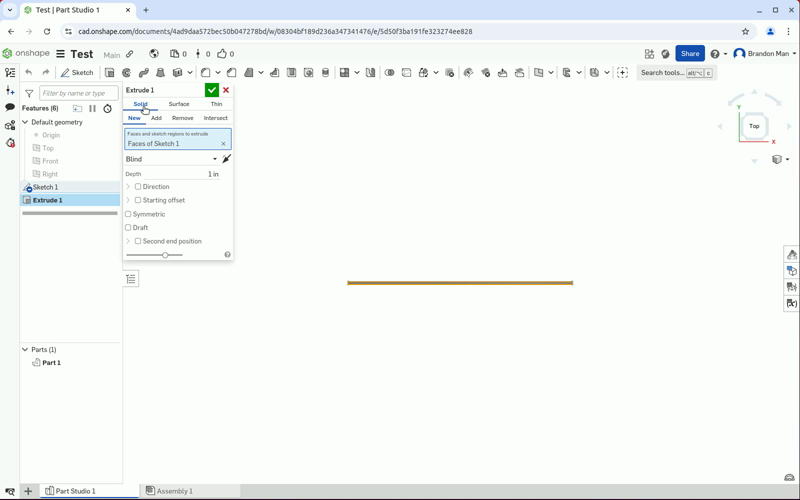
click(143, 106)
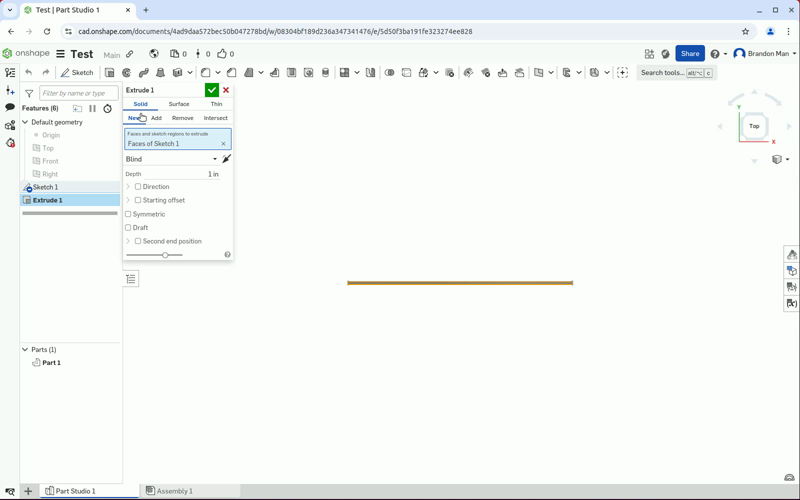
mouse_move(137, 120)
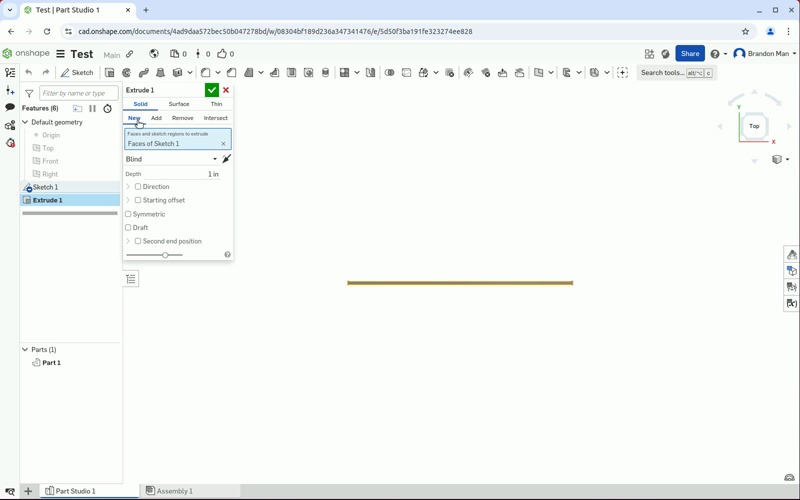
click(137, 120)
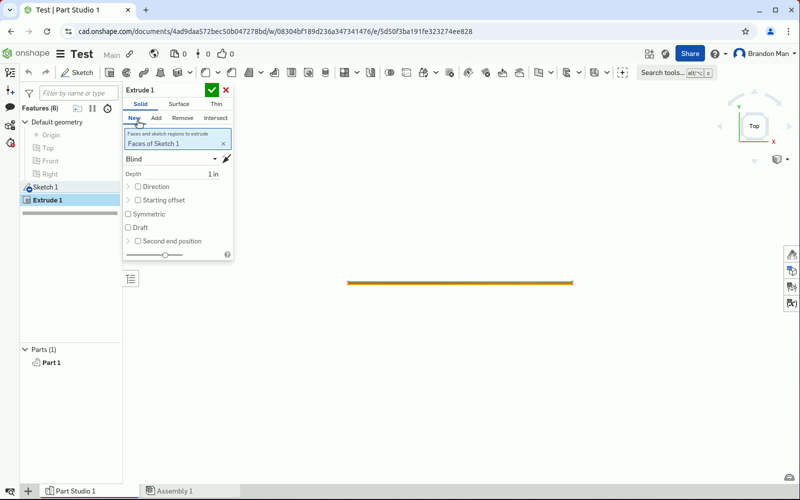
key(tab, 4)
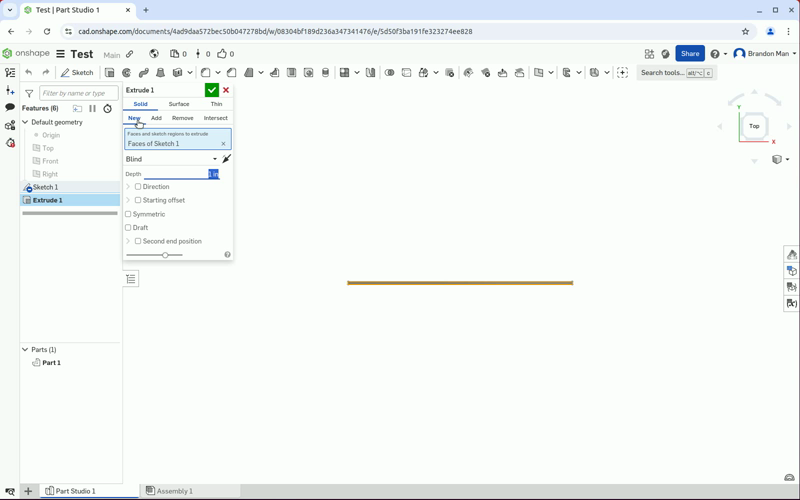
text(0.722)
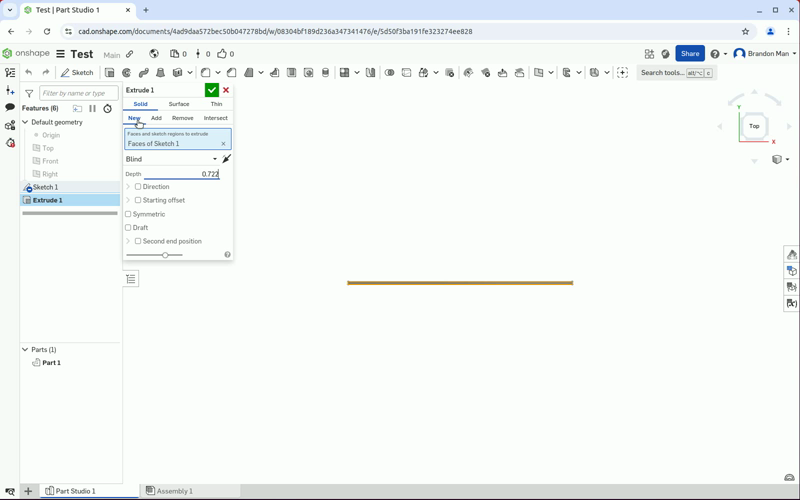
key(enter)
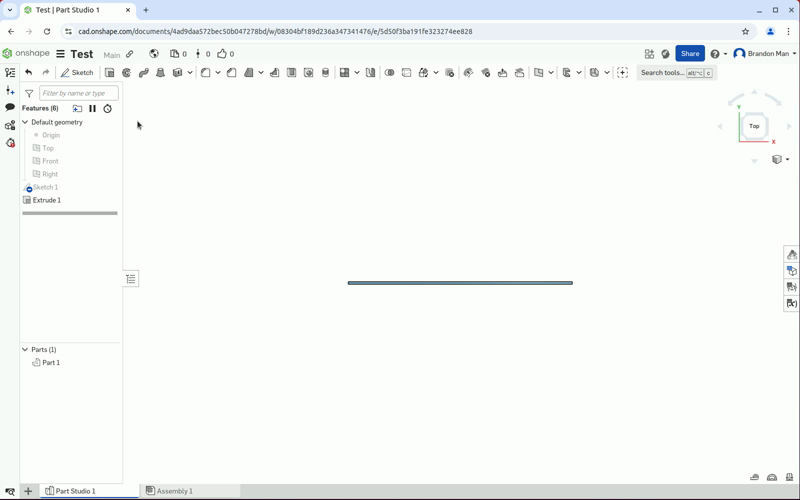
key(shift+h)
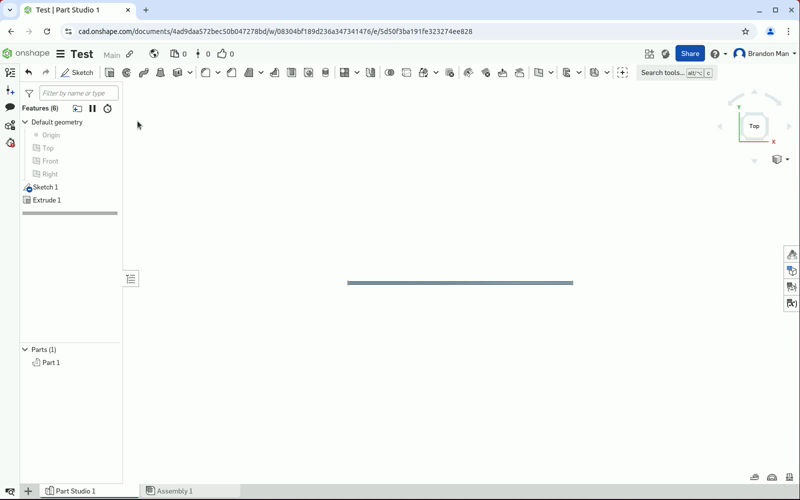
key(shift+h)
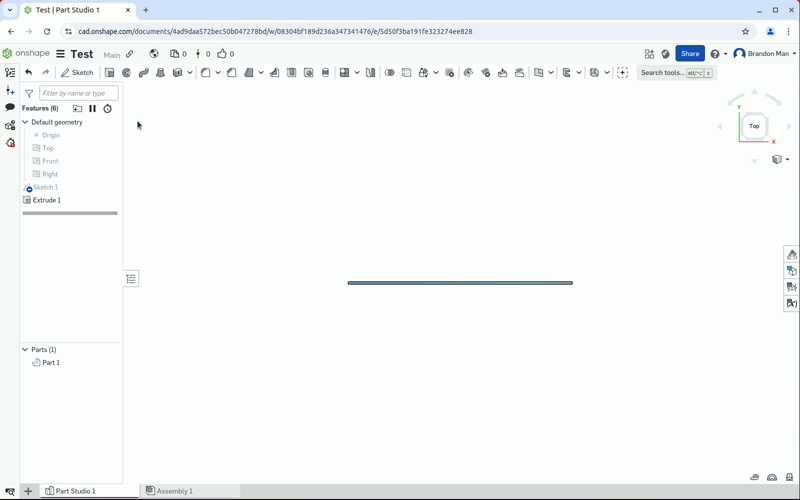
mouse_move(73, 189)
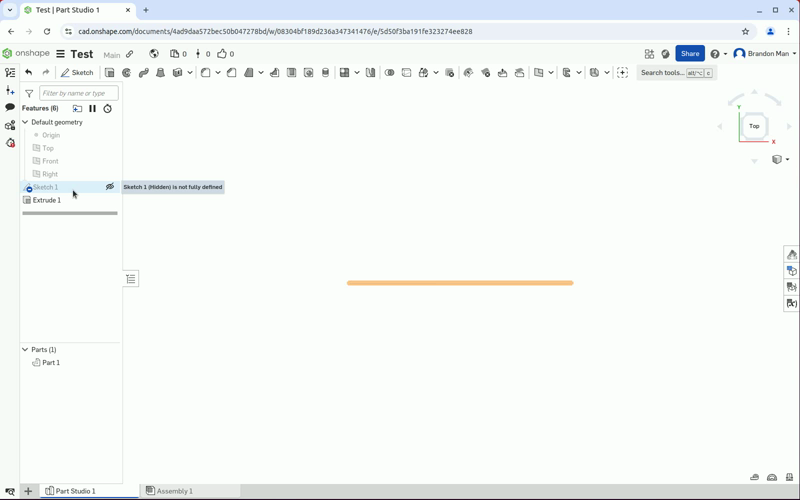
click(73, 189)
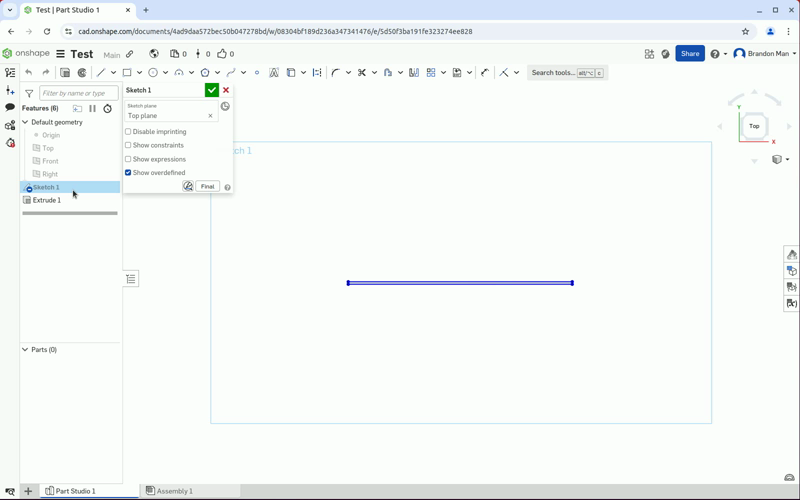
mouse_move(229, 92)
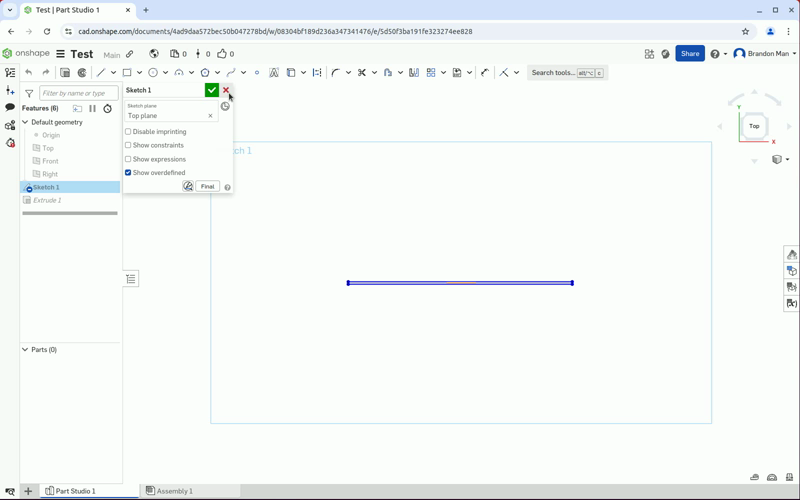
click(229, 92)
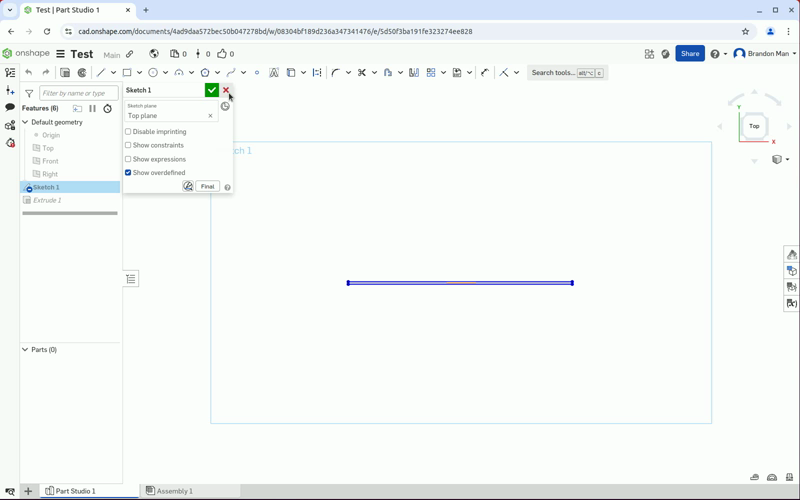
key(shift+s)
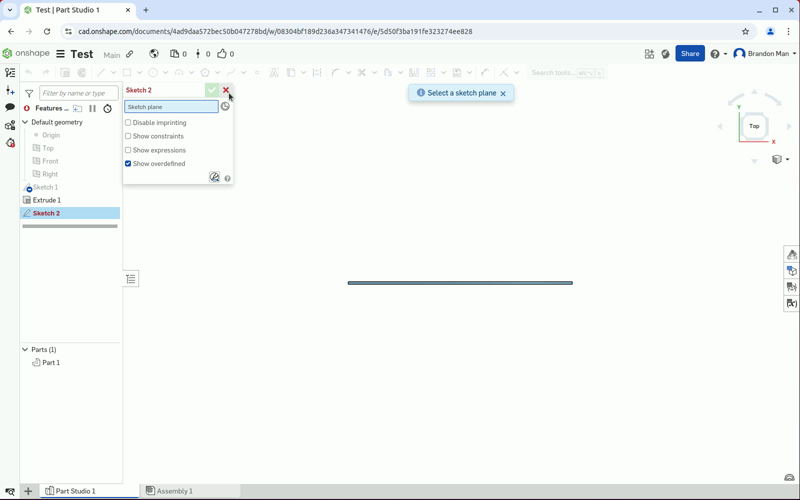
mouse_move(73, 150)
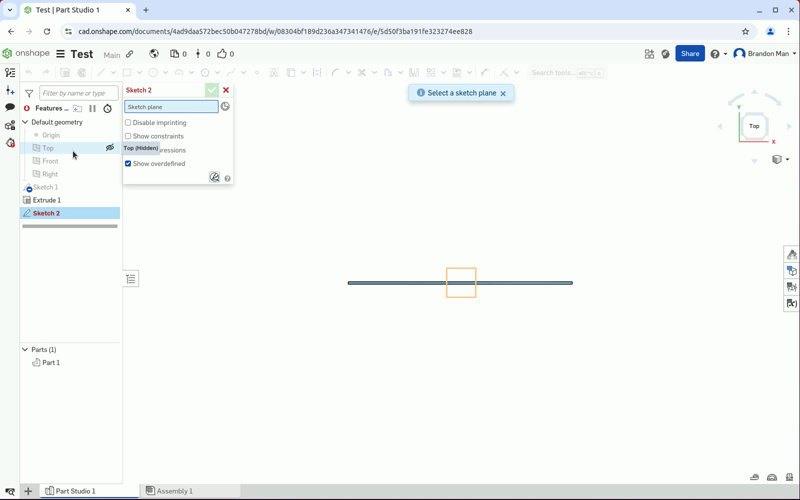
click(73, 150)
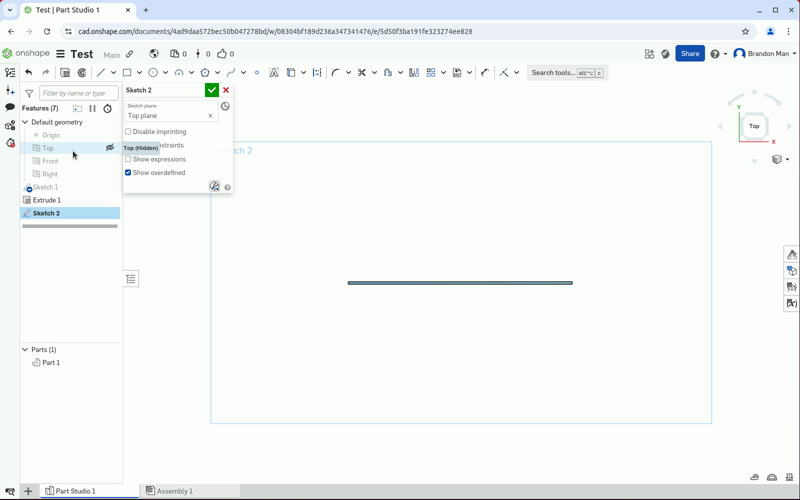
mouse_move(73, 352)
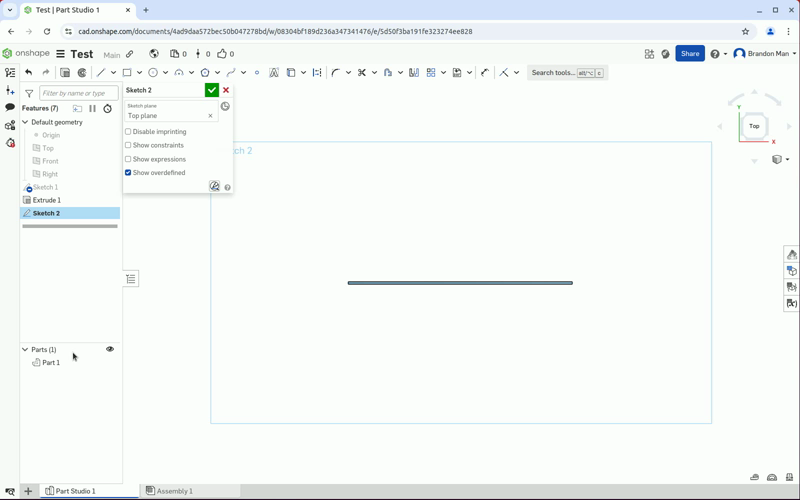
key(y)
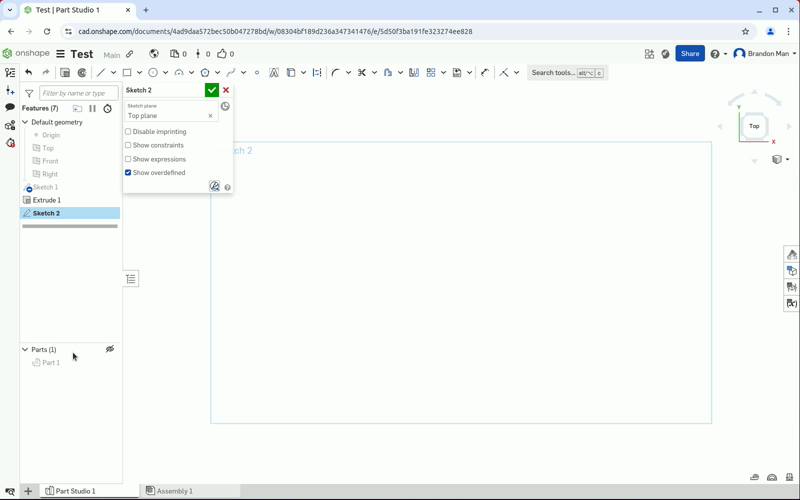
key(l)
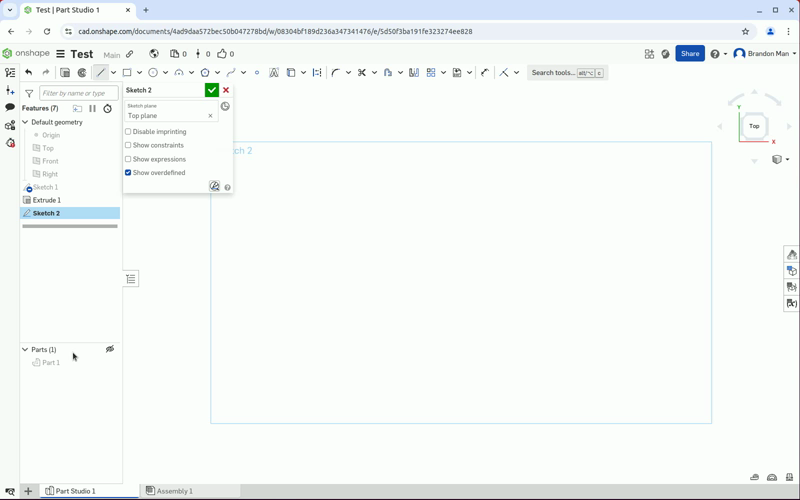
key_down(shift)
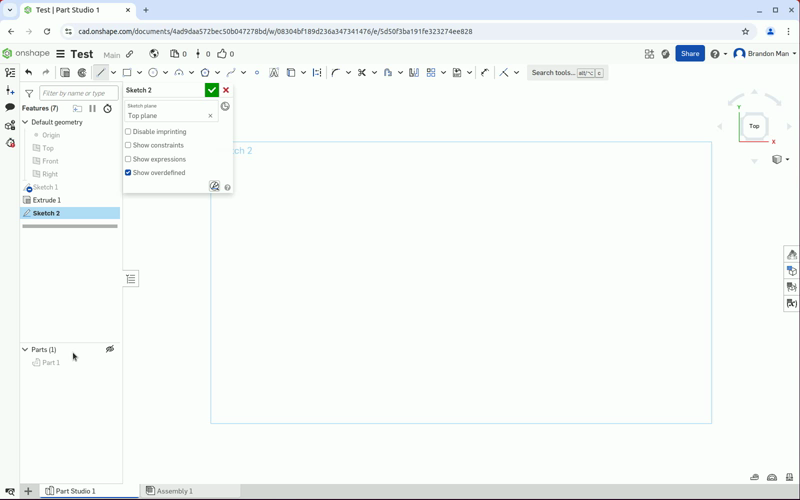
mouse_move(348, 312)
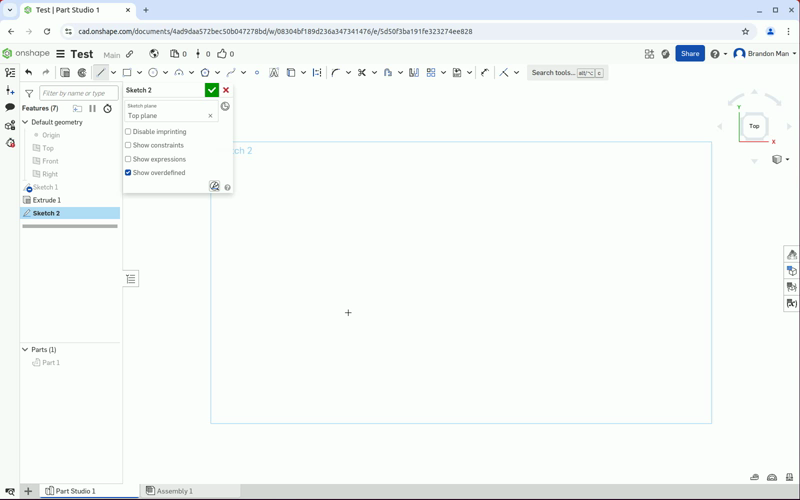
click(348, 312)
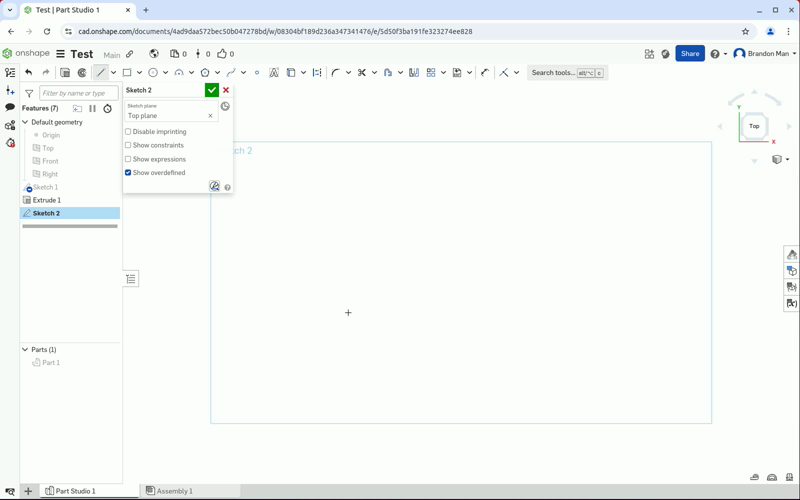
key_up(shift)
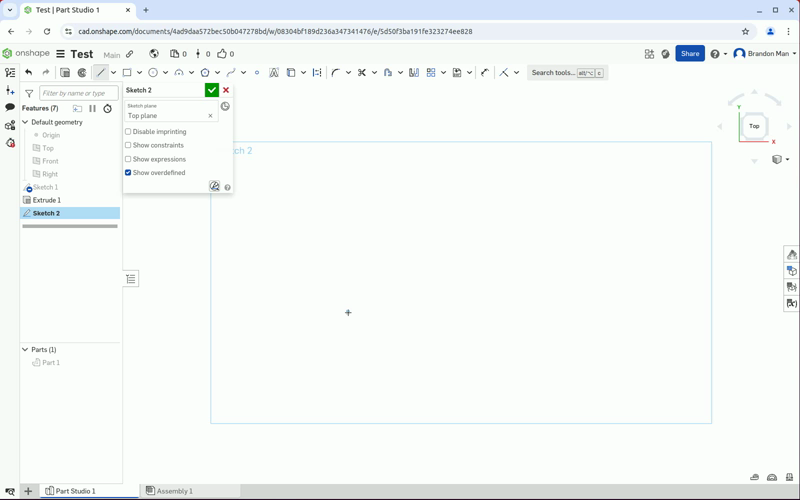
key_down(shift)
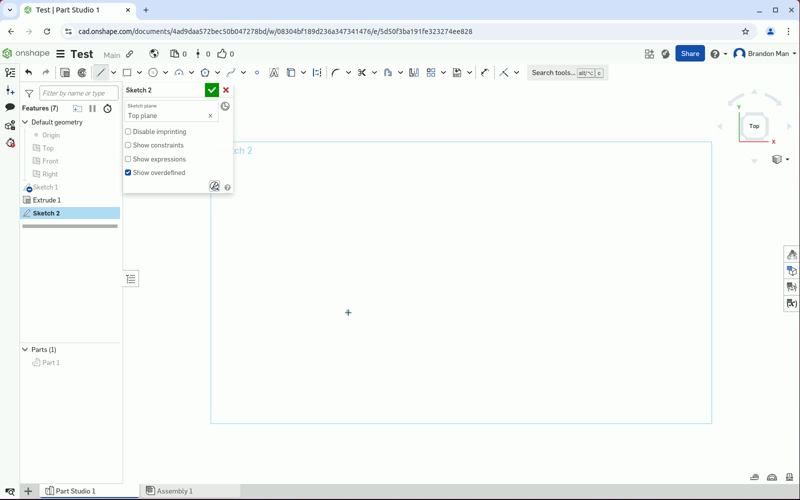
mouse_move(572, 312)
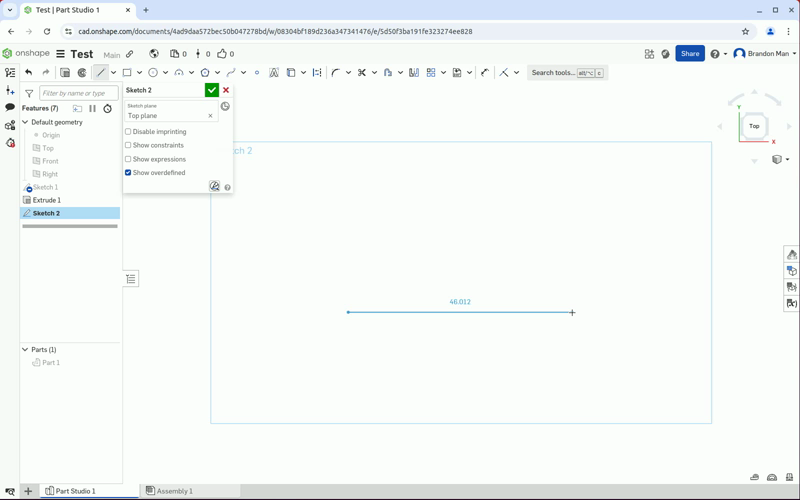
click(572, 312)
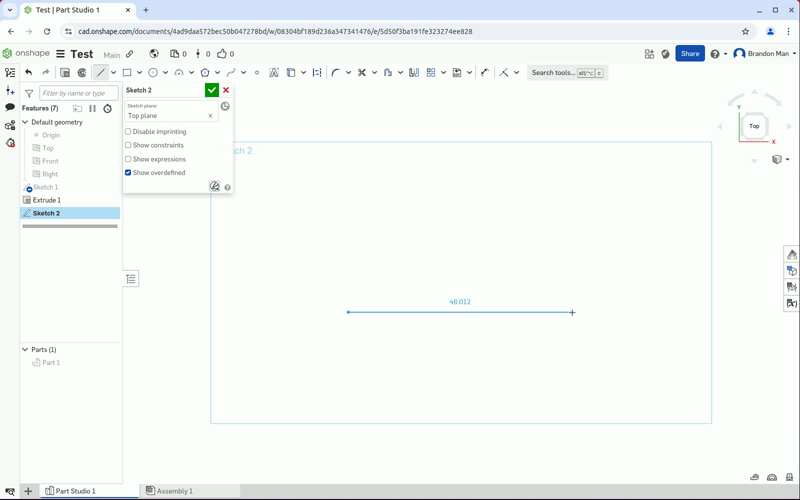
key_up(shift)
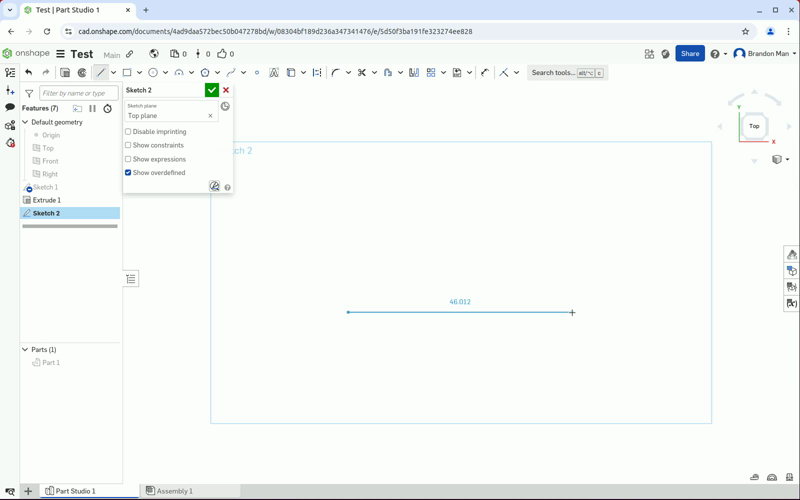
key_down(shift)
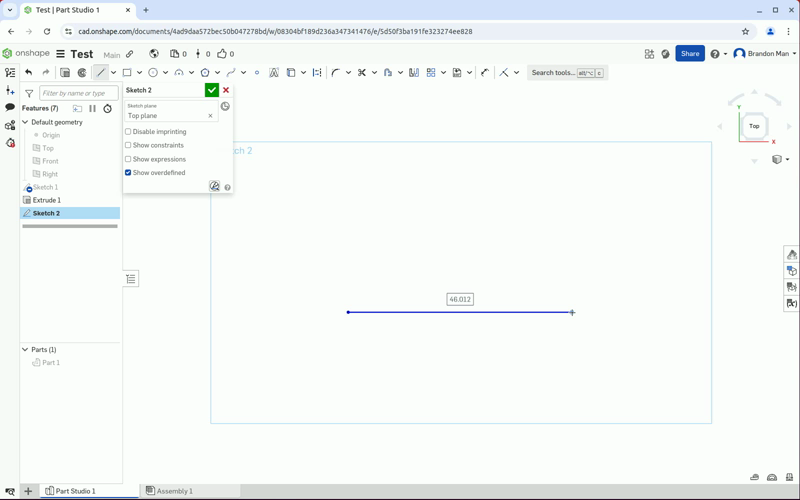
mouse_move(589, 312)
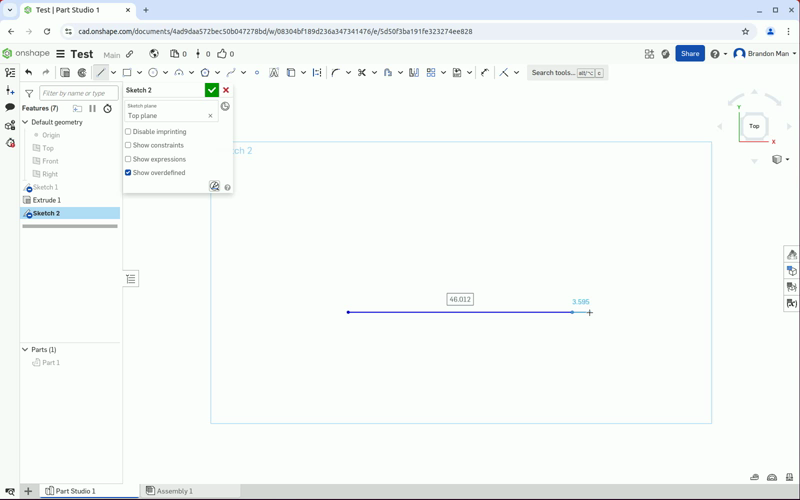
mouse_move(572, 309)
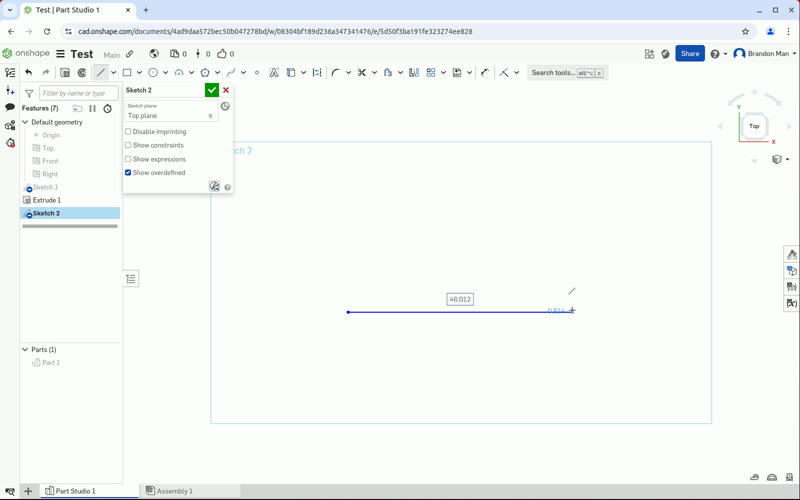
scroll(6)
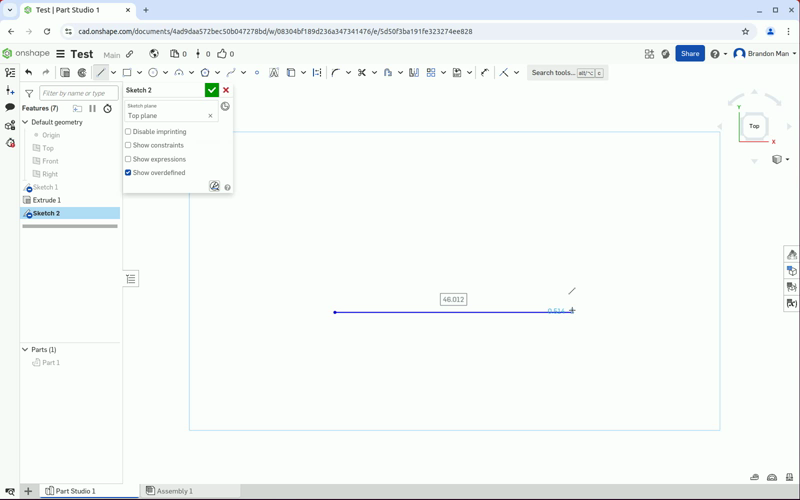
scroll(6)
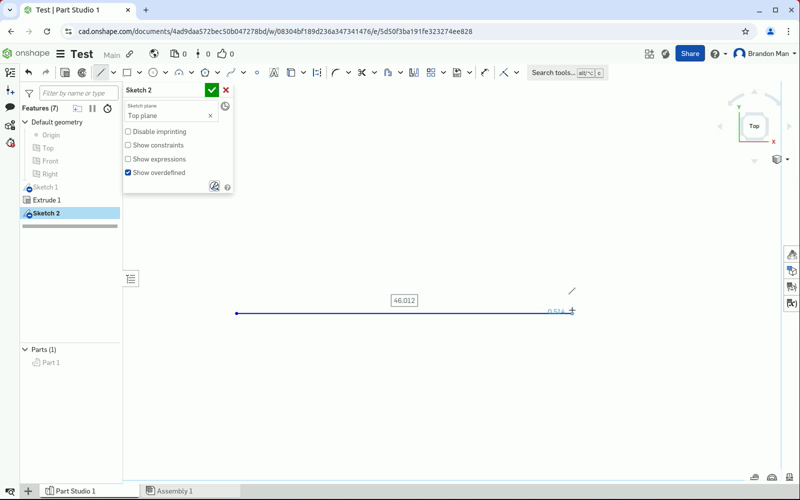
scroll(6)
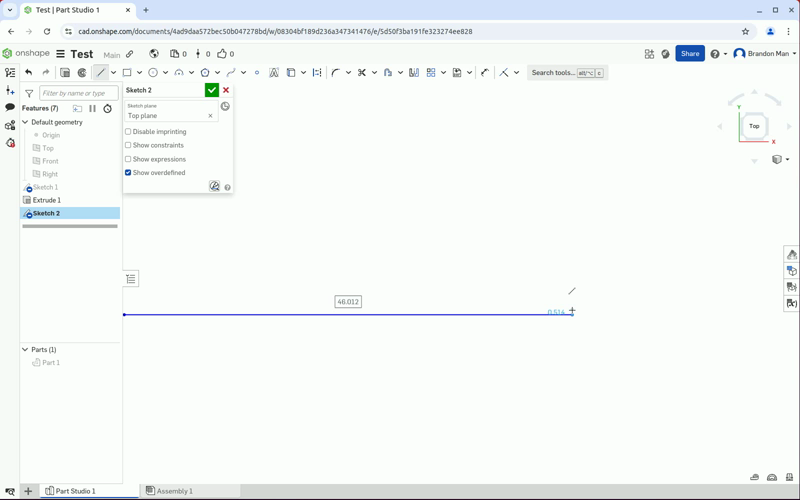
scroll(6)
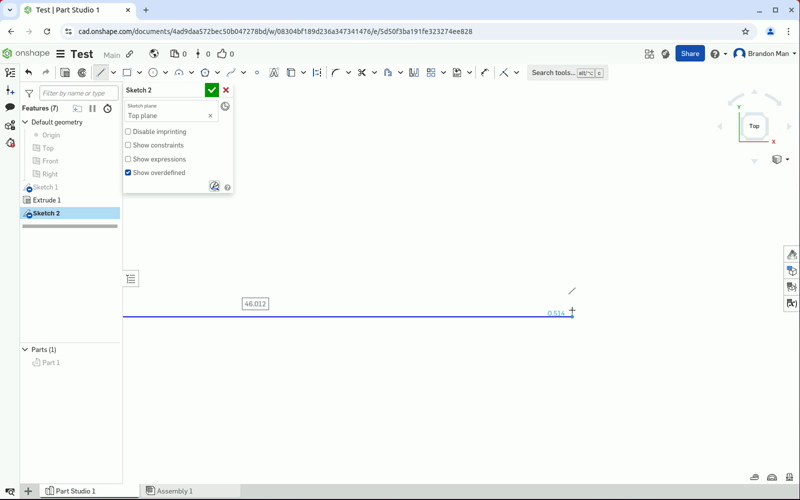
scroll(6)
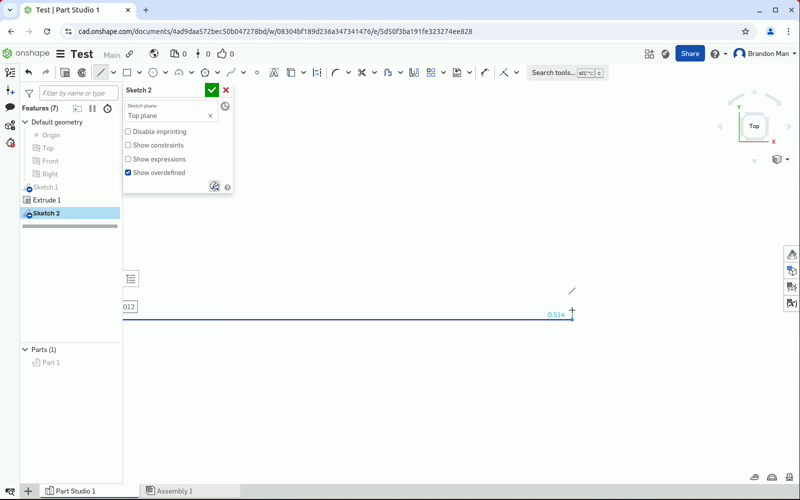
scroll(6)
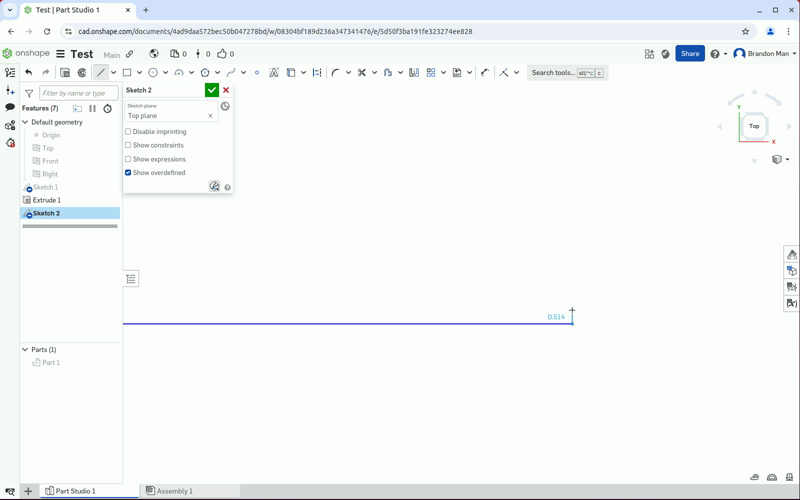
scroll(6)
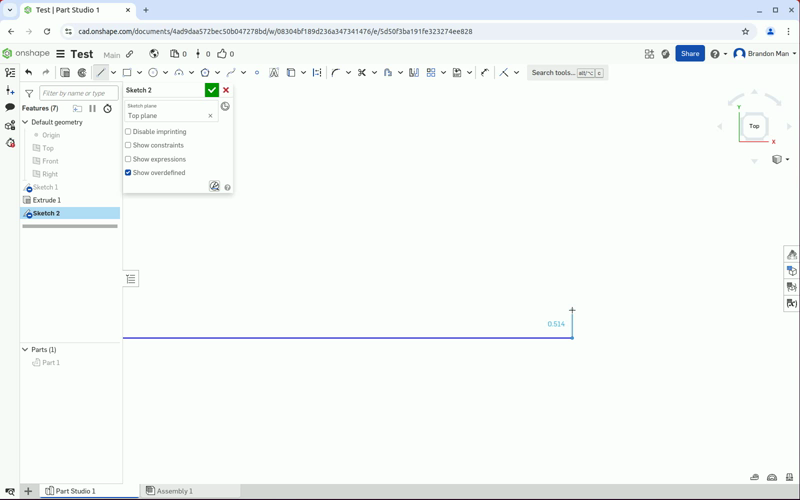
click(572, 309)
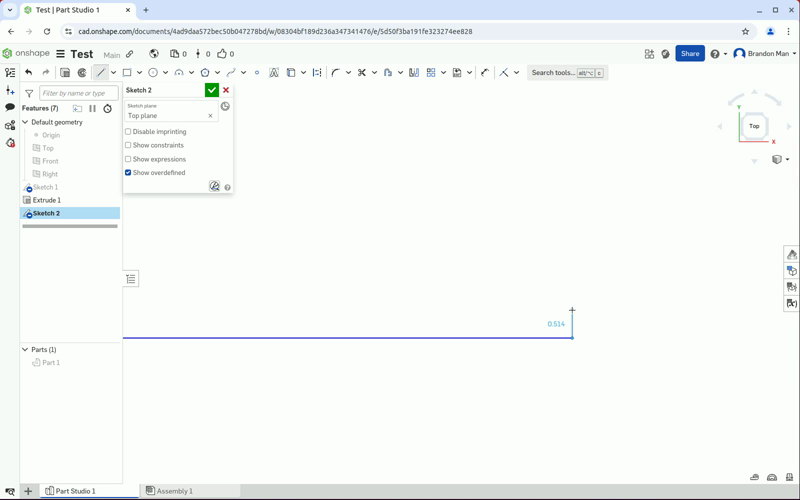
scroll(-6)
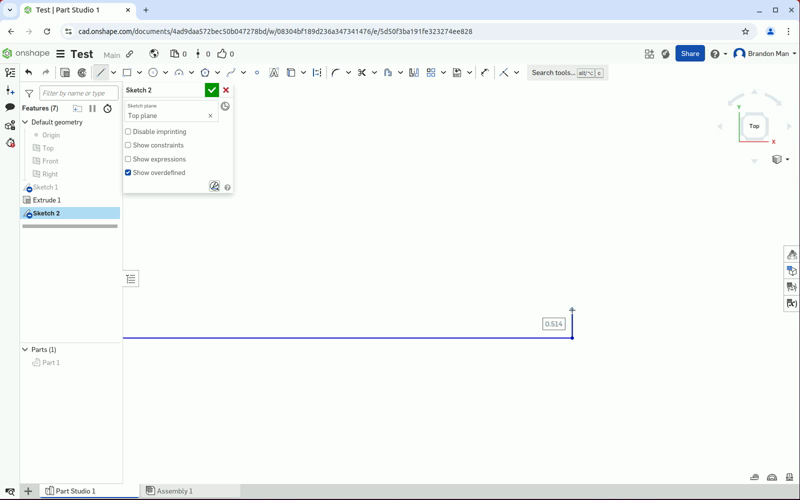
scroll(-6)
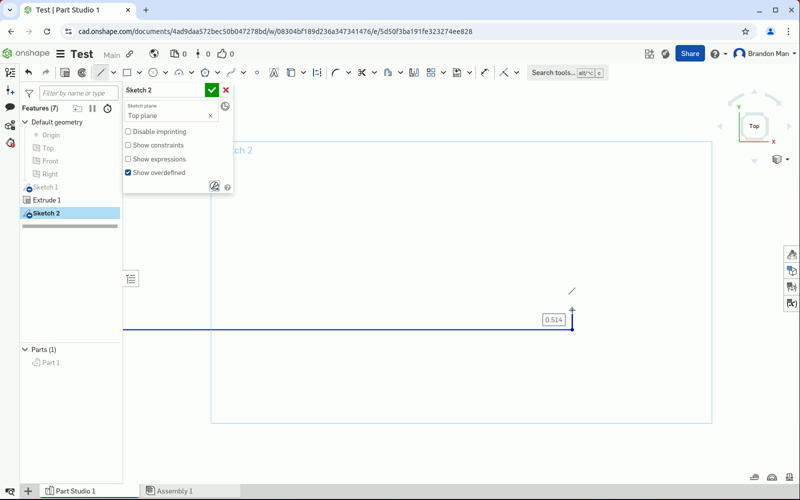
scroll(-6)
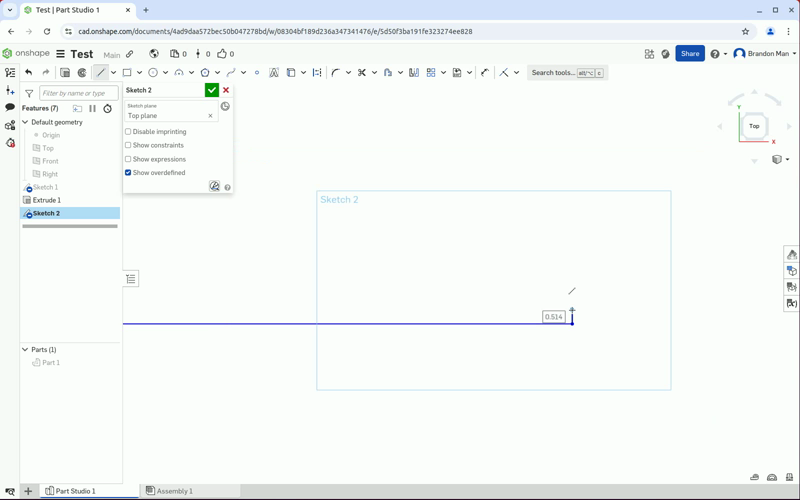
scroll(-6)
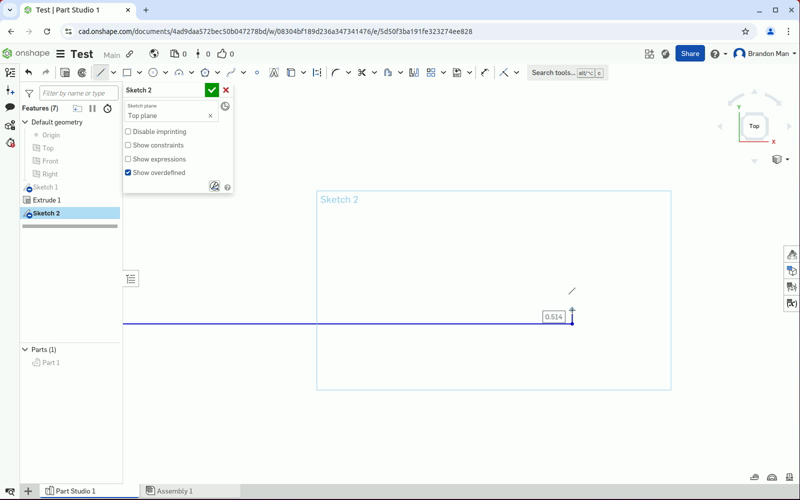
scroll(-6)
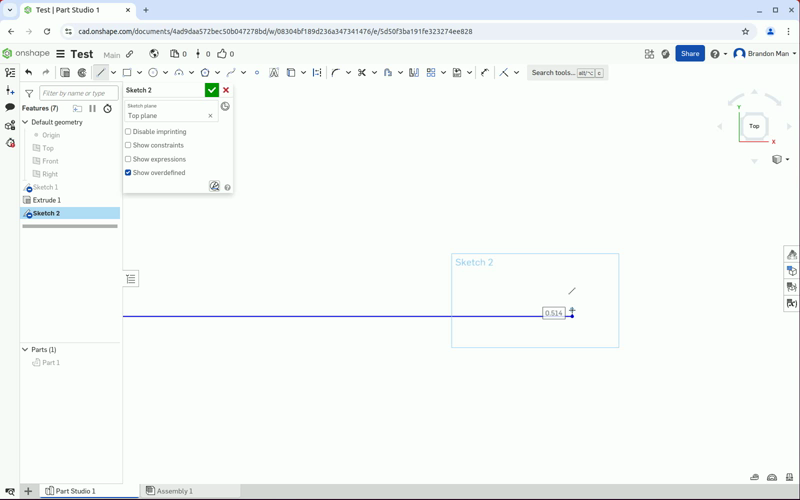
scroll(-6)
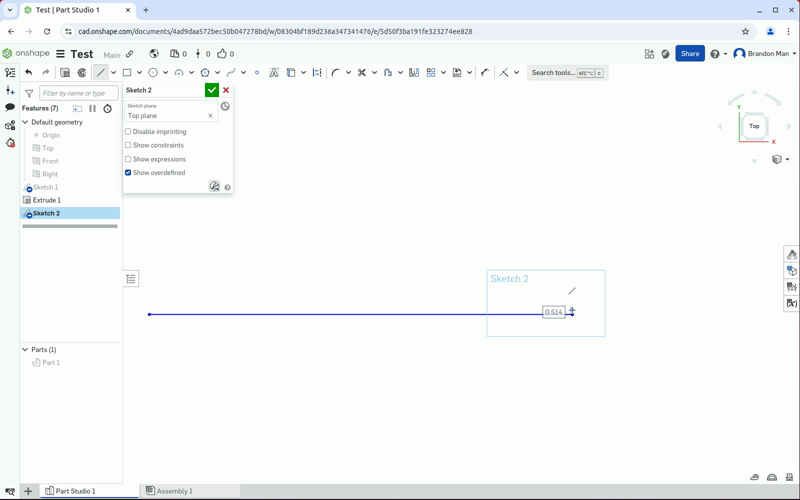
scroll(-6)
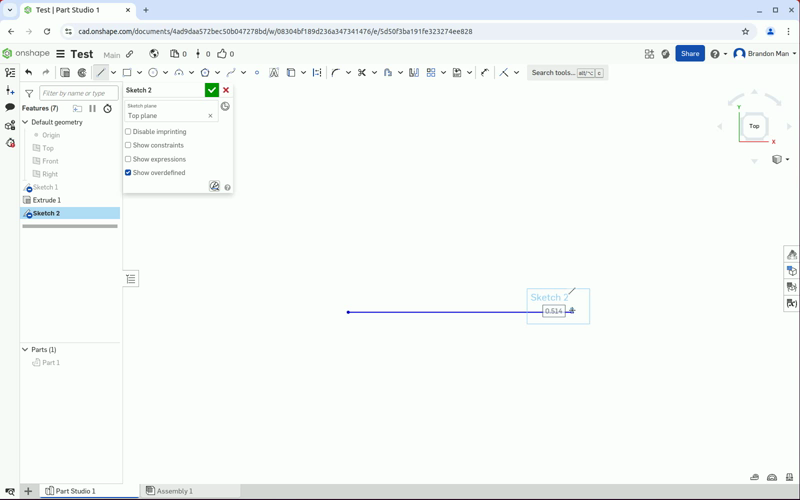
key_up(shift)
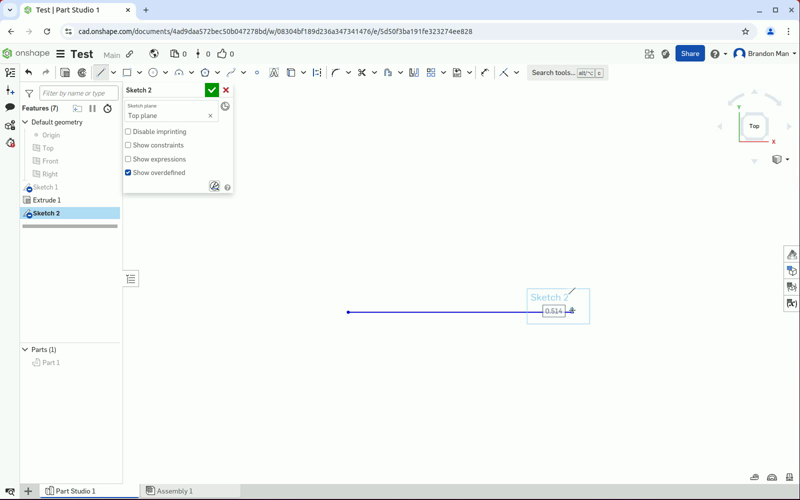
key_down(shift)
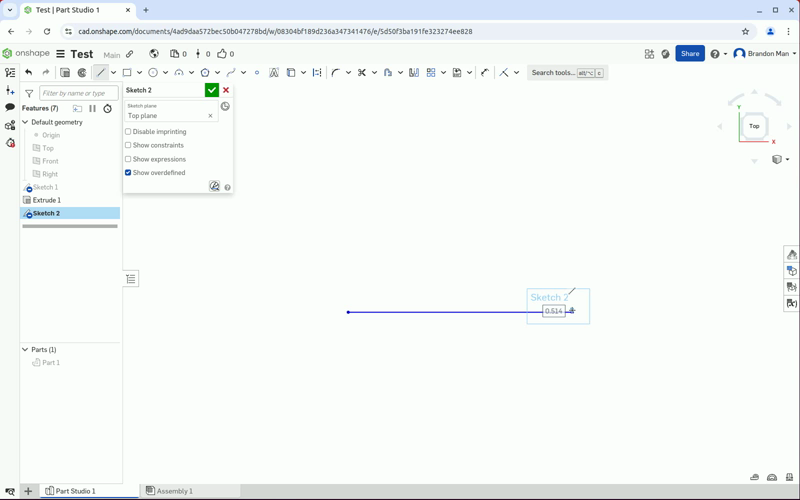
mouse_move(348, 309)
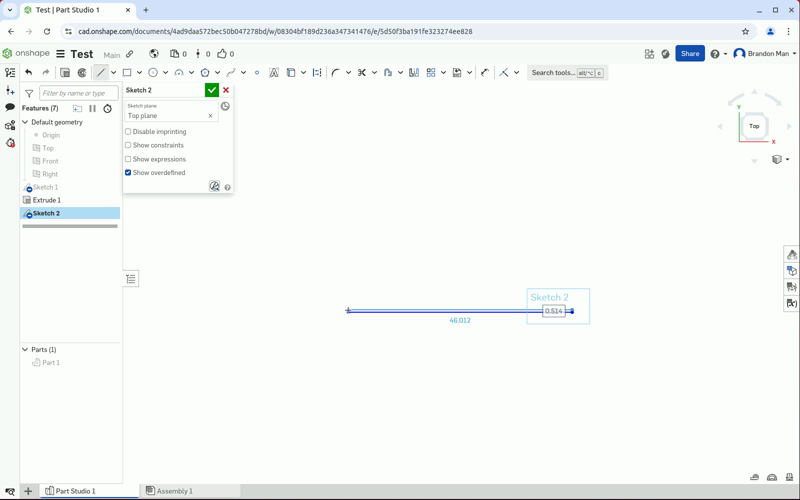
scroll(6)
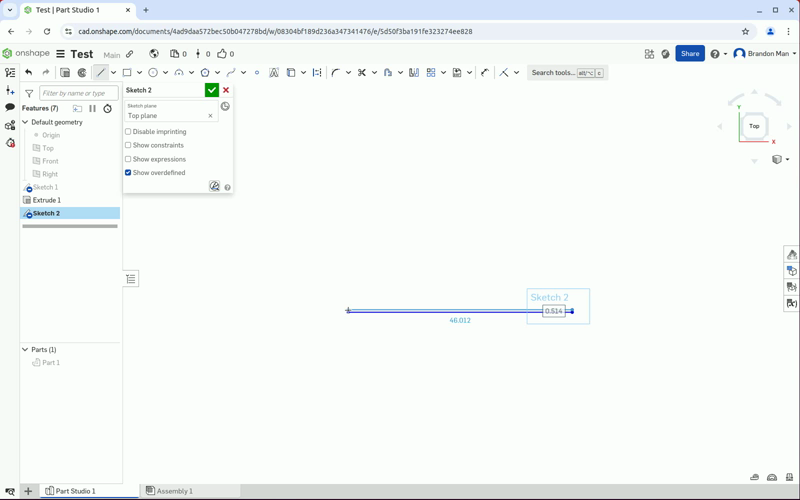
scroll(6)
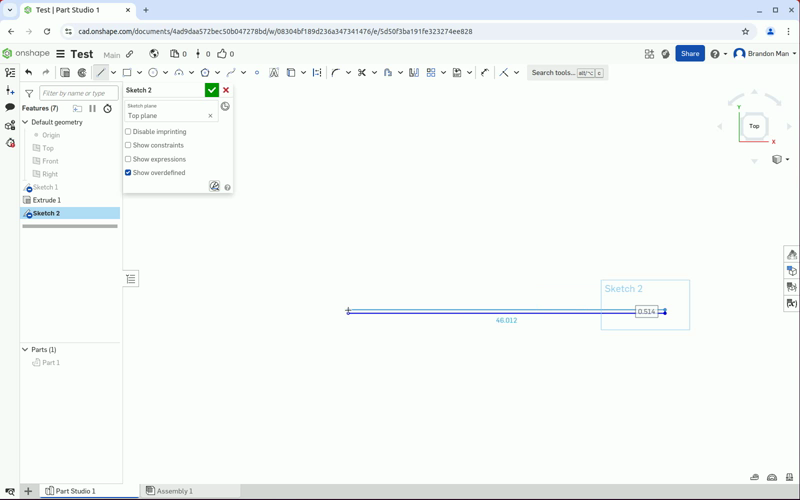
scroll(6)
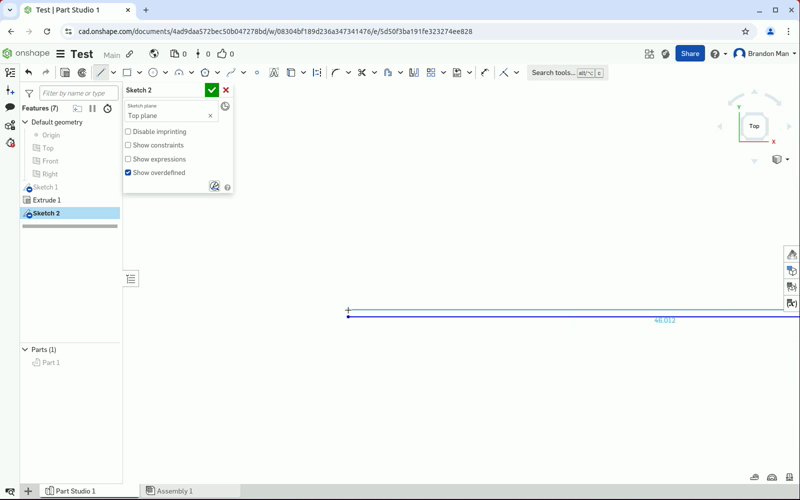
scroll(6)
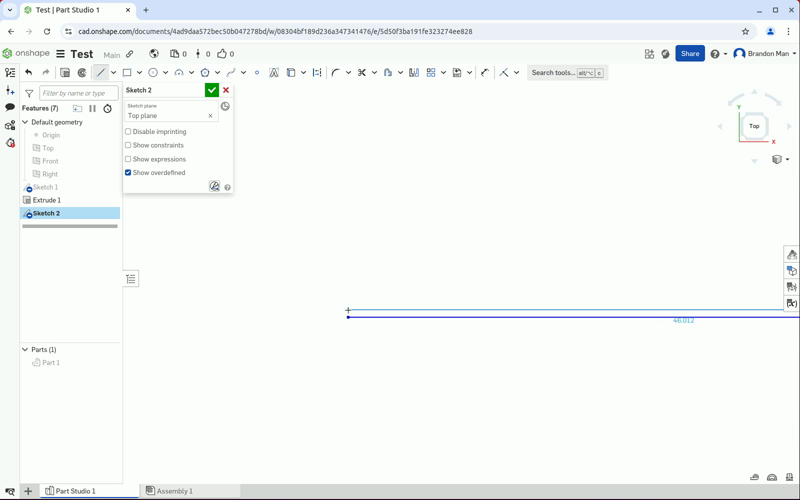
scroll(6)
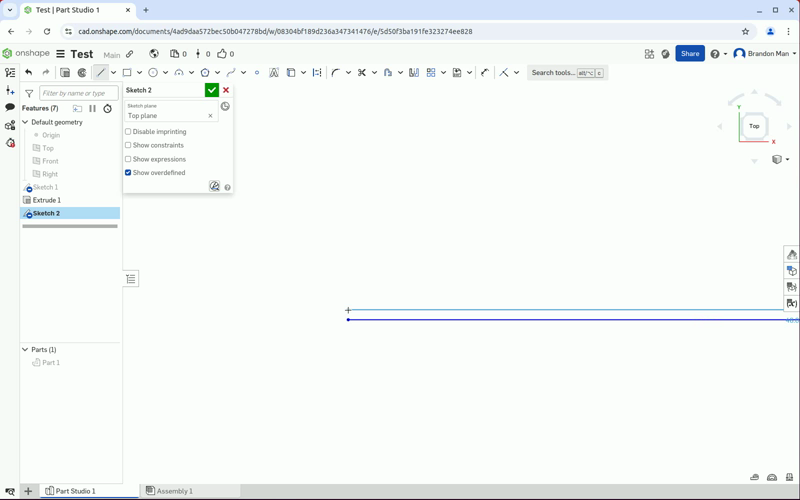
scroll(6)
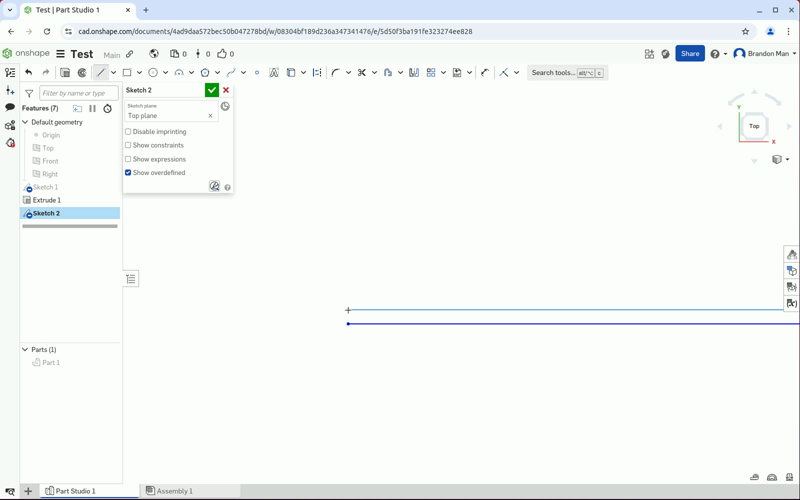
scroll(6)
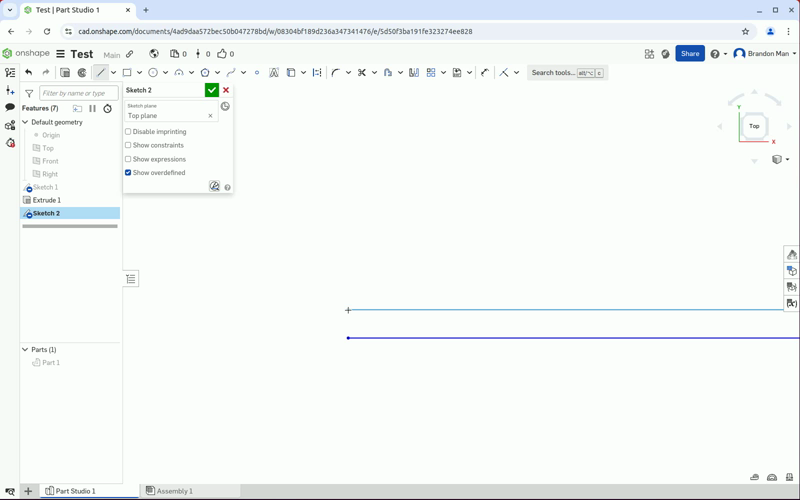
click(348, 309)
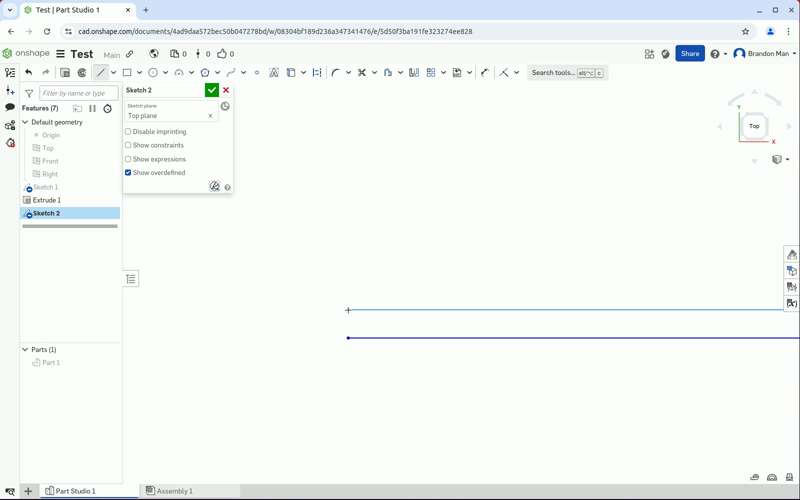
scroll(-6)
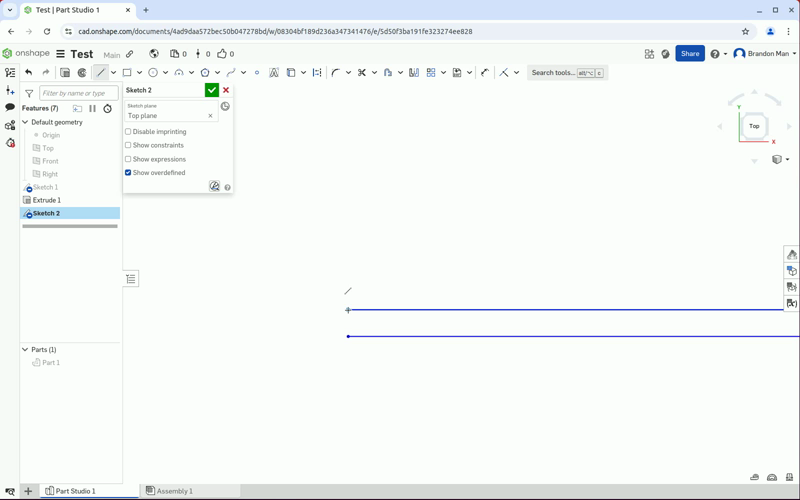
scroll(-6)
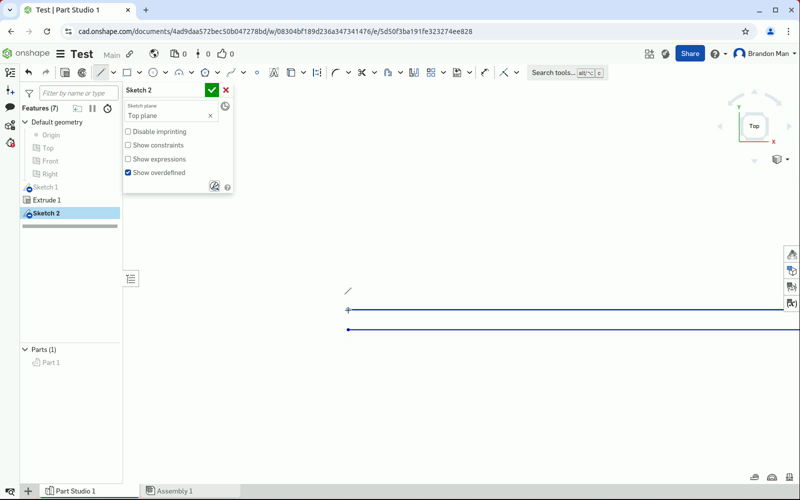
scroll(-6)
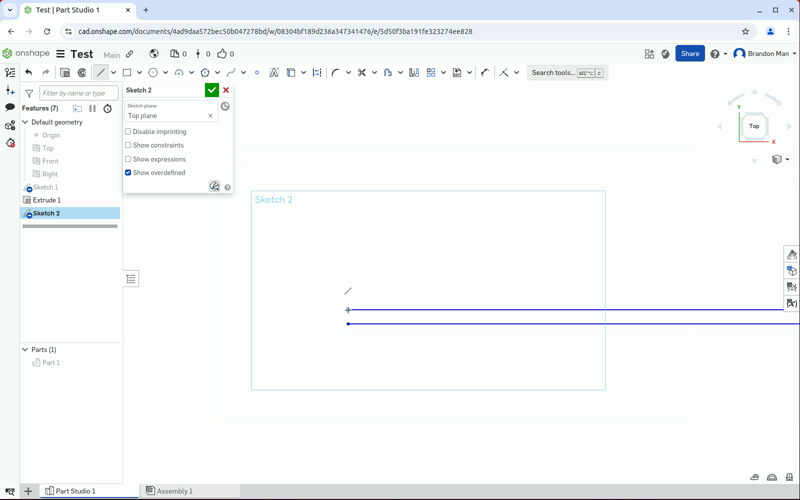
scroll(-6)
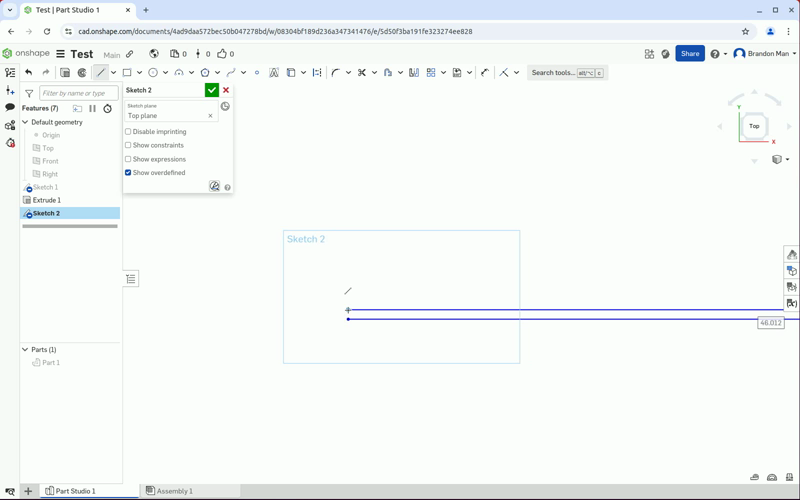
scroll(-6)
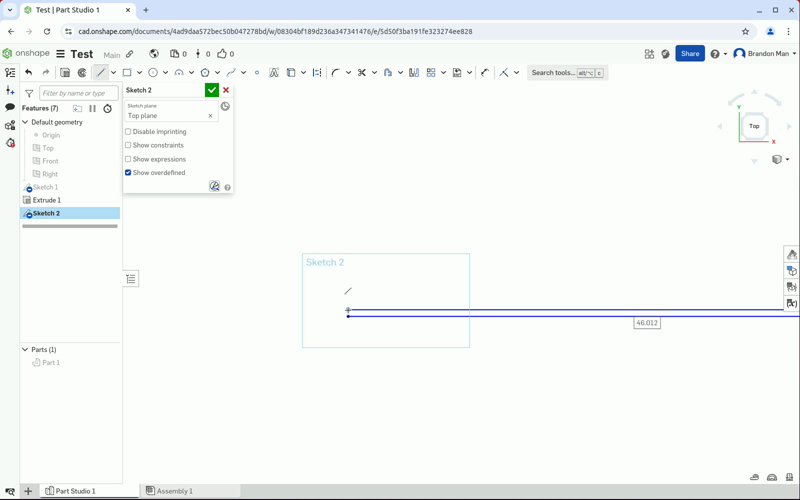
scroll(-6)
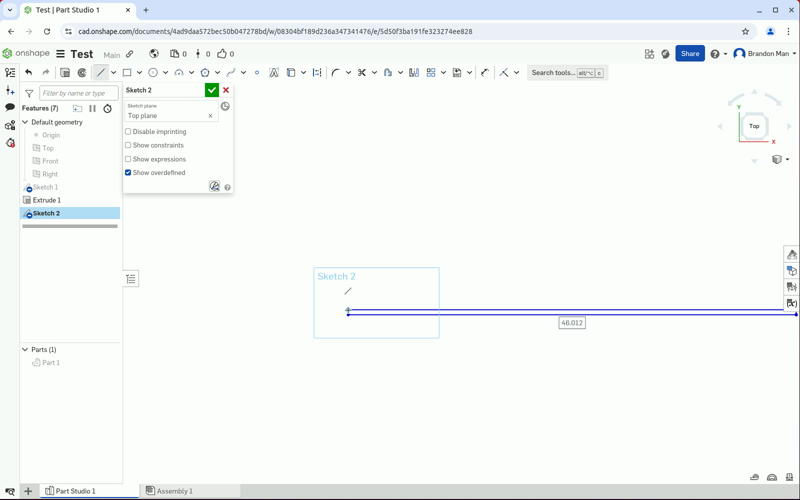
scroll(-6)
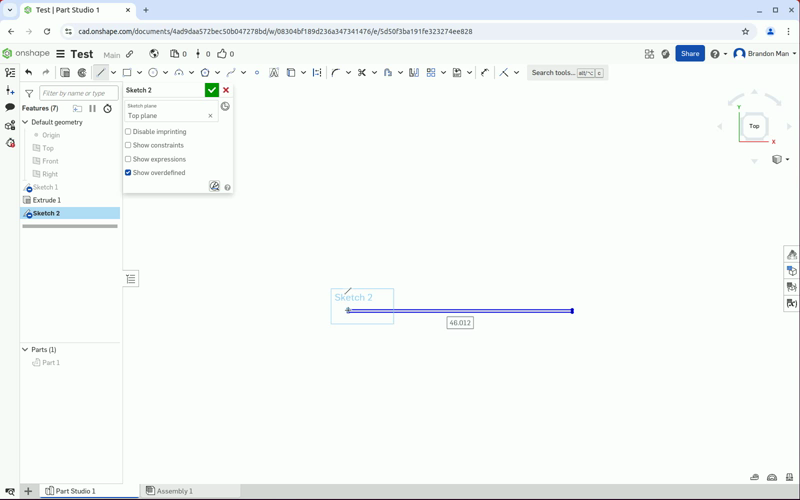
key_up(shift)
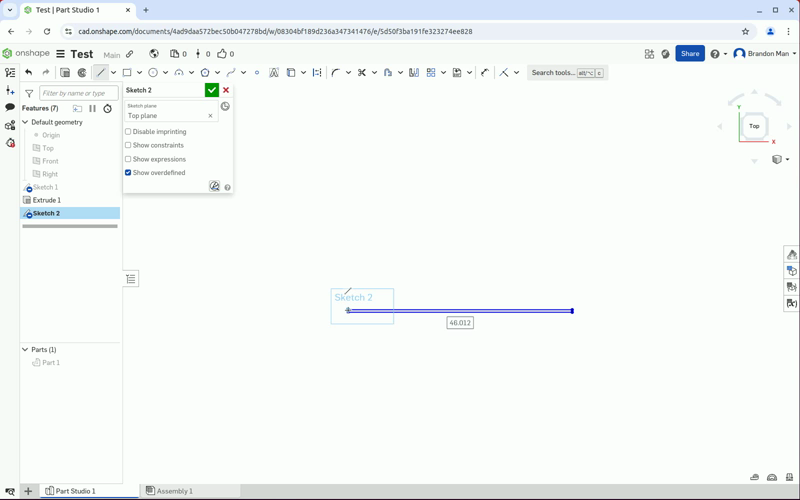
mouse_move(378, 309)
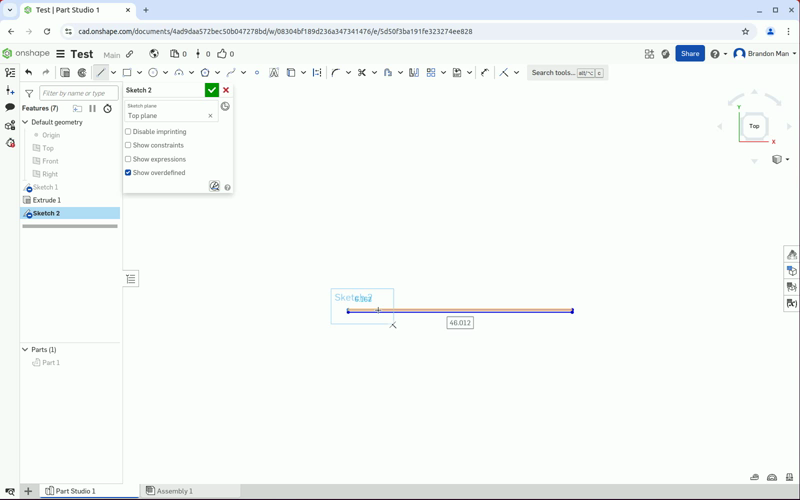
key_down(shift)
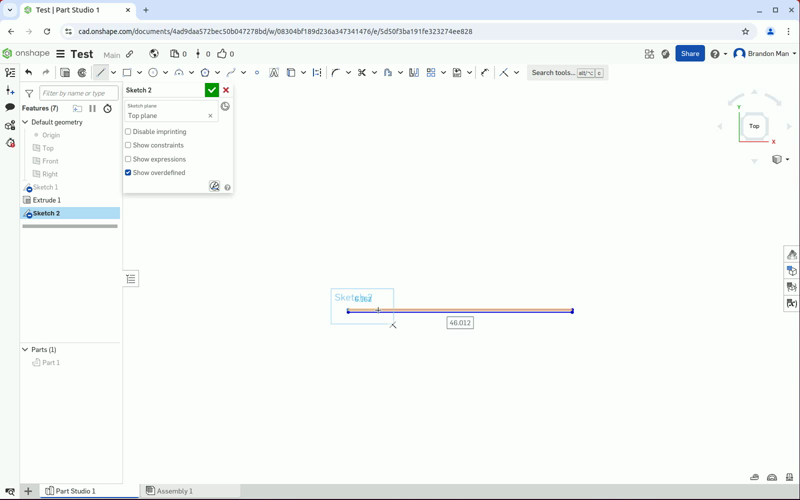
mouse_move(348, 312)
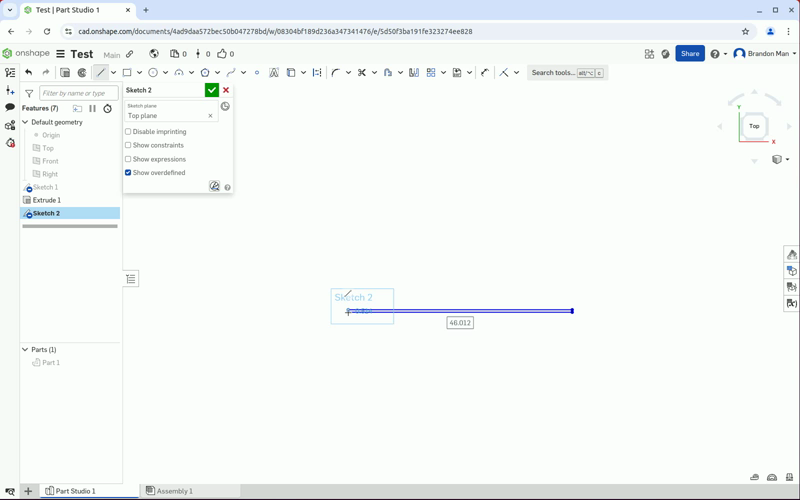
scroll(6)
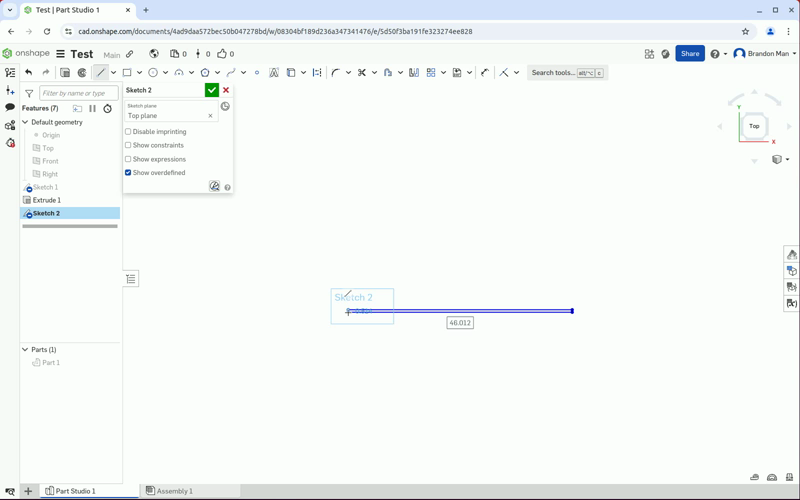
scroll(6)
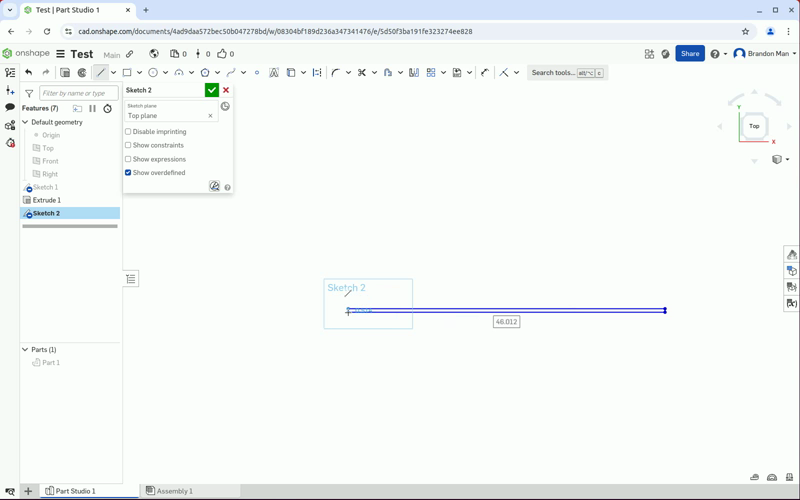
scroll(6)
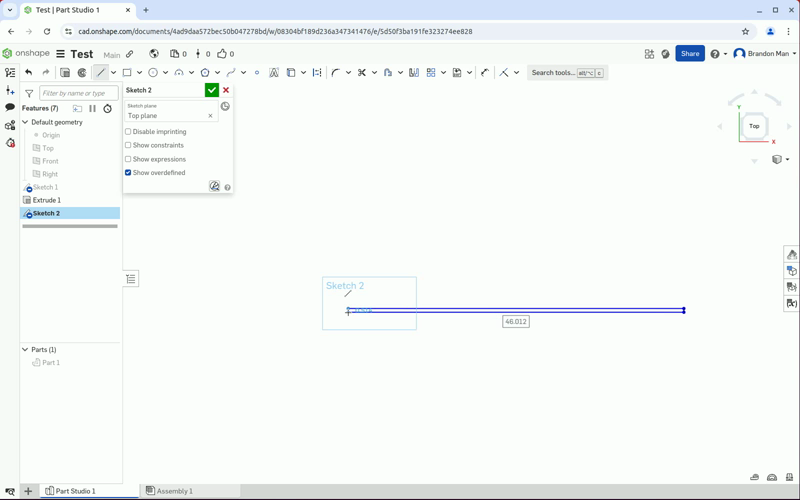
scroll(6)
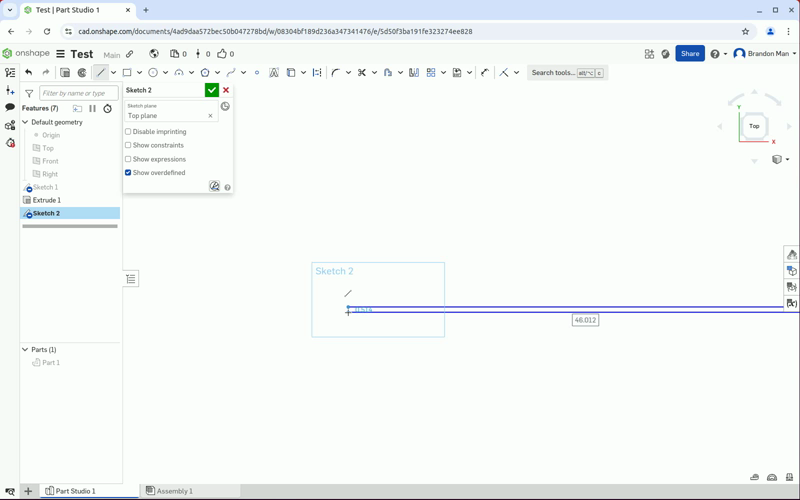
scroll(6)
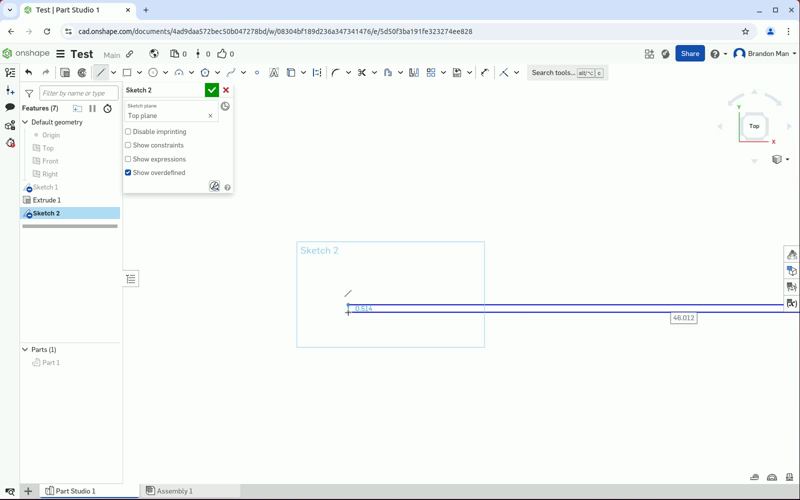
scroll(6)
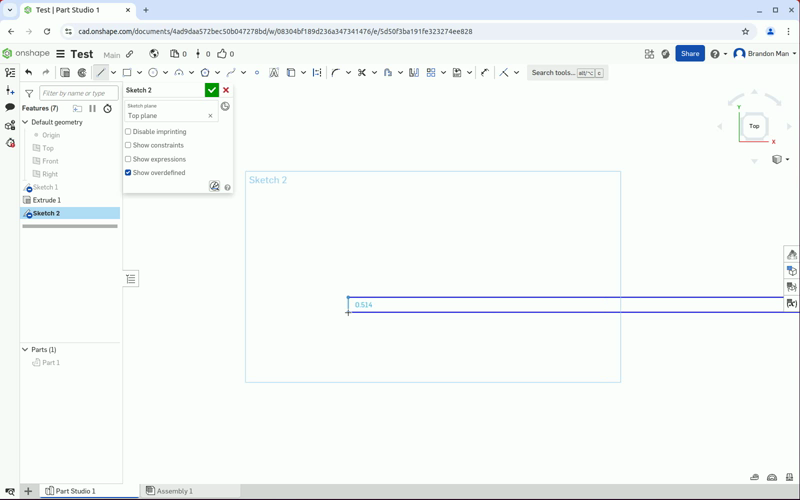
scroll(6)
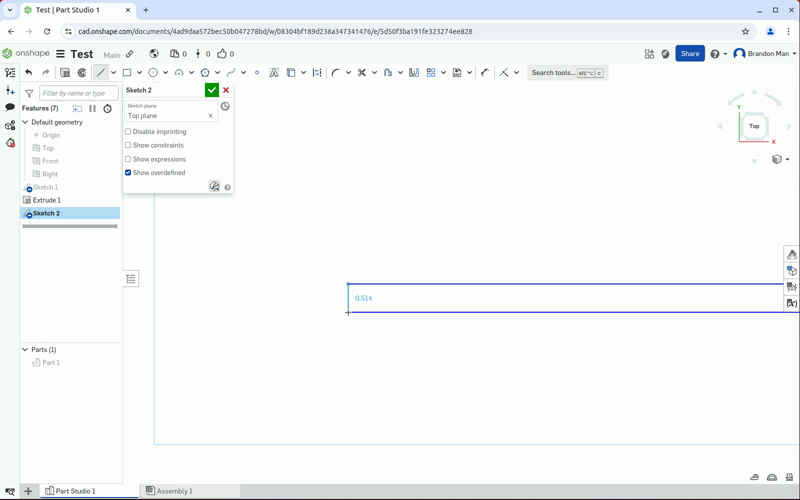
key_up(shift)
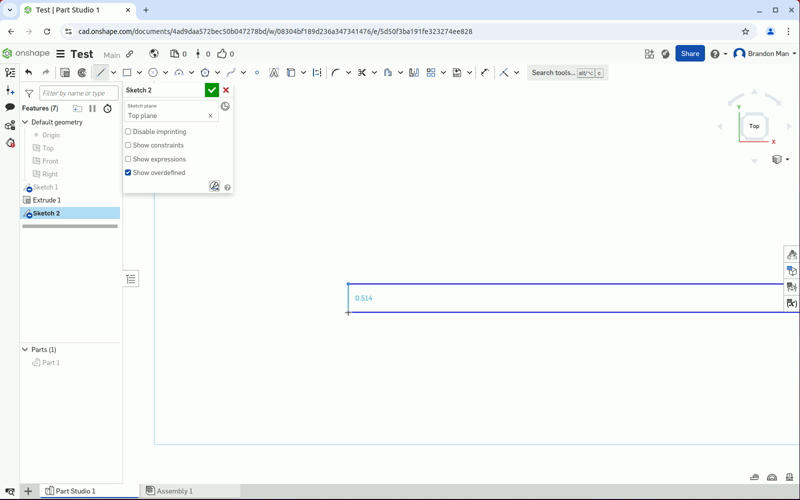
click(348, 312)
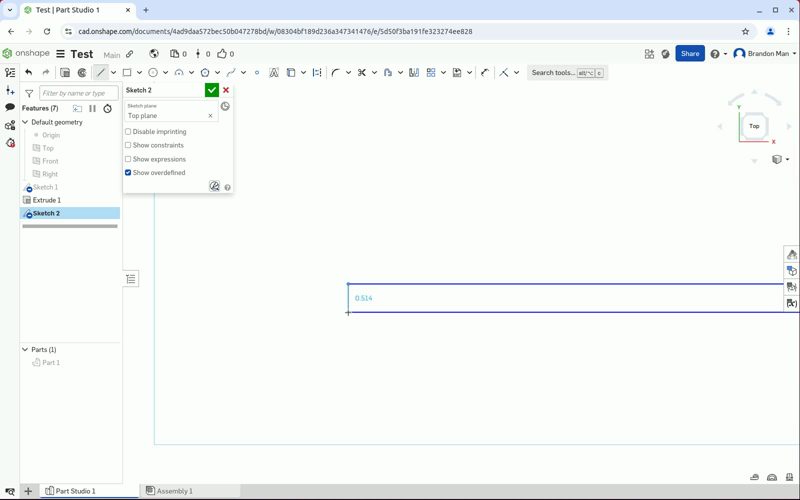
scroll(-6)
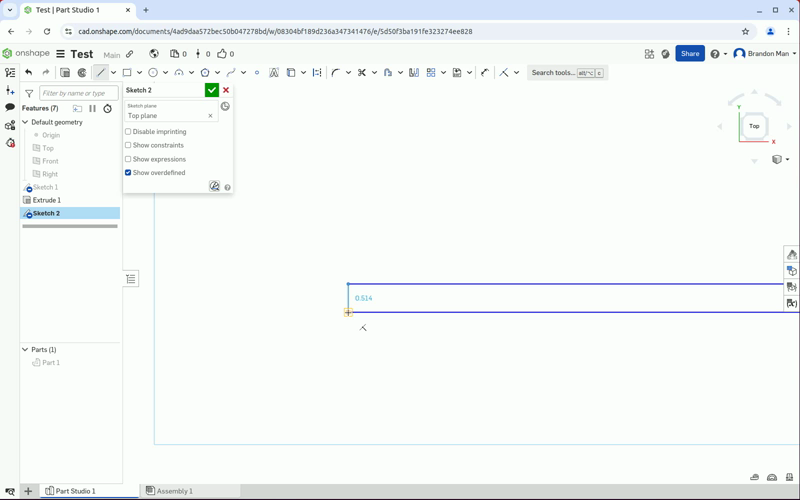
scroll(-6)
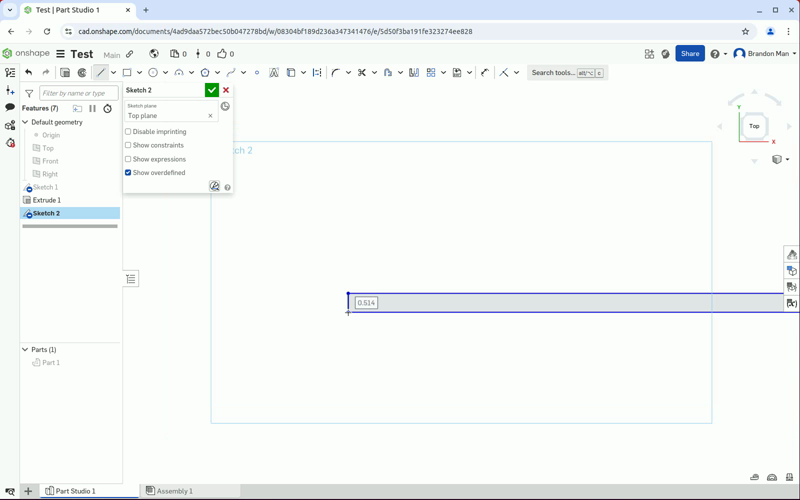
scroll(-6)
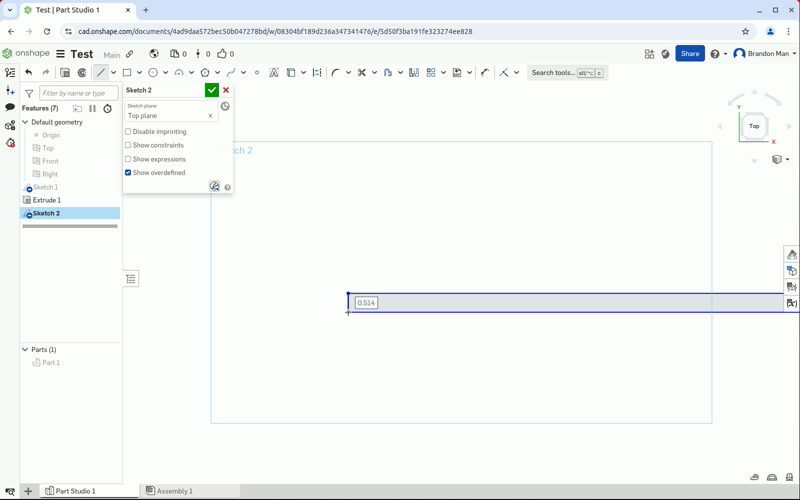
scroll(-6)
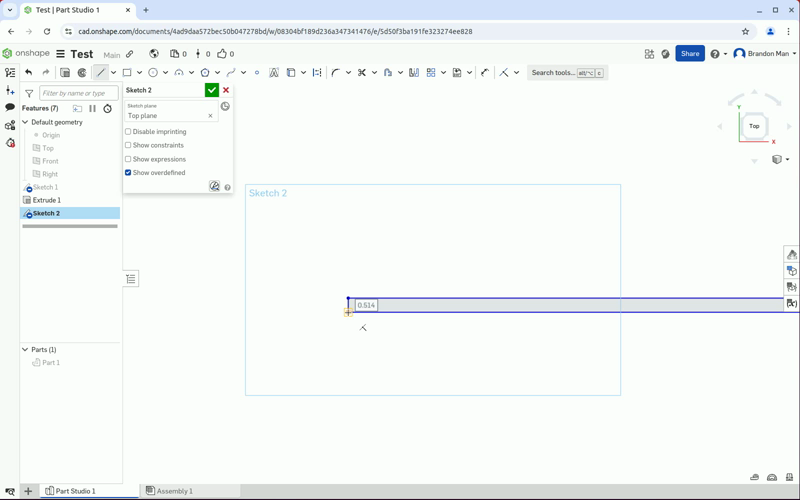
scroll(-6)
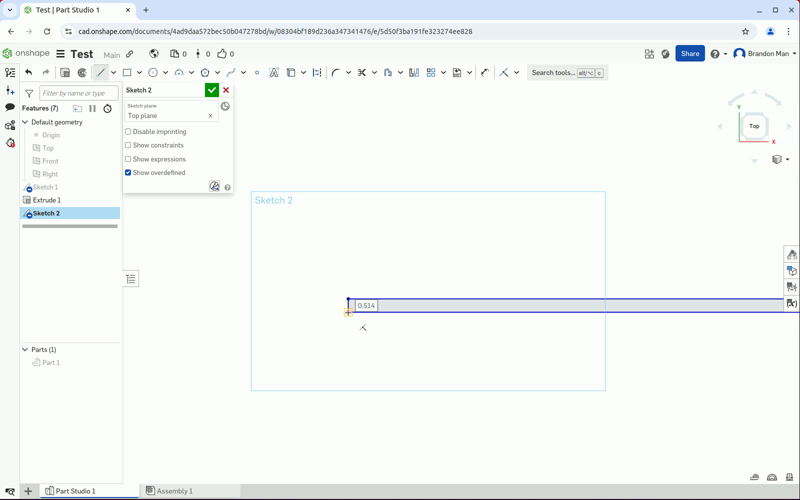
scroll(-6)
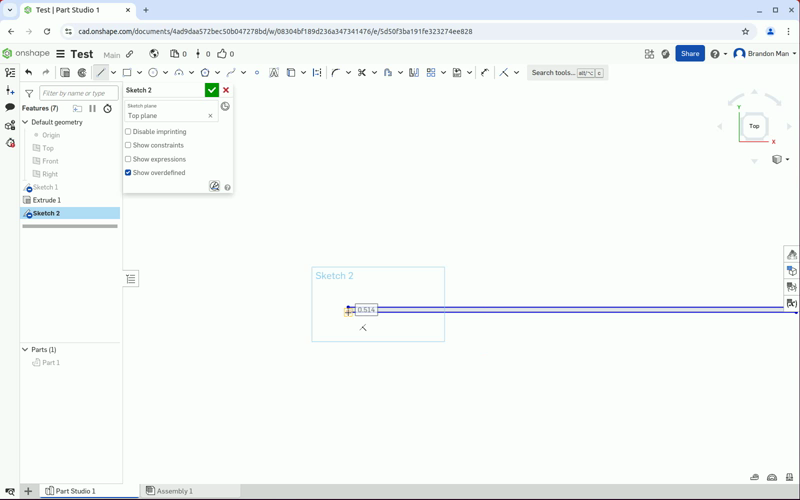
scroll(-6)
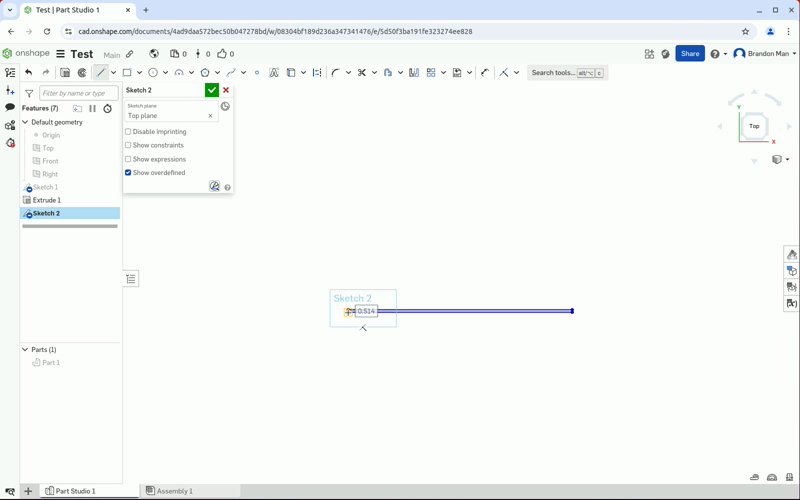
key(esc)
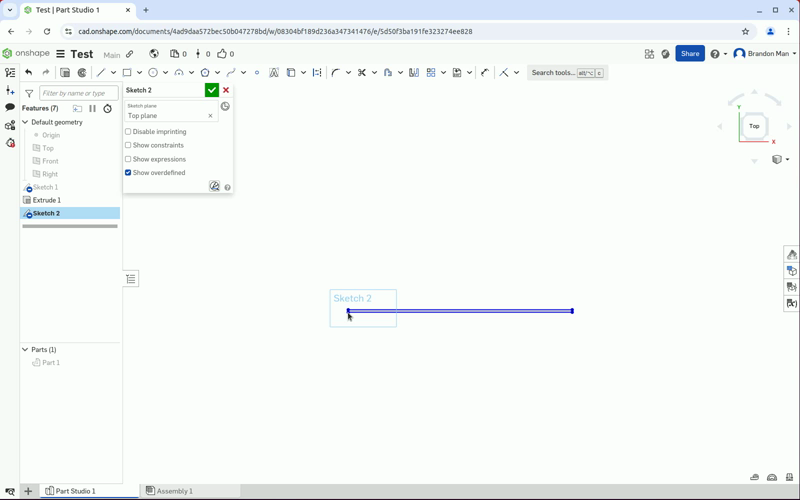
mouse_move(529, 310)
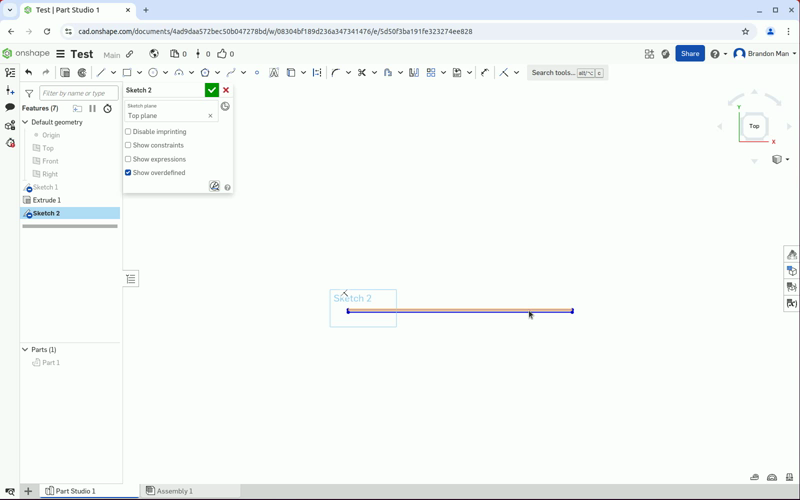
scroll(6)
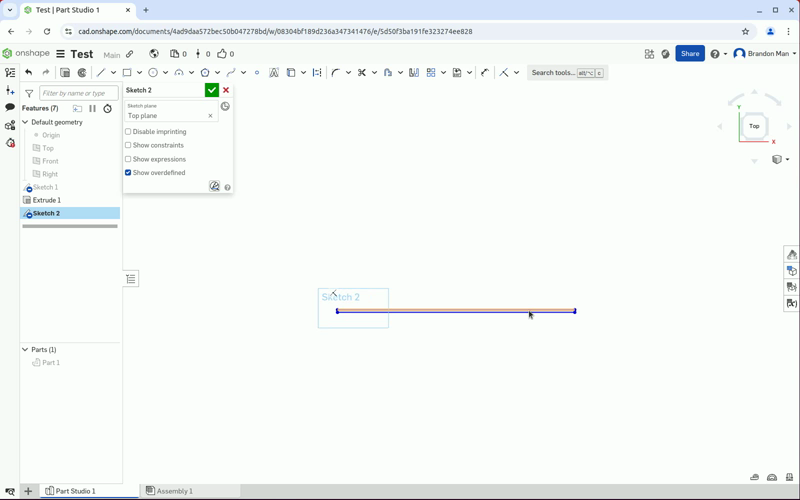
scroll(6)
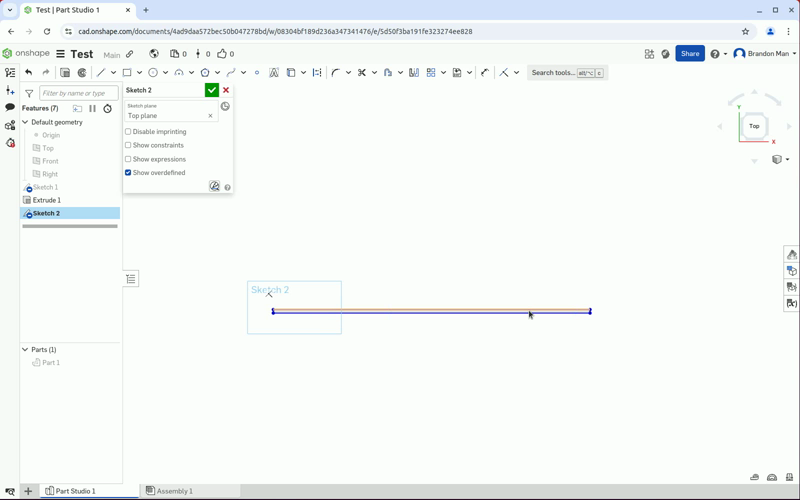
scroll(6)
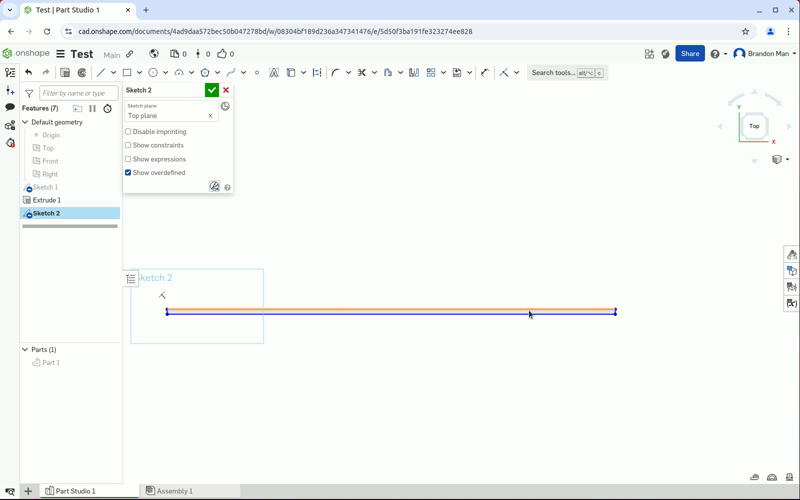
scroll(6)
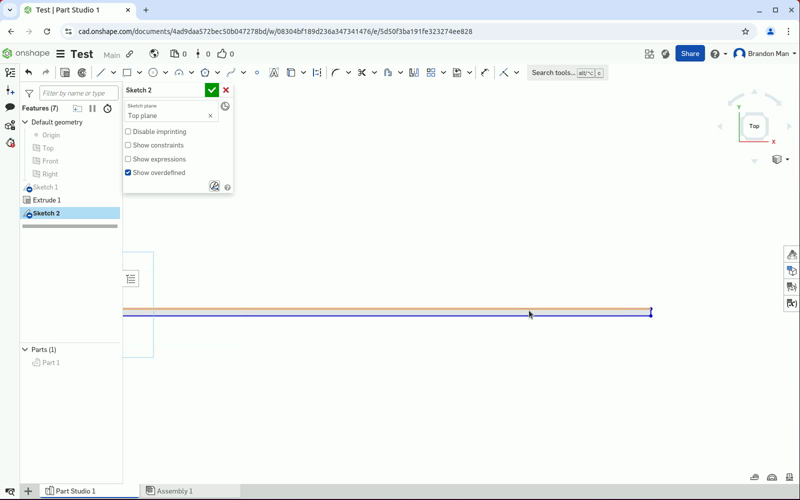
scroll(6)
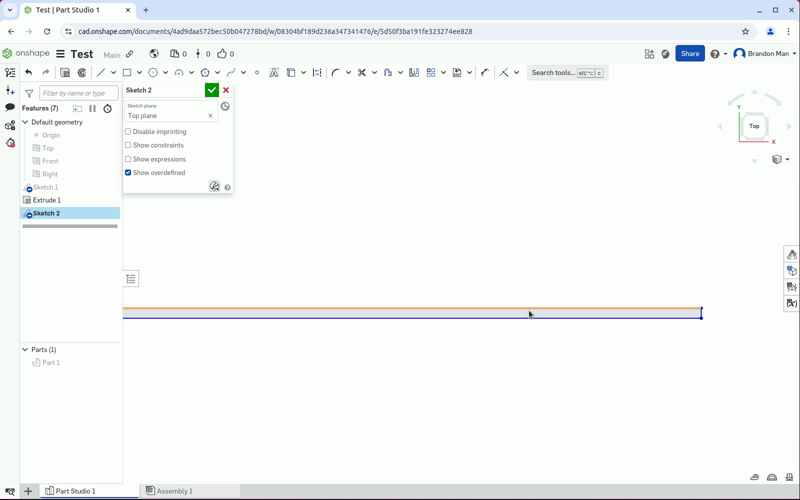
scroll(6)
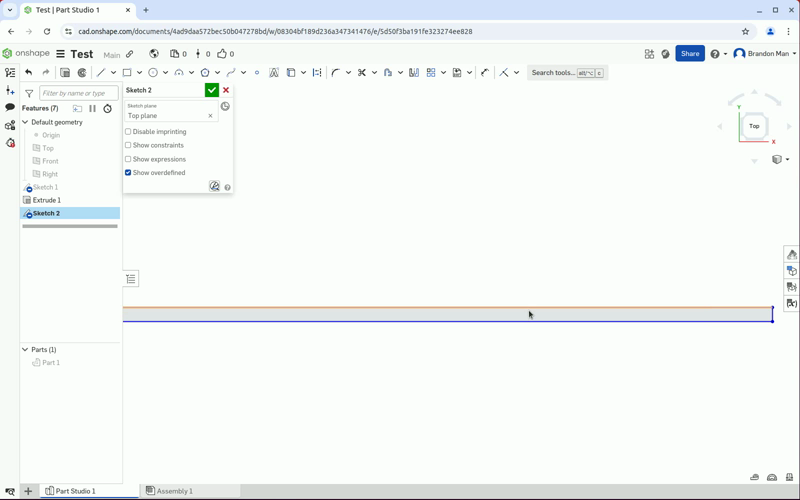
scroll(6)
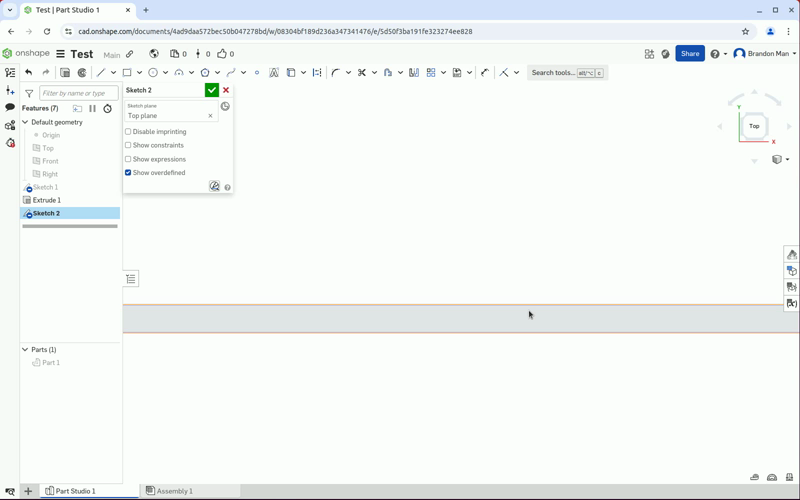
click(529, 310)
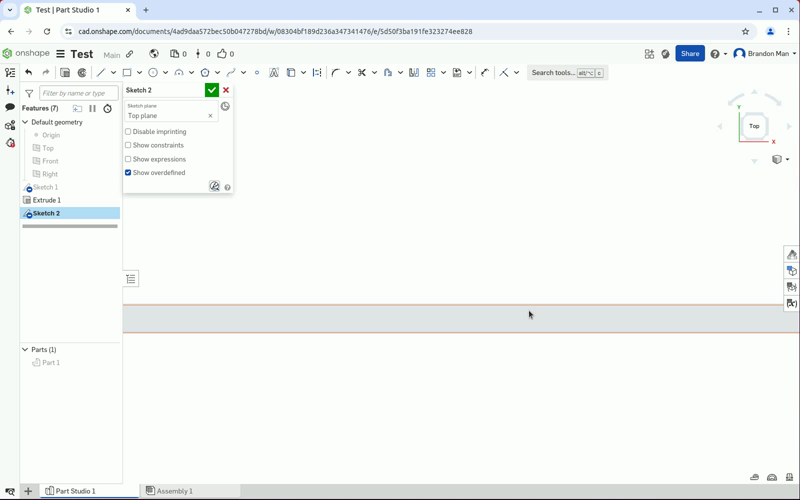
scroll(-6)
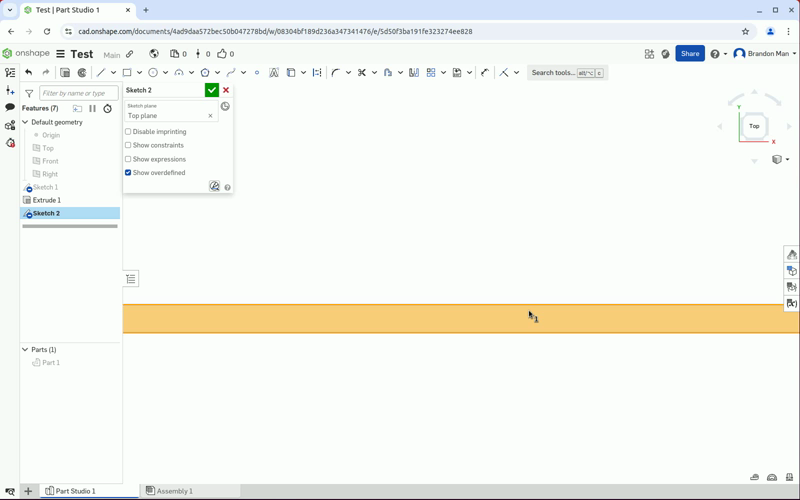
scroll(-6)
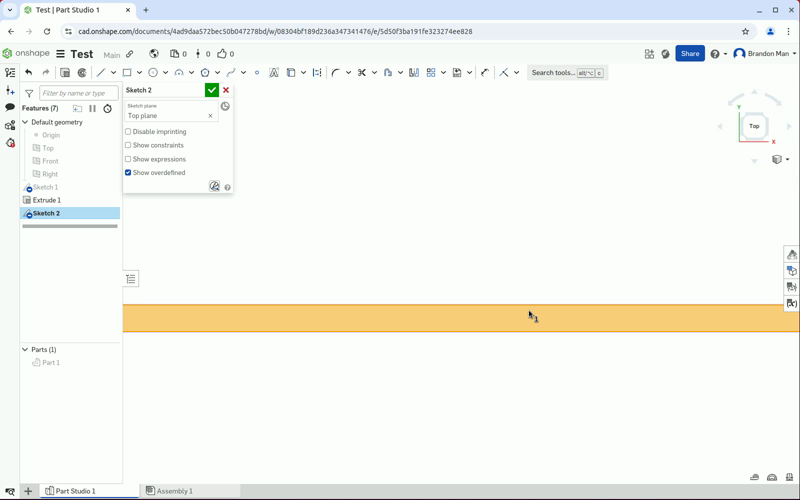
scroll(-6)
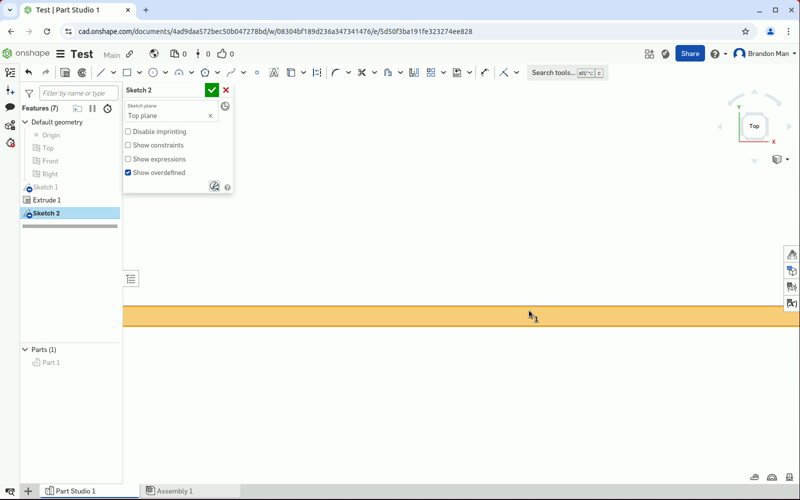
scroll(-6)
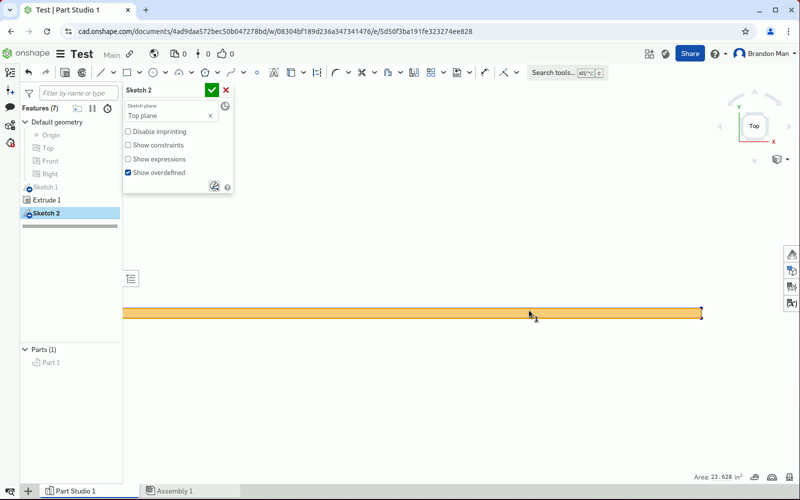
scroll(-6)
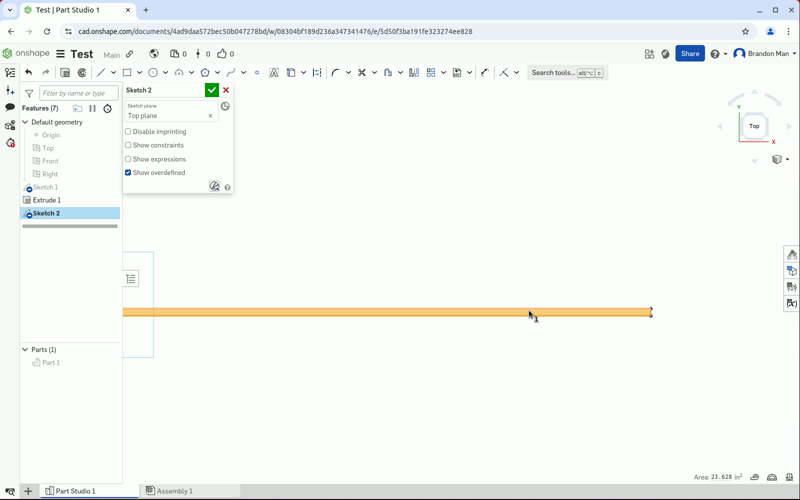
scroll(-6)
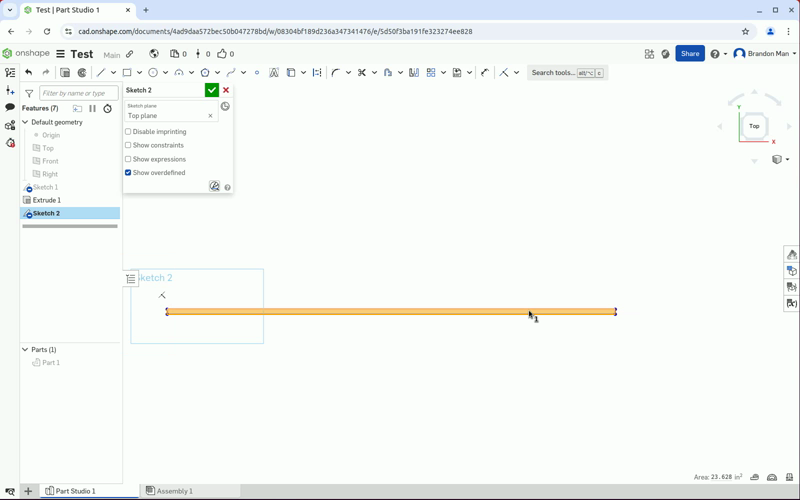
scroll(-6)
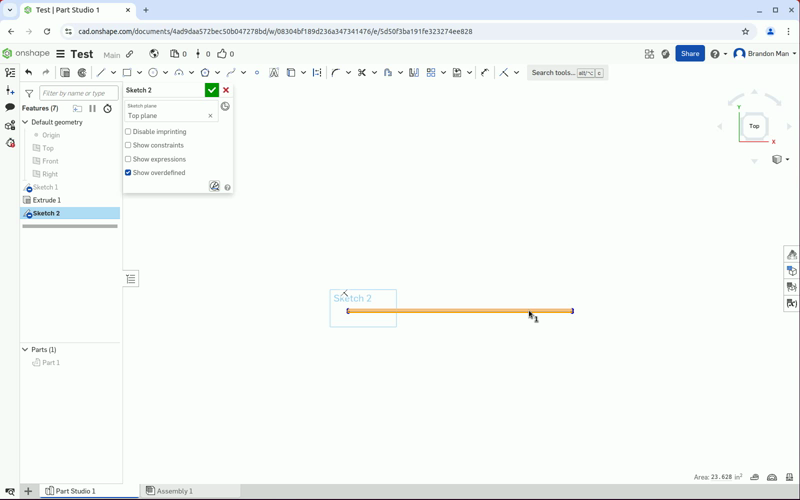
mouse_move(73, 352)
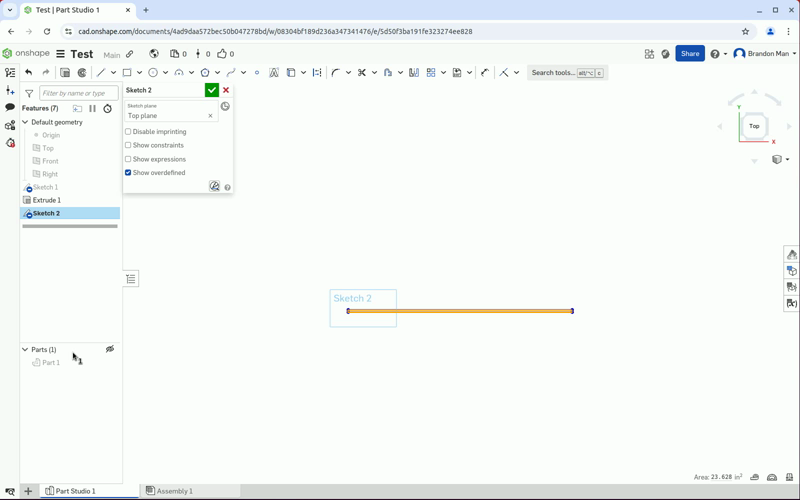
key(shift+y)
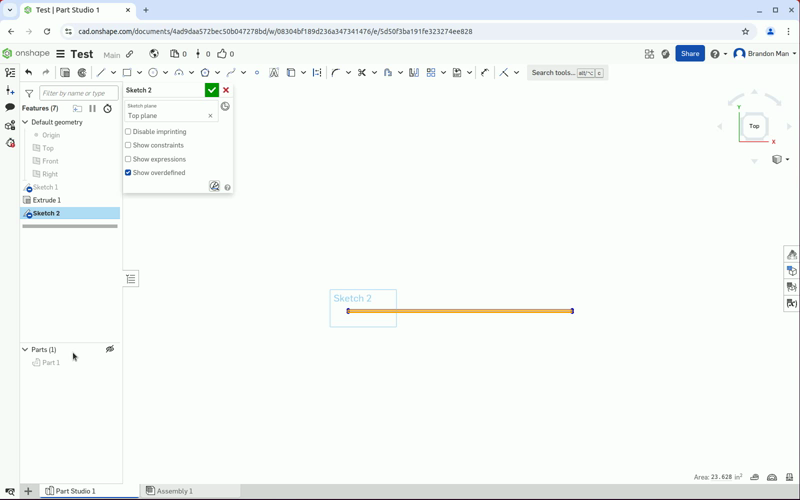
key(shift+e)
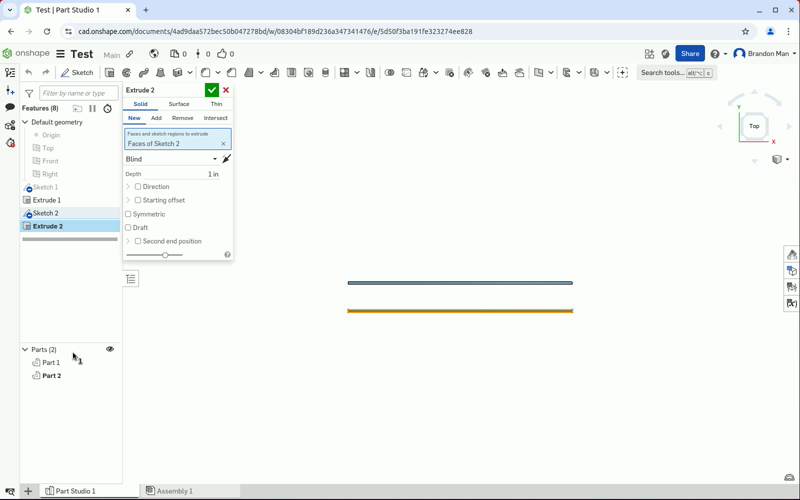
mouse_move(143, 106)
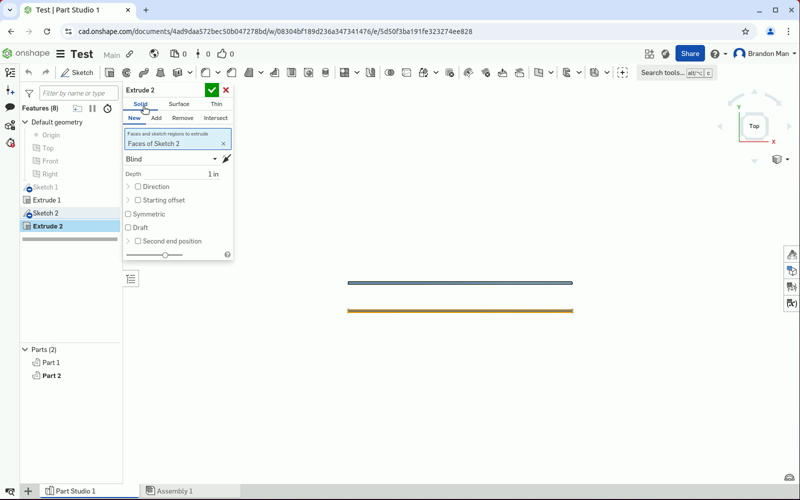
click(143, 106)
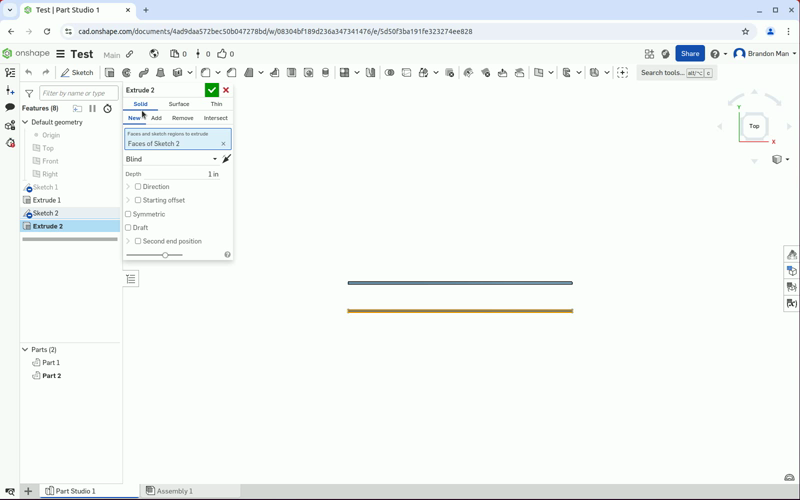
mouse_move(137, 120)
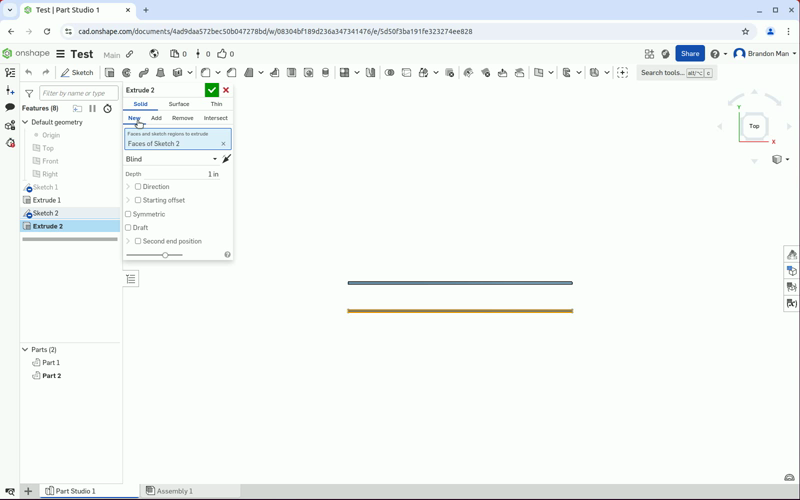
click(137, 120)
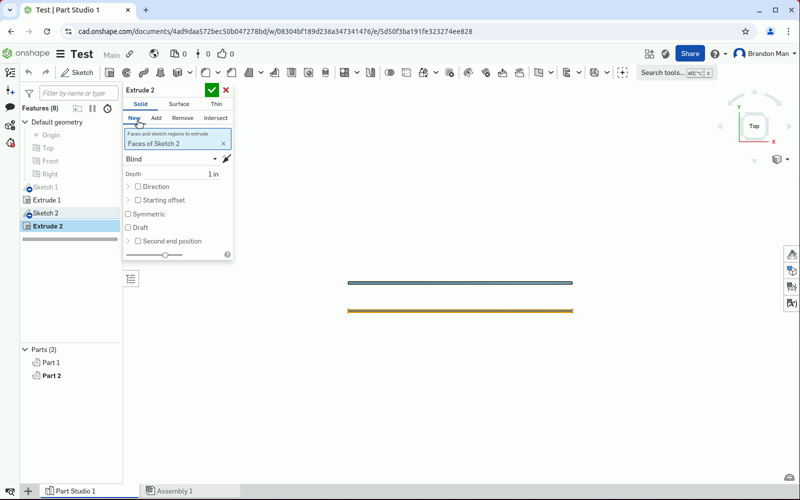
key(tab, 4)
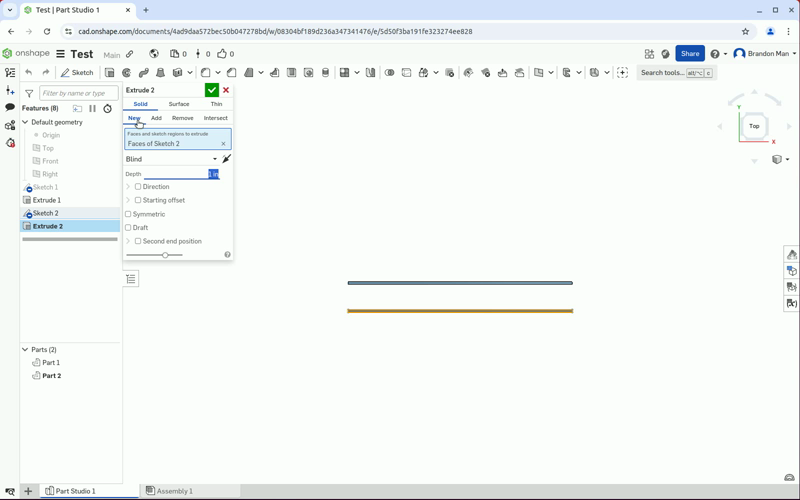
text(0.722)
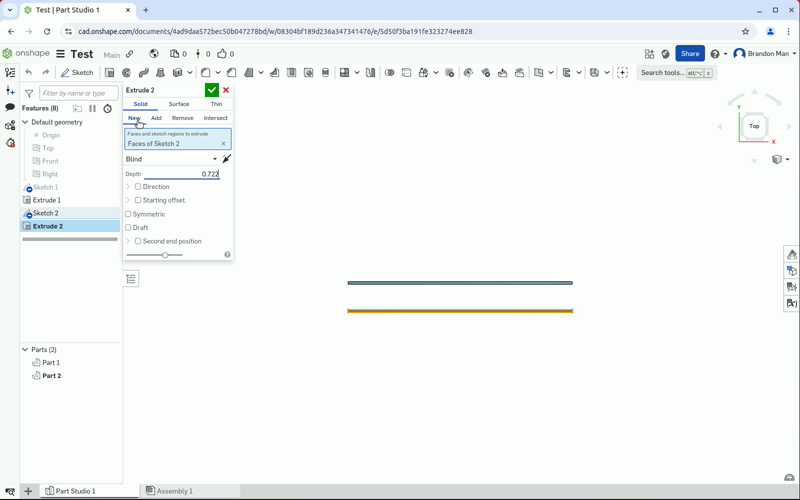
key(enter)
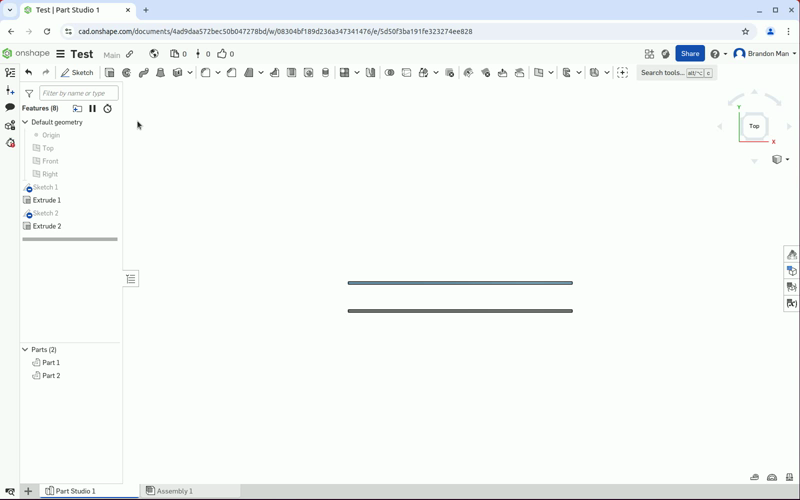
key(shift+h)
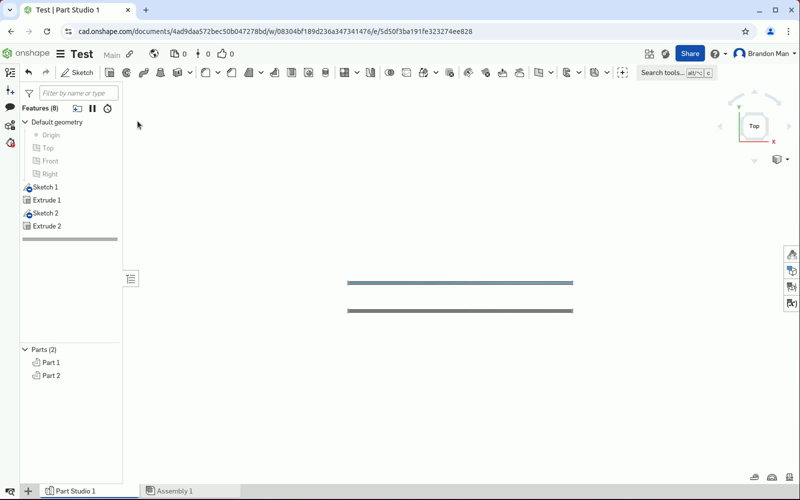
key(shift+h)
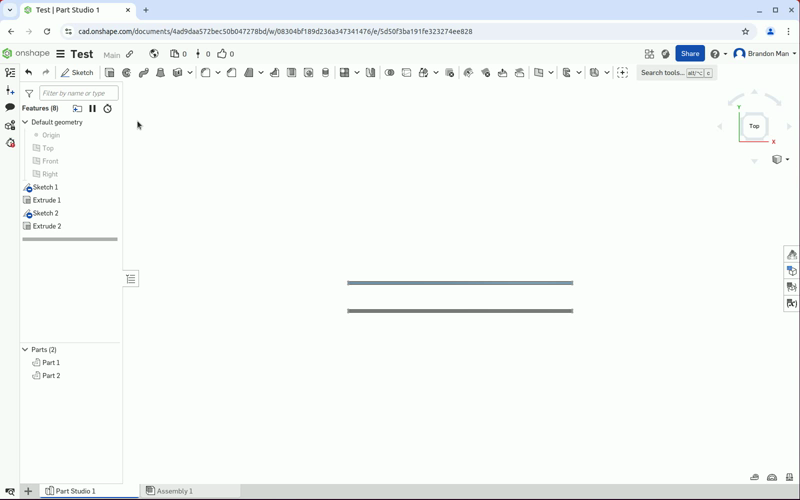
key(shift+7)
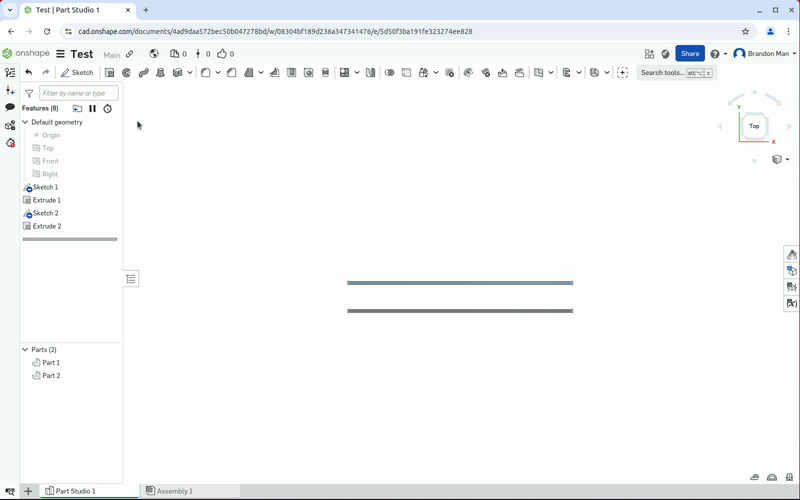
key(up, 3)
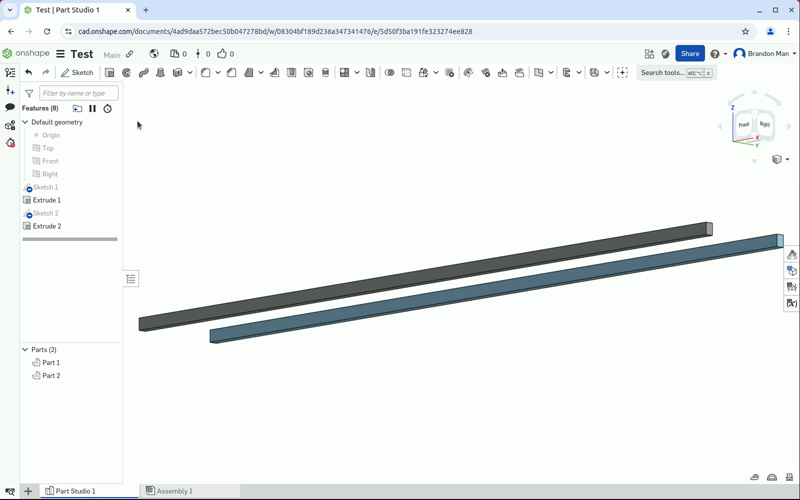
key(left, 3)
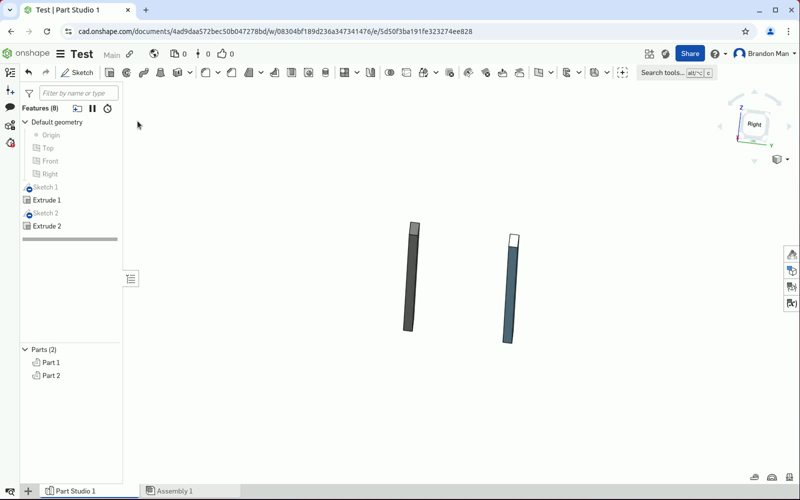
key(right, 3)
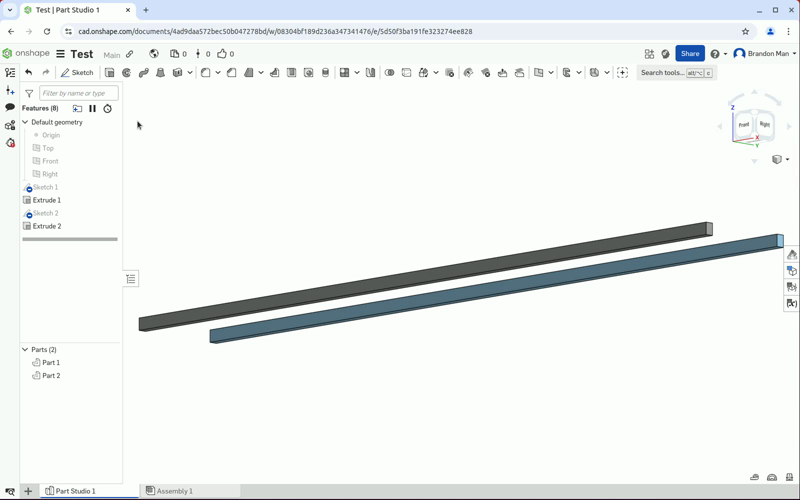
key(down, 3)
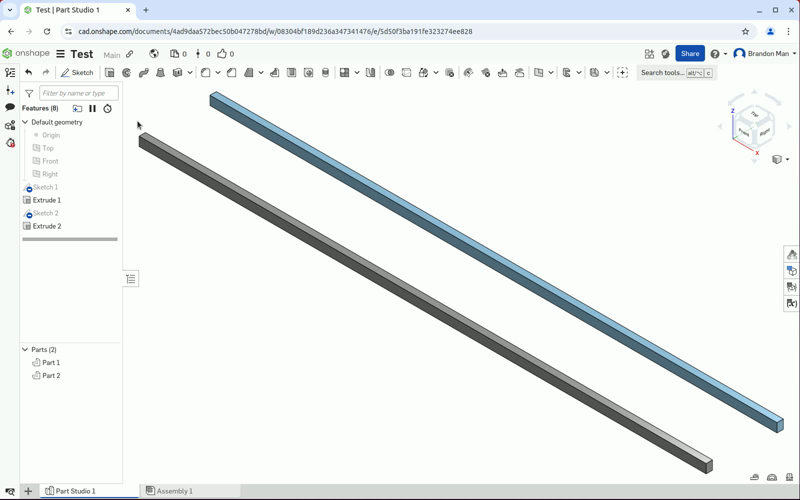
mouse_move(73, 189)
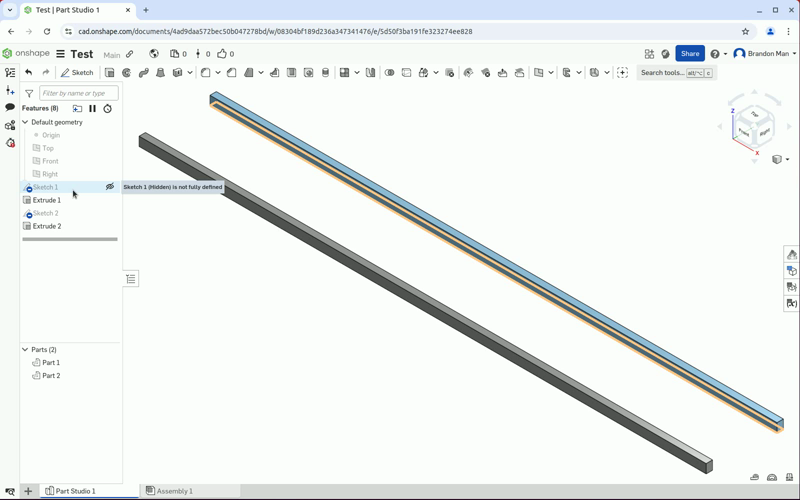
click(73, 189)